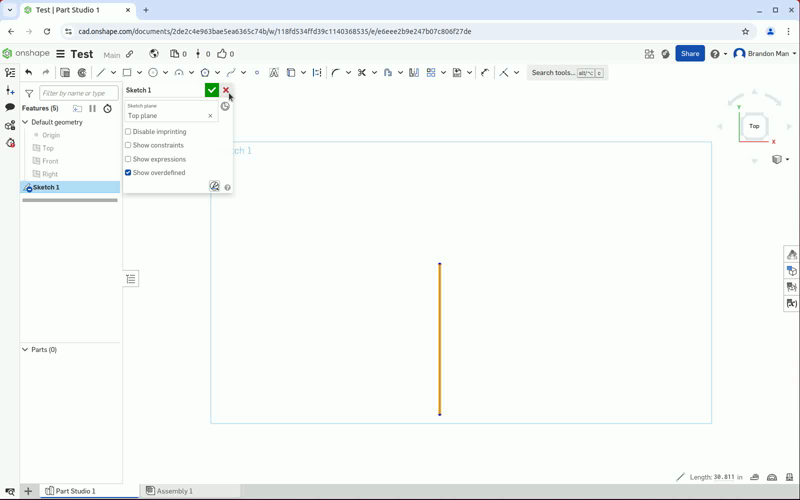
key(shift+h)
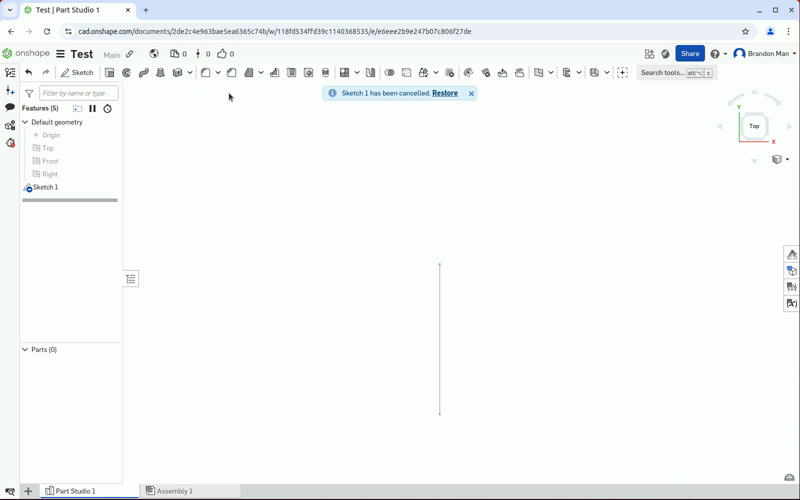
key(shift+s)
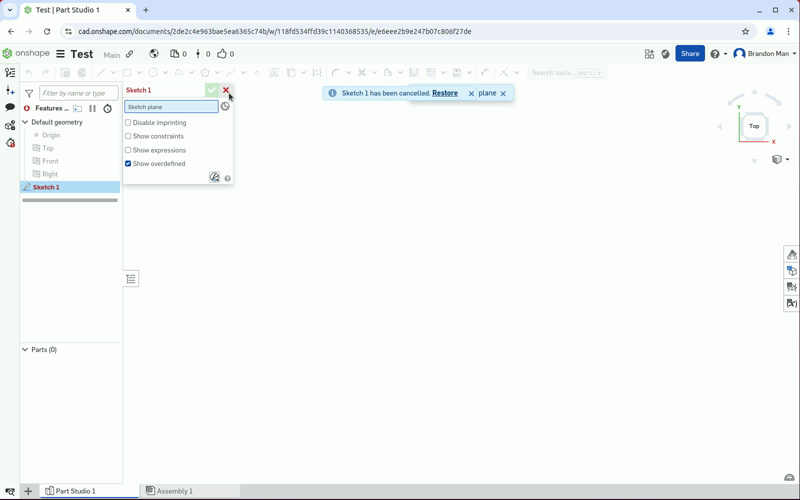
mouse_move(73, 150)
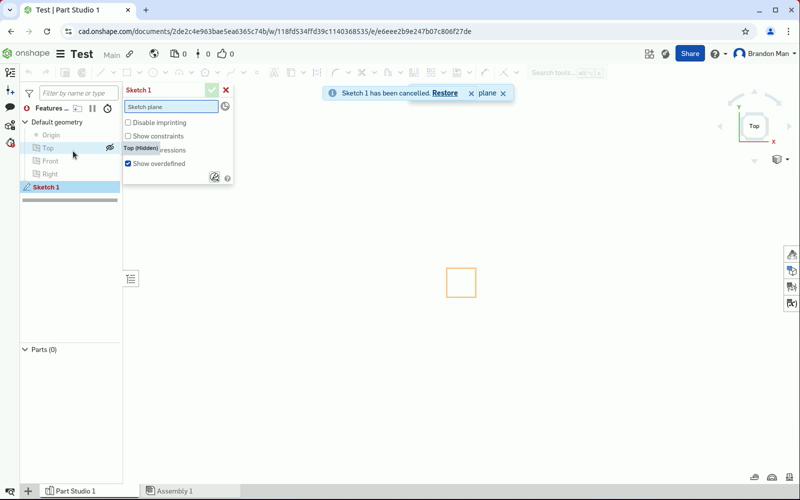
click(73, 150)
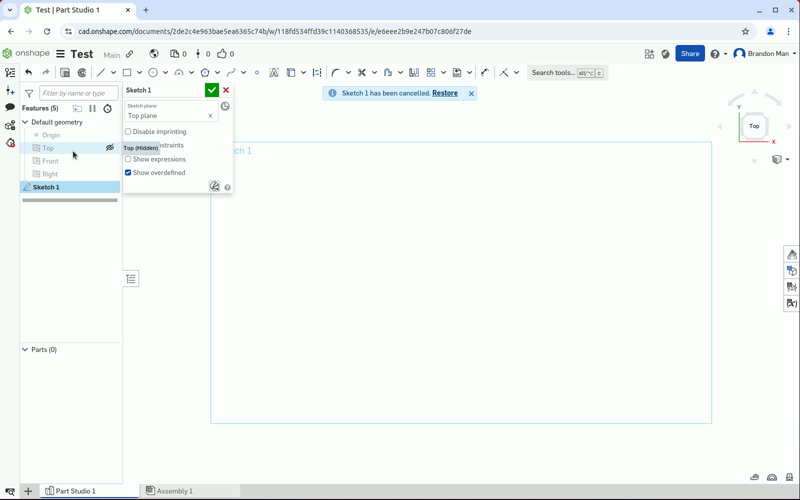
mouse_move(73, 352)
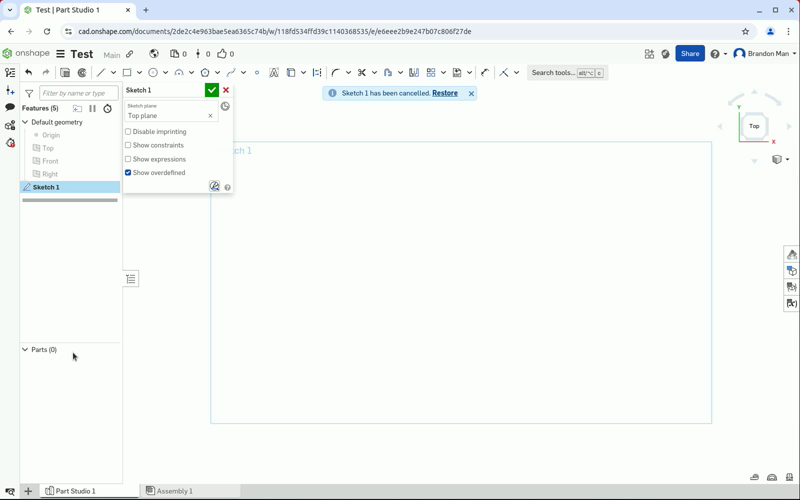
key(y)
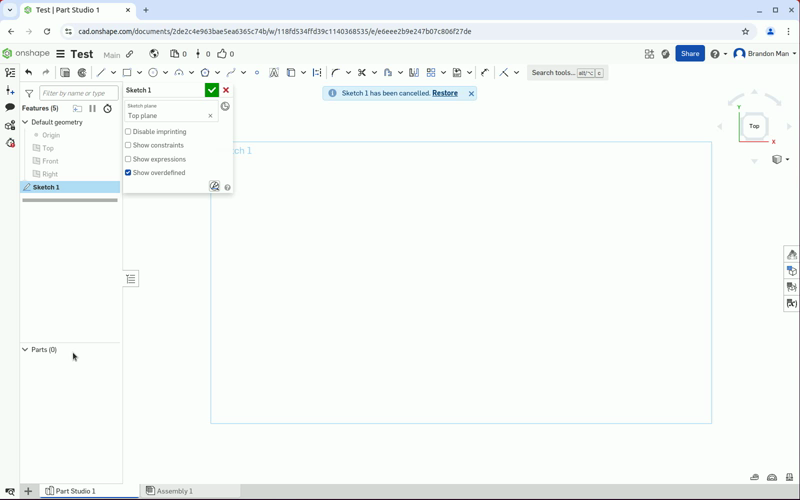
key(l)
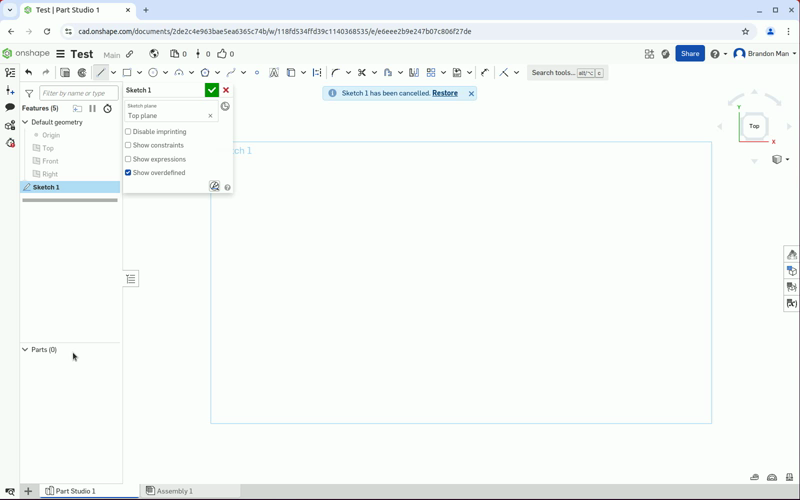
key_down(shift)
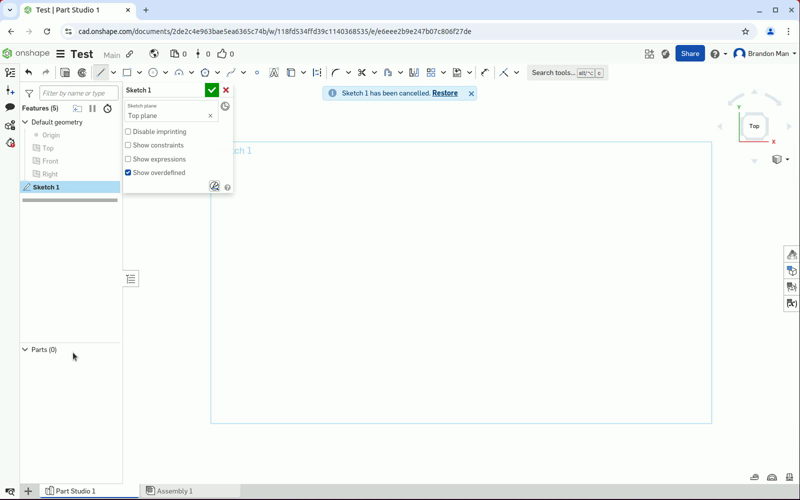
mouse_move(434, 193)
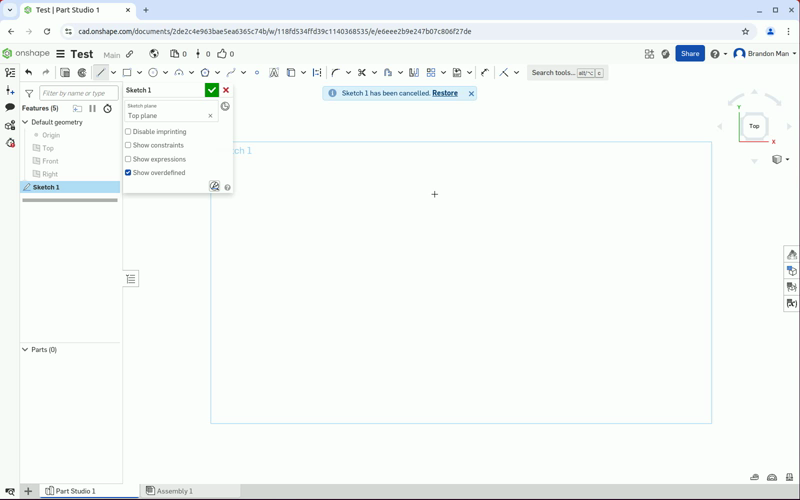
click(434, 193)
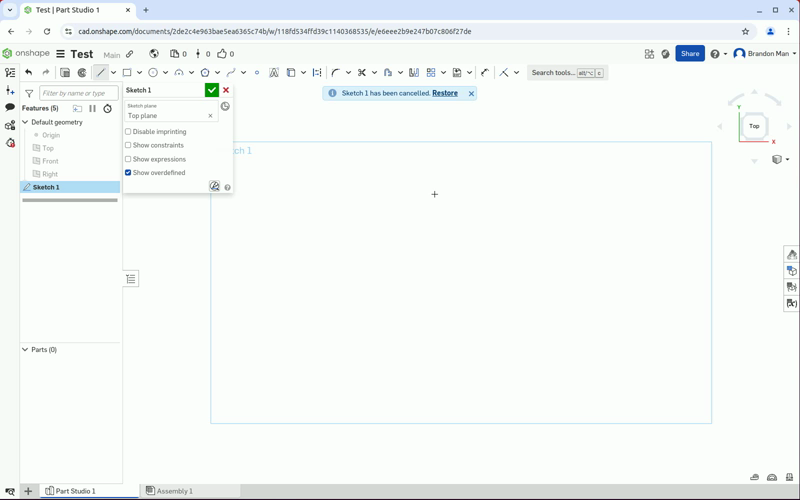
key_up(shift)
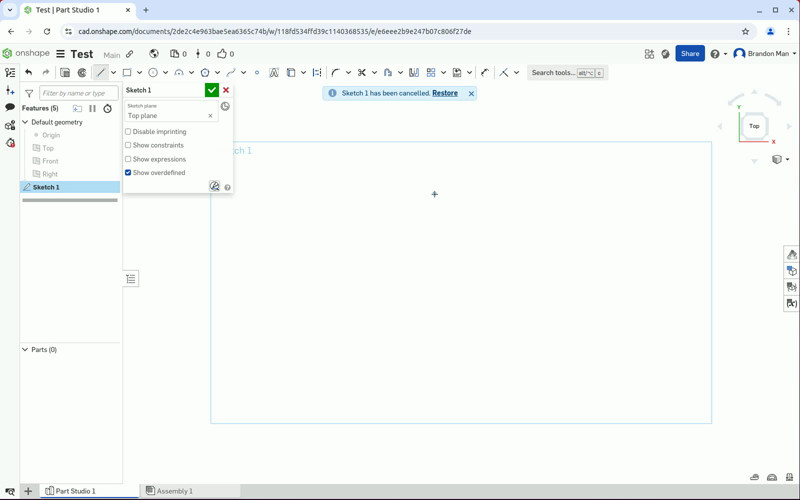
key_down(shift)
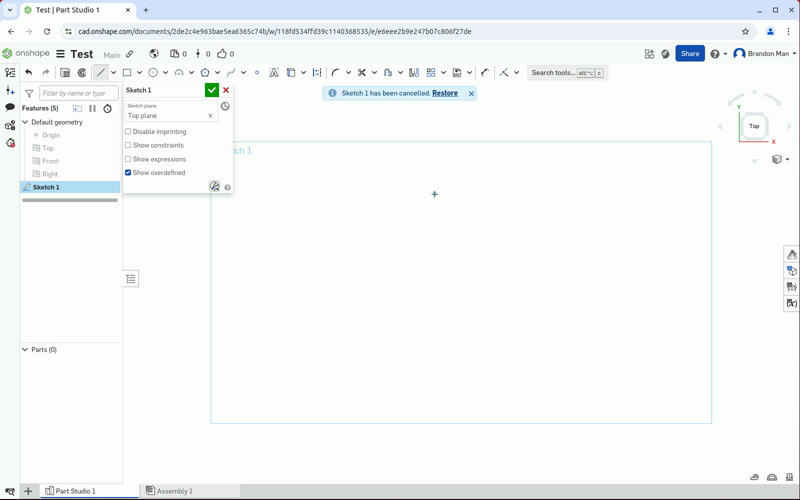
mouse_move(464, 193)
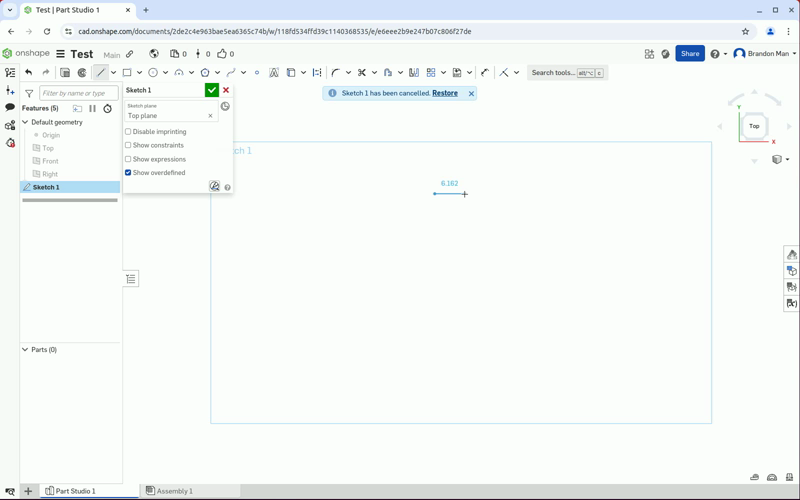
mouse_move(469, 193)
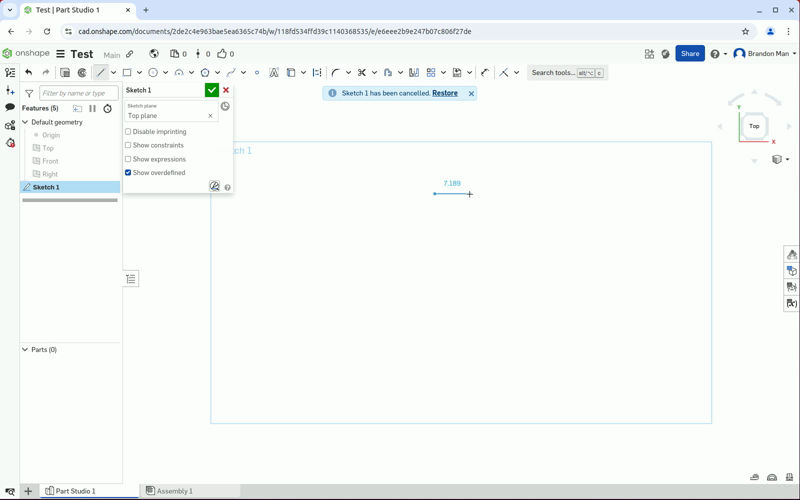
click(469, 193)
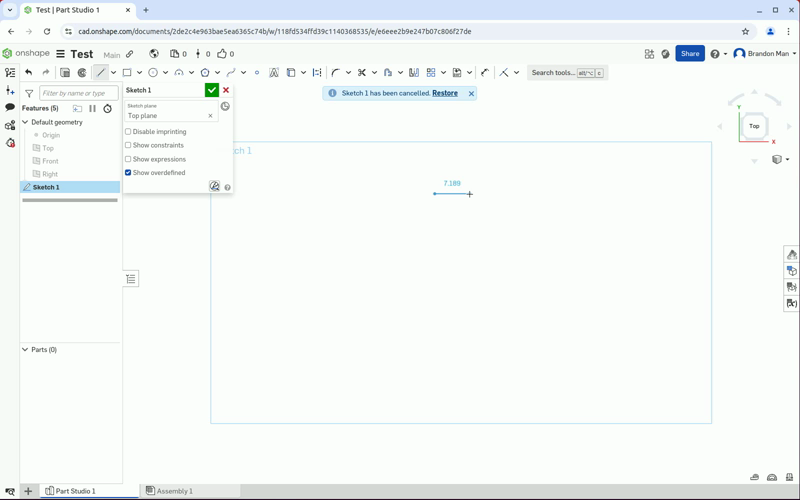
key_up(shift)
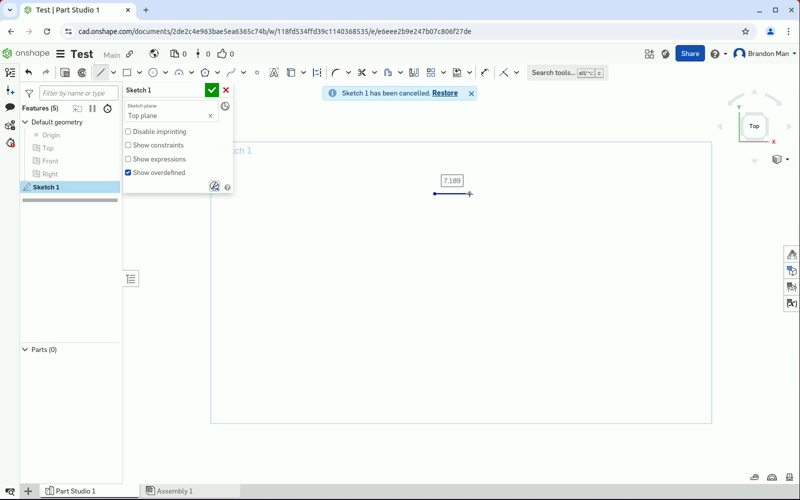
key_down(shift)
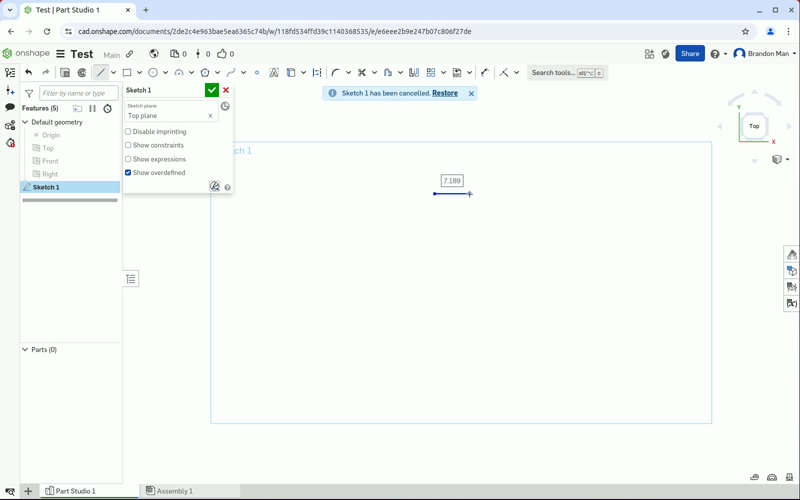
mouse_move(499, 193)
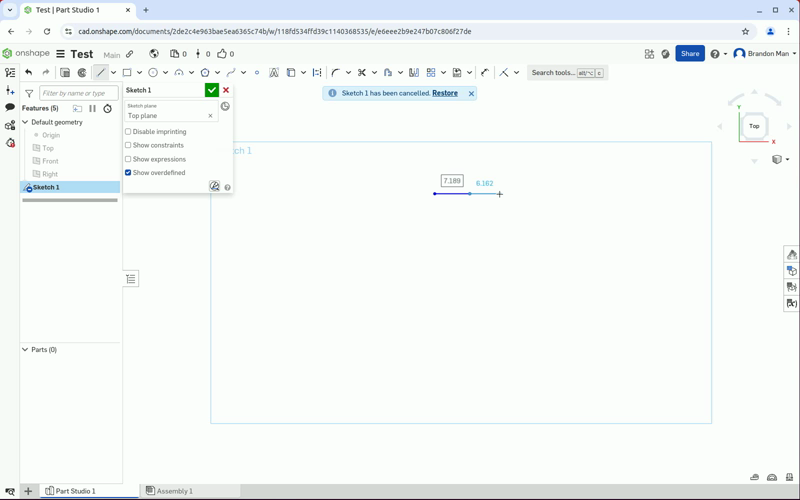
mouse_move(469, 192)
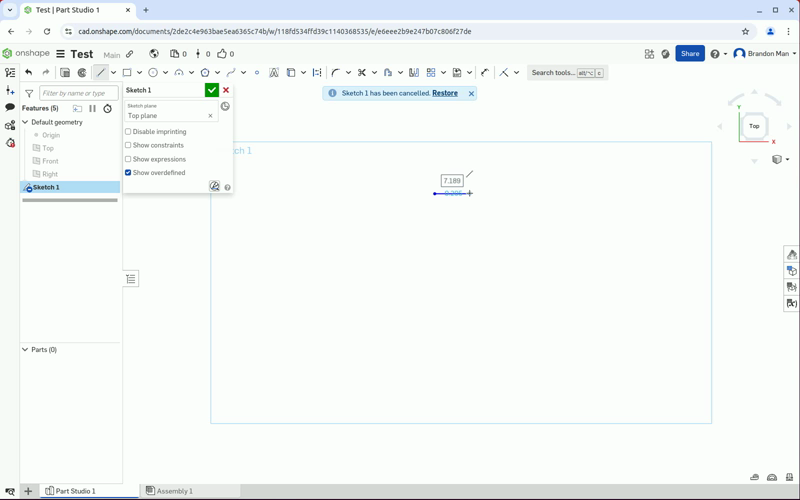
scroll(6)
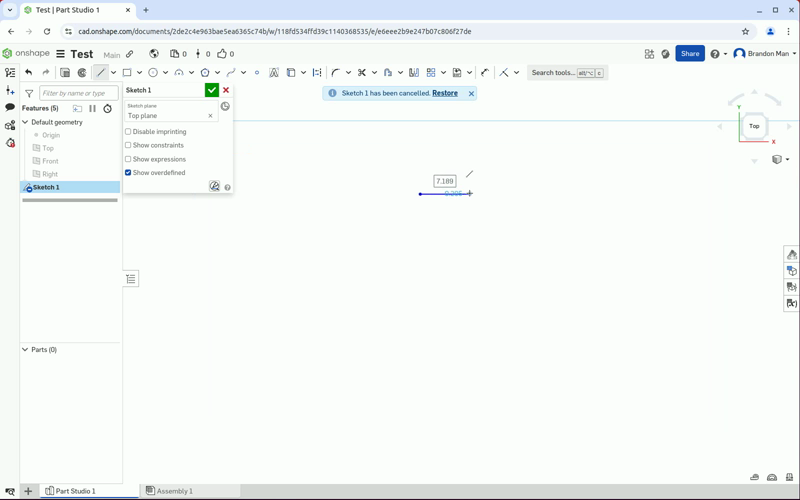
scroll(6)
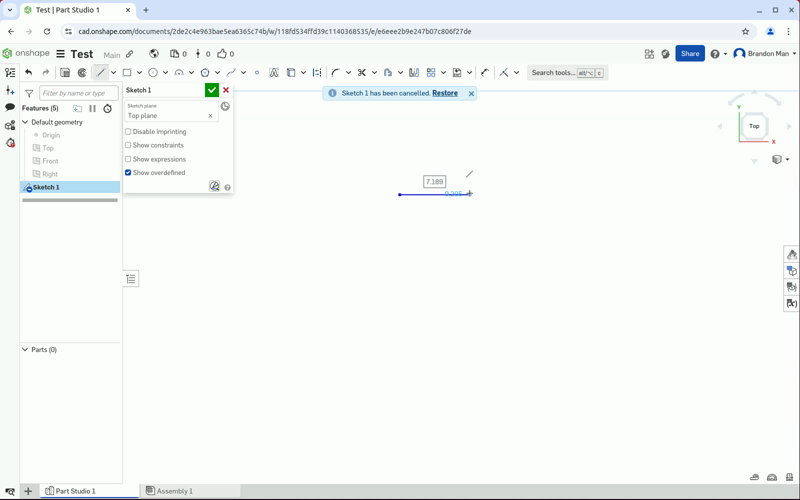
scroll(6)
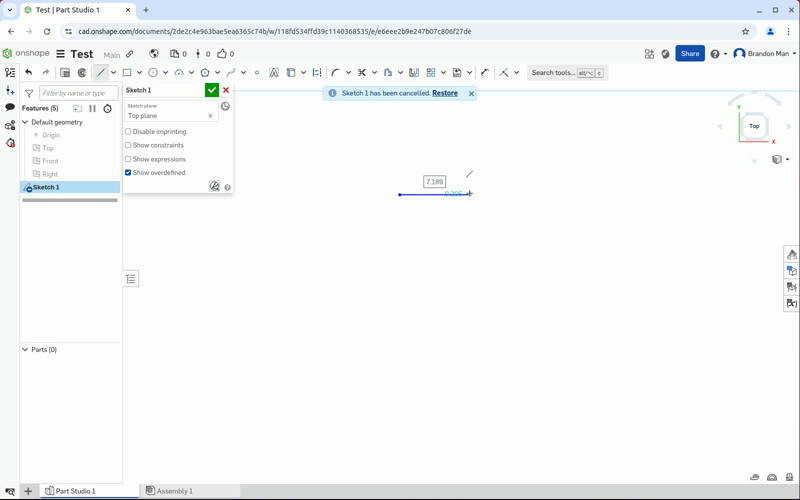
scroll(6)
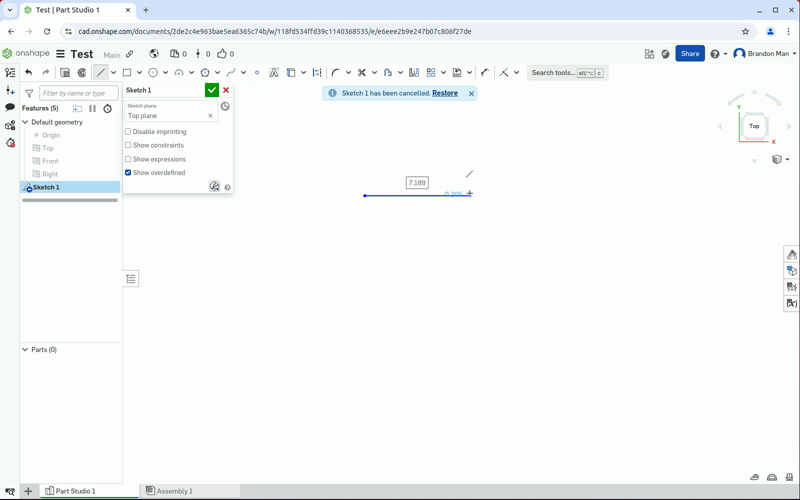
scroll(6)
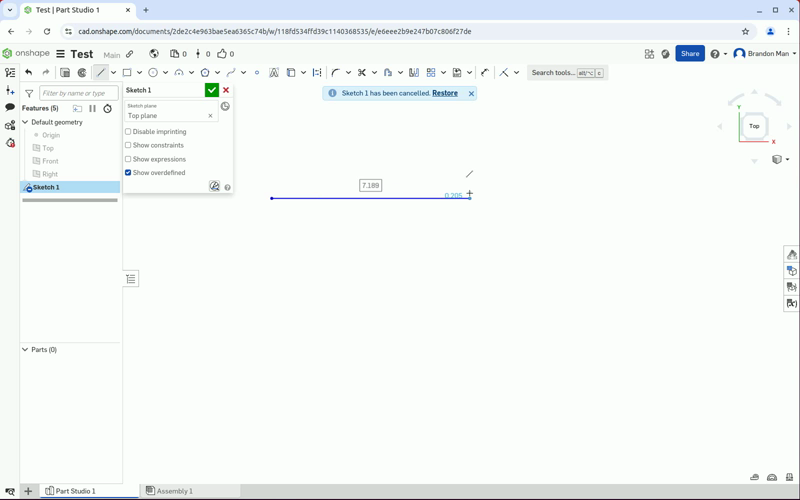
scroll(6)
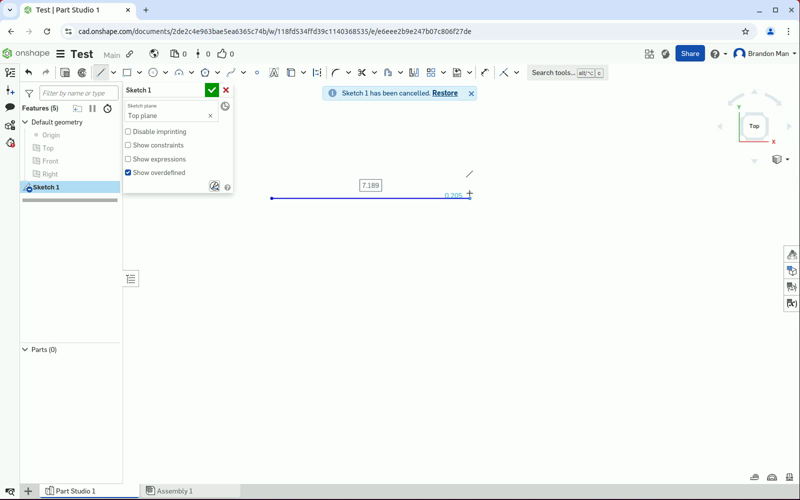
scroll(6)
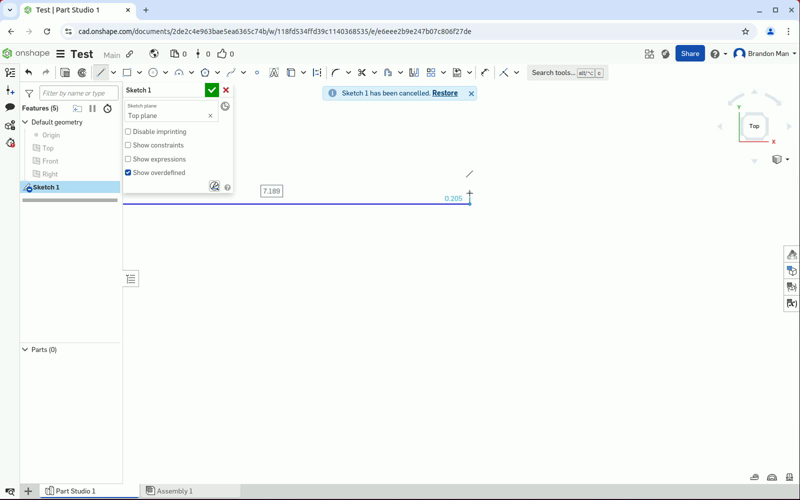
click(469, 192)
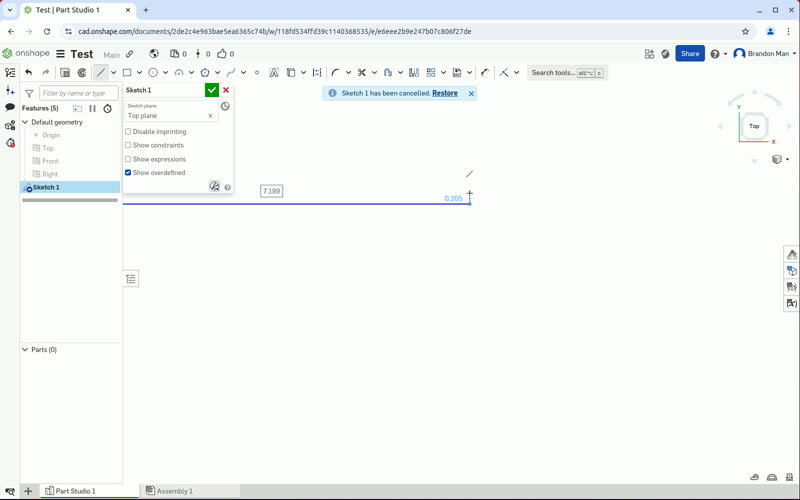
scroll(-6)
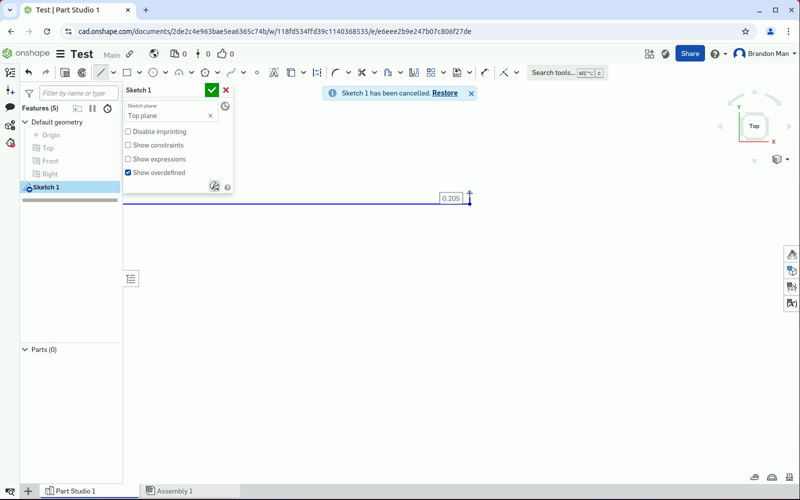
scroll(-6)
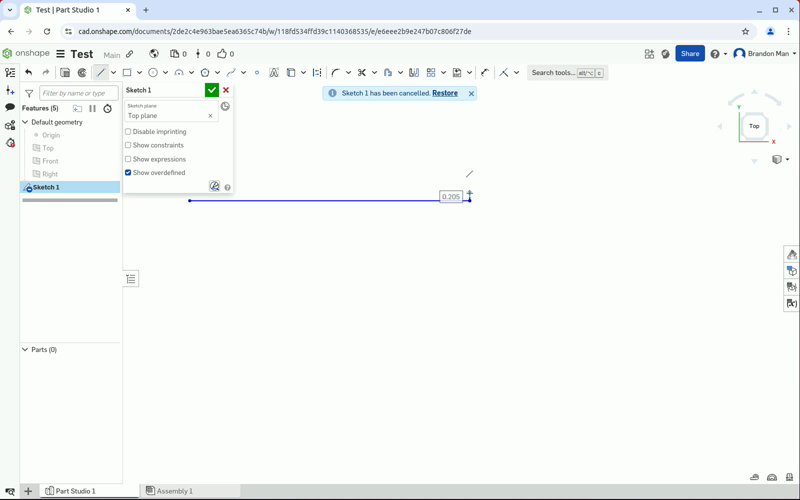
scroll(-6)
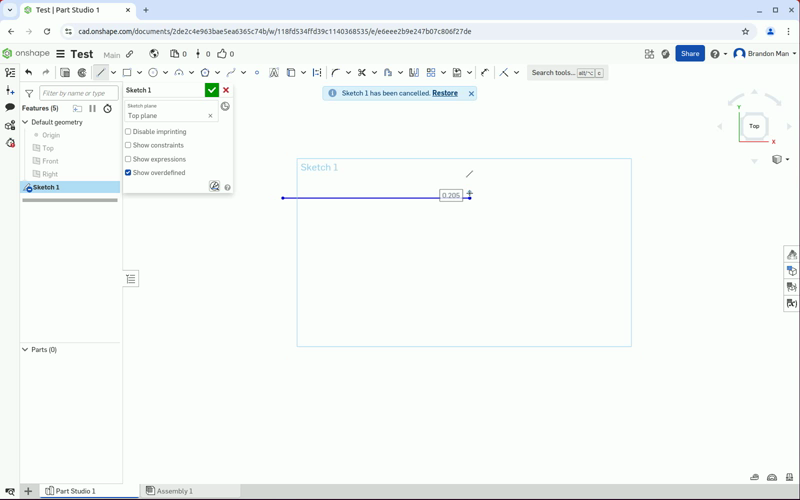
scroll(-6)
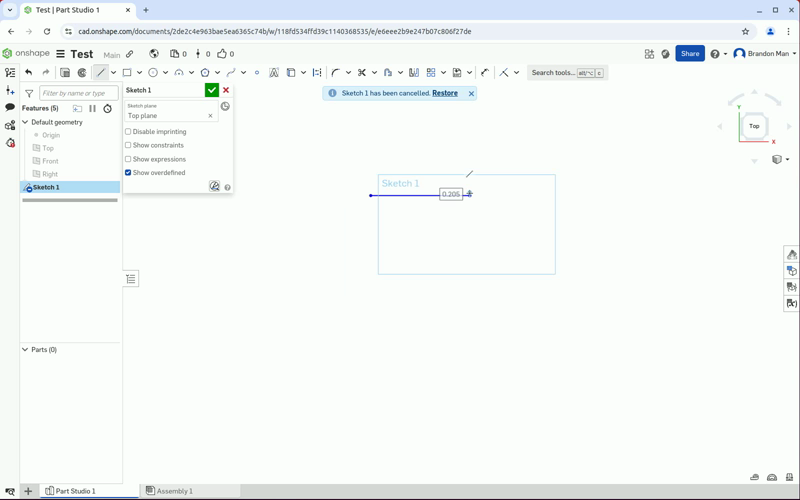
scroll(-6)
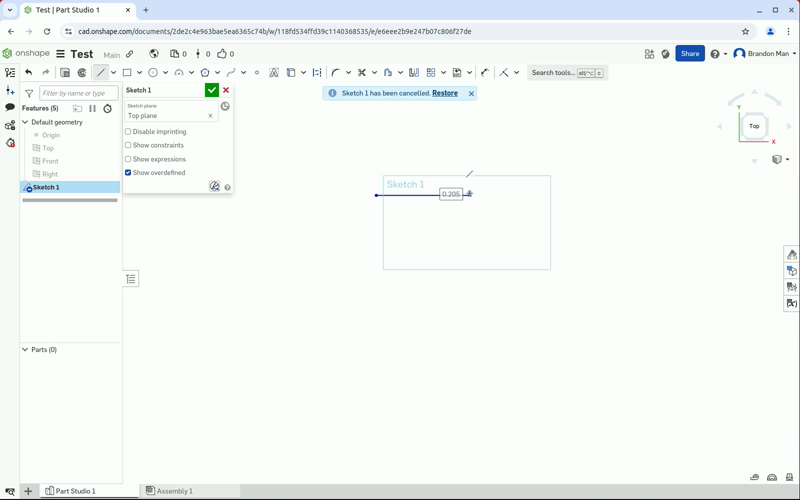
scroll(-6)
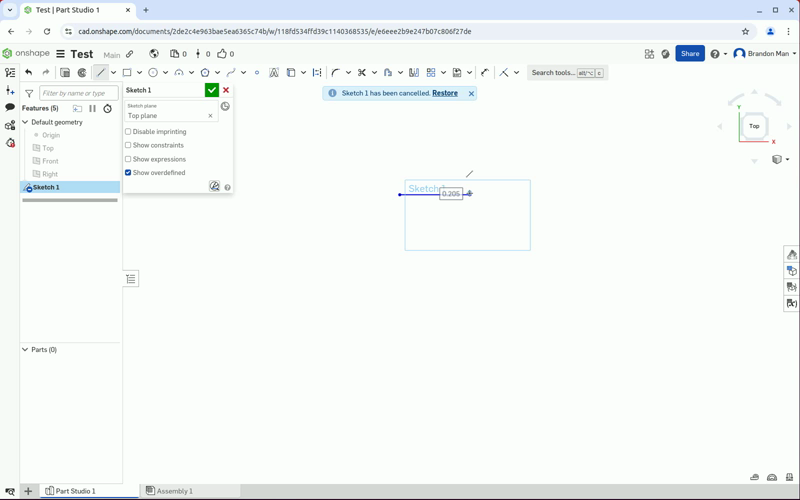
scroll(-6)
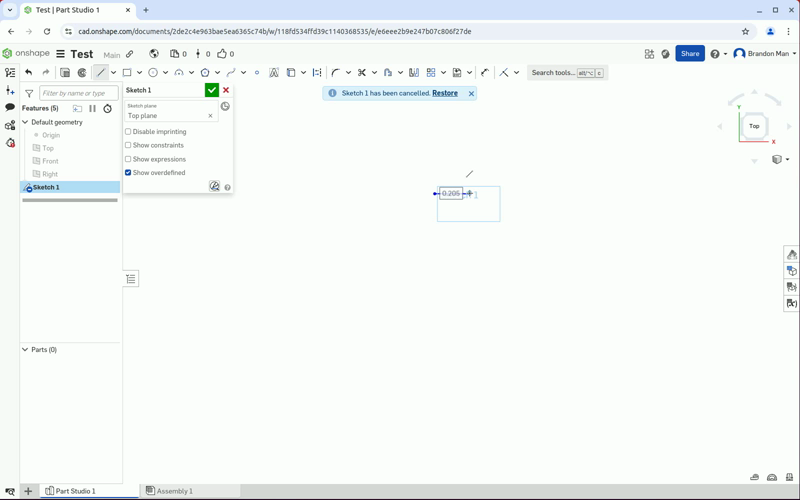
key_up(shift)
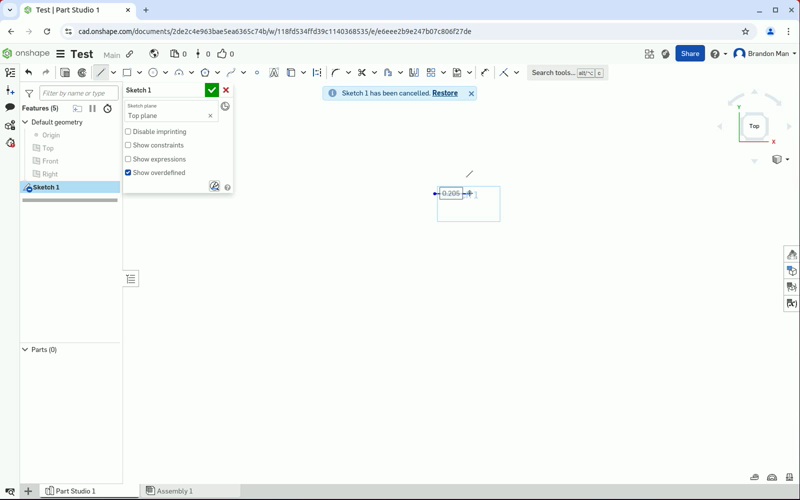
key_down(shift)
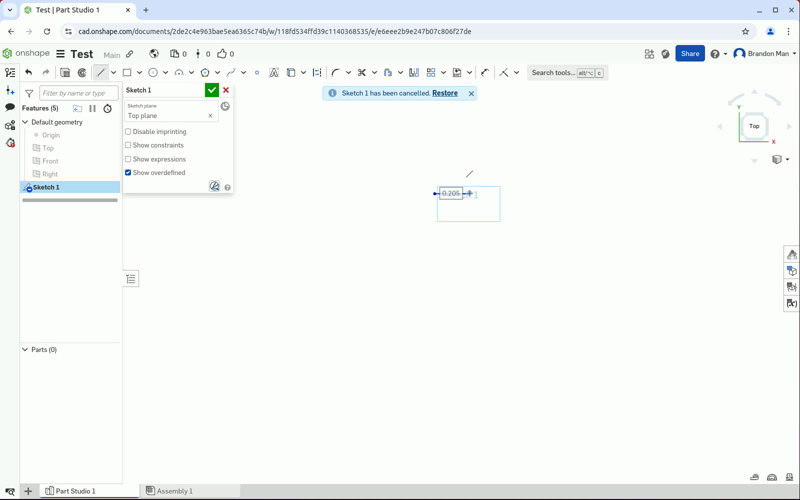
mouse_move(499, 192)
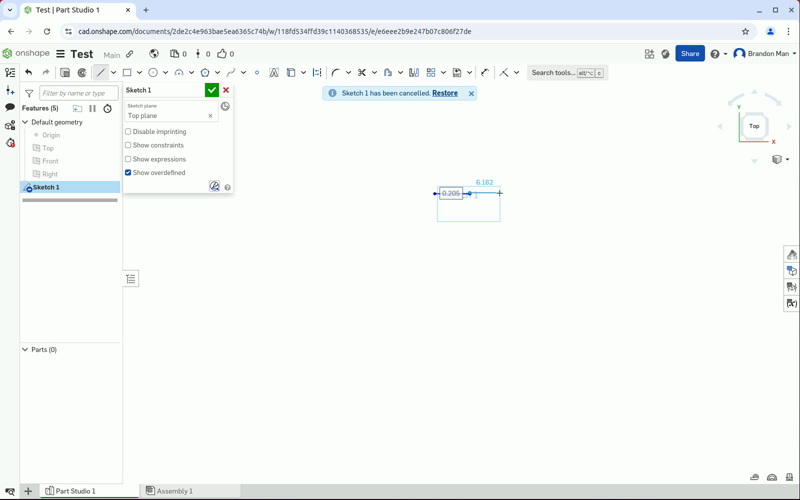
mouse_move(434, 192)
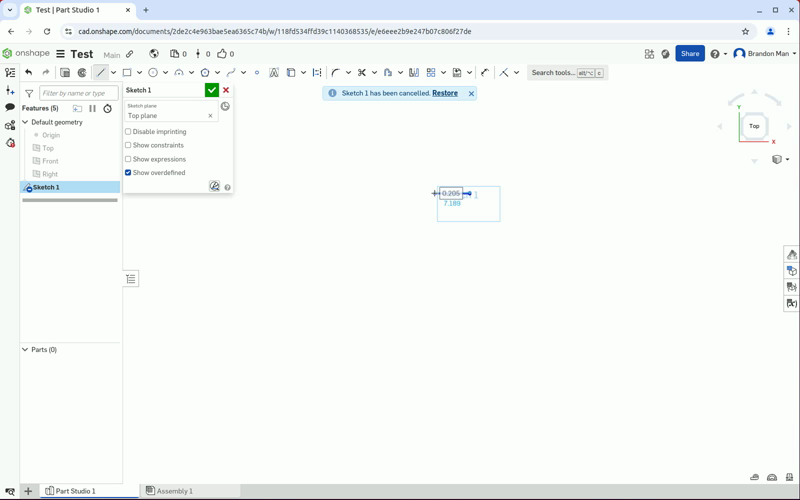
scroll(6)
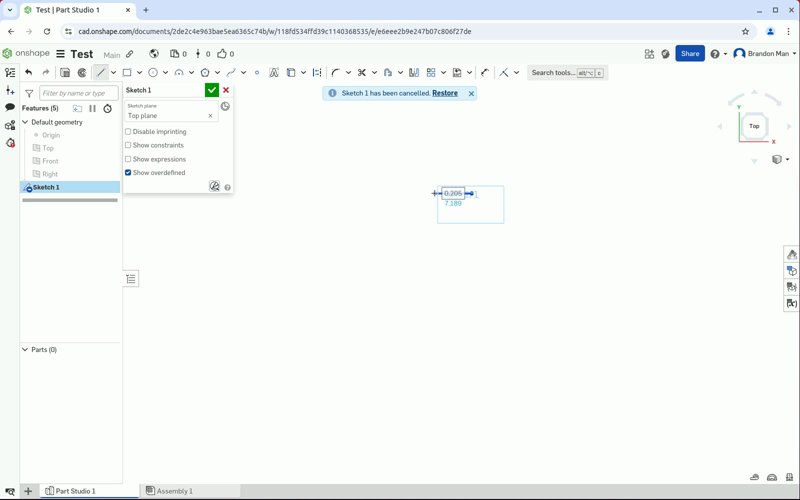
scroll(6)
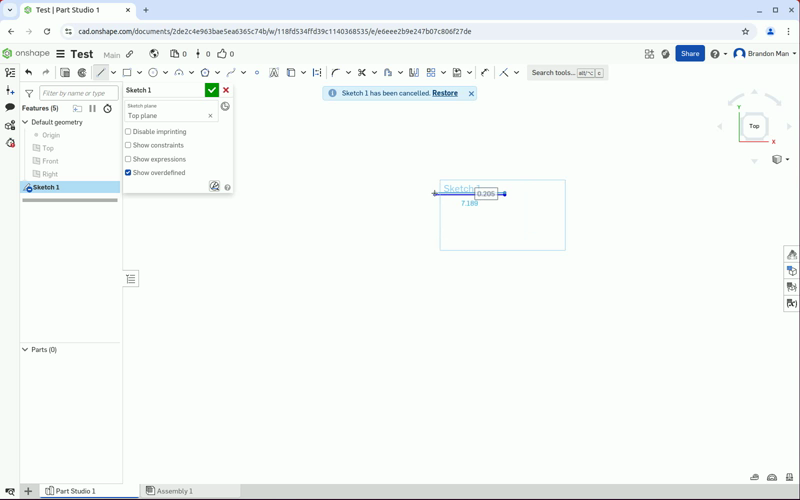
scroll(6)
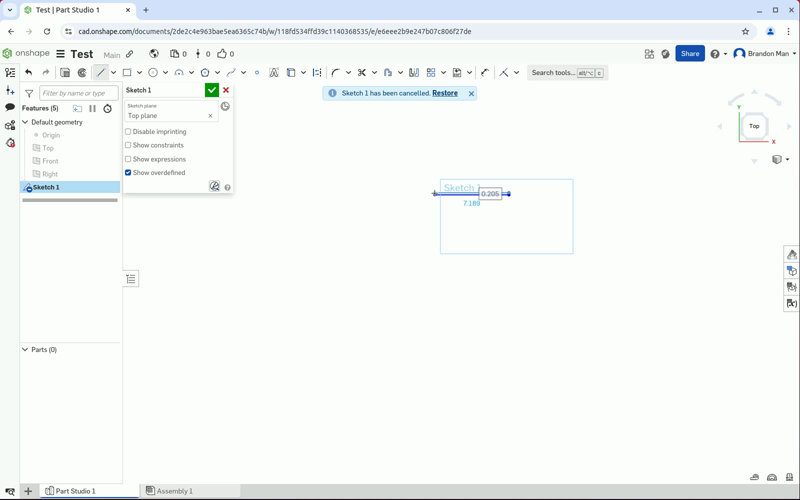
scroll(6)
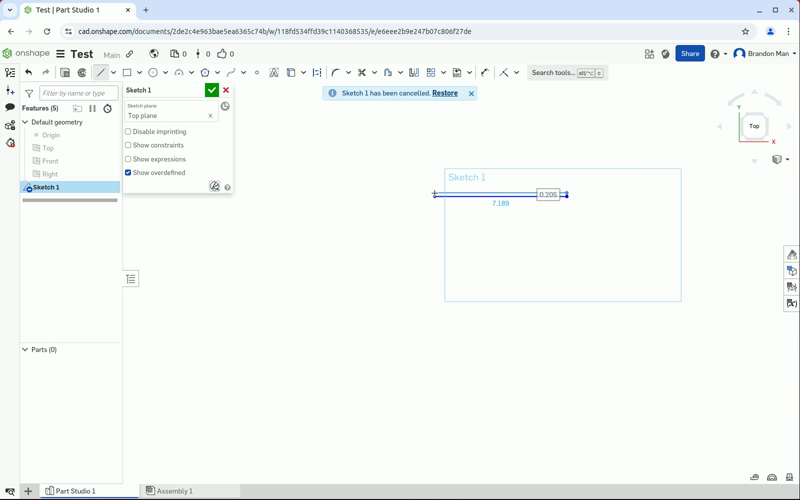
scroll(6)
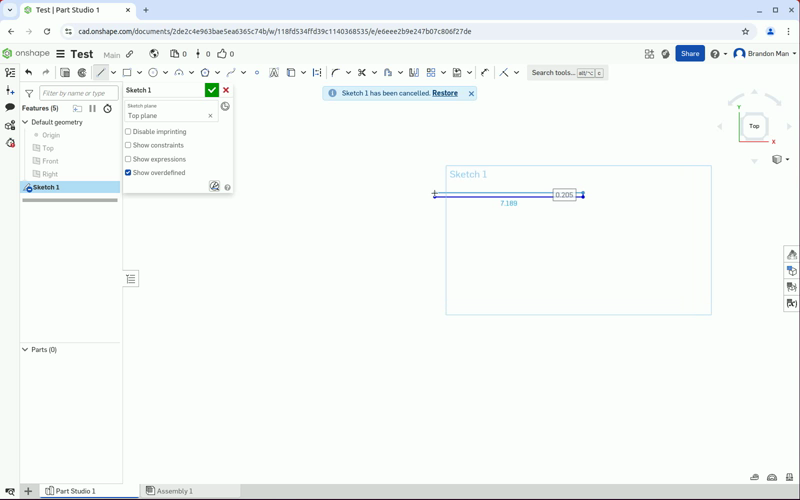
scroll(6)
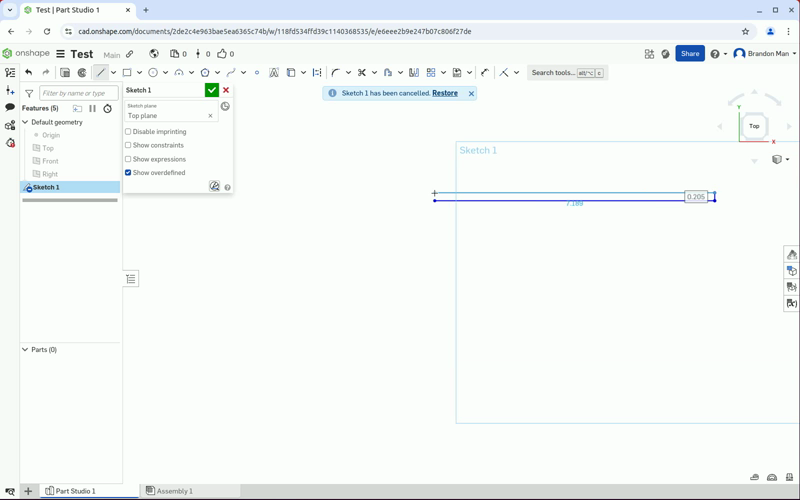
scroll(6)
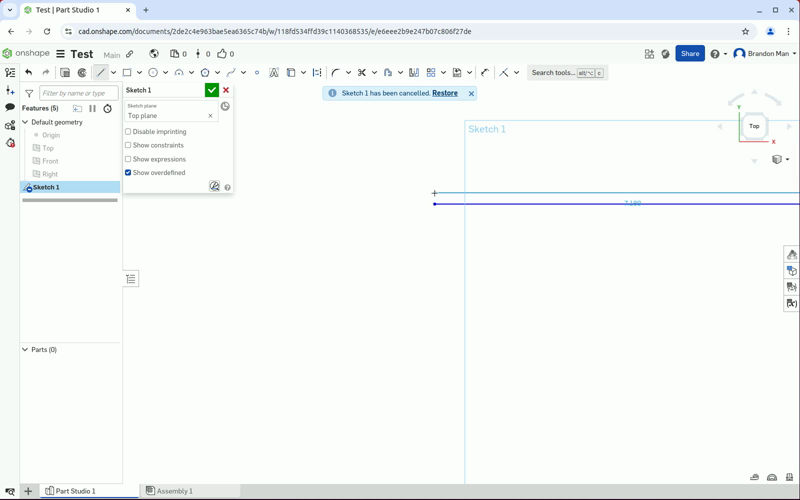
click(434, 192)
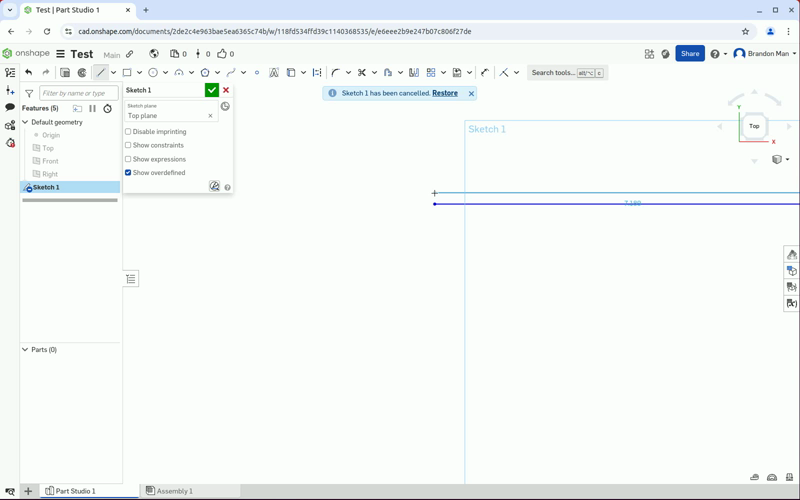
scroll(-6)
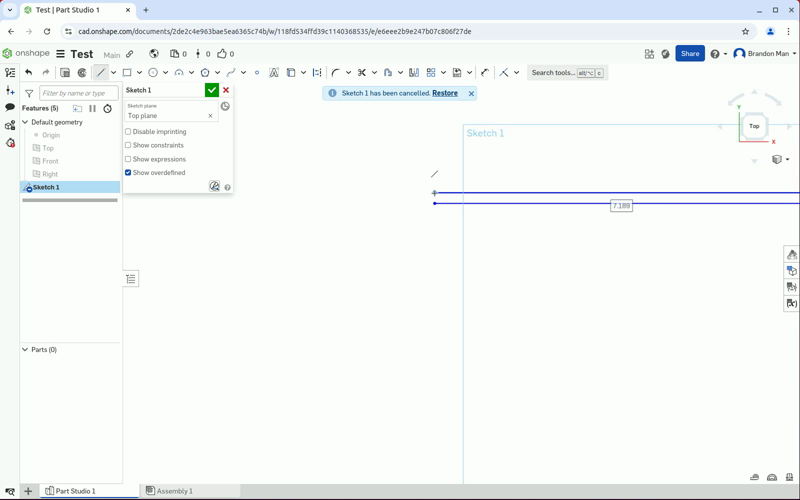
scroll(-6)
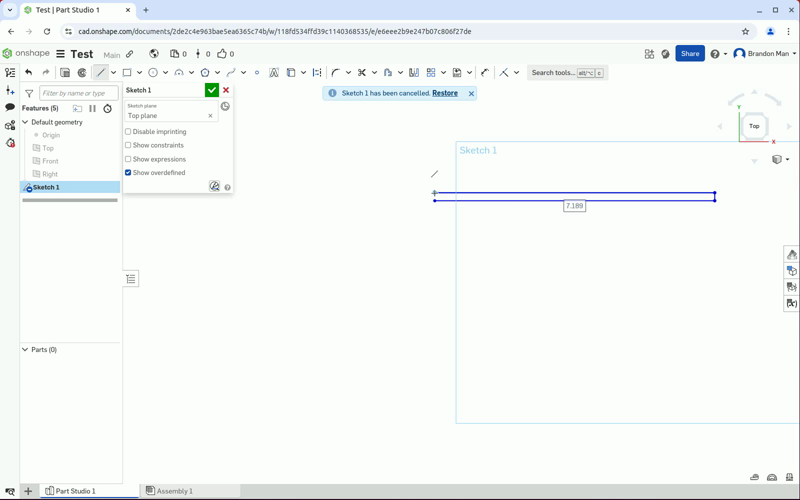
scroll(-6)
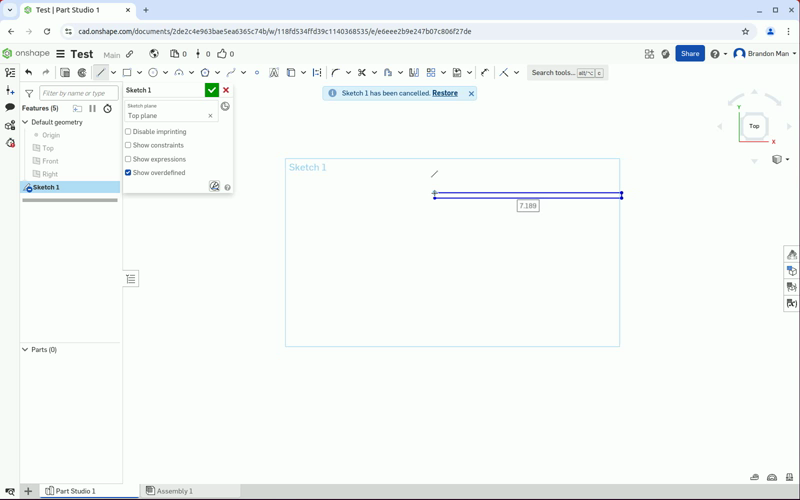
scroll(-6)
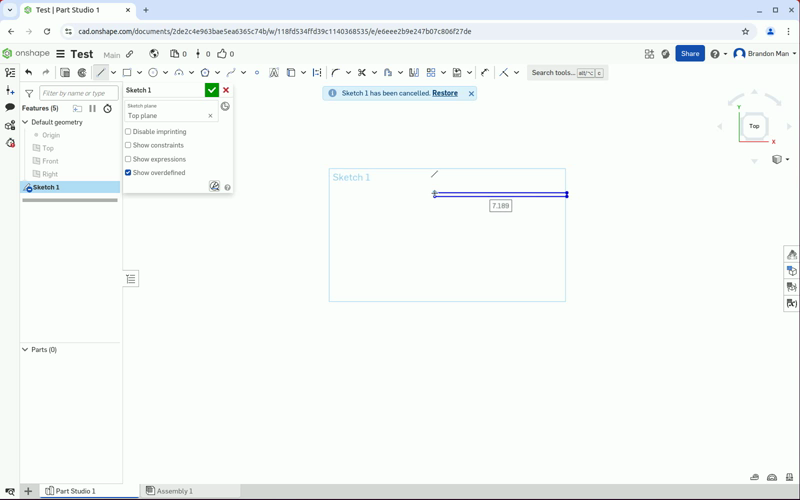
scroll(-6)
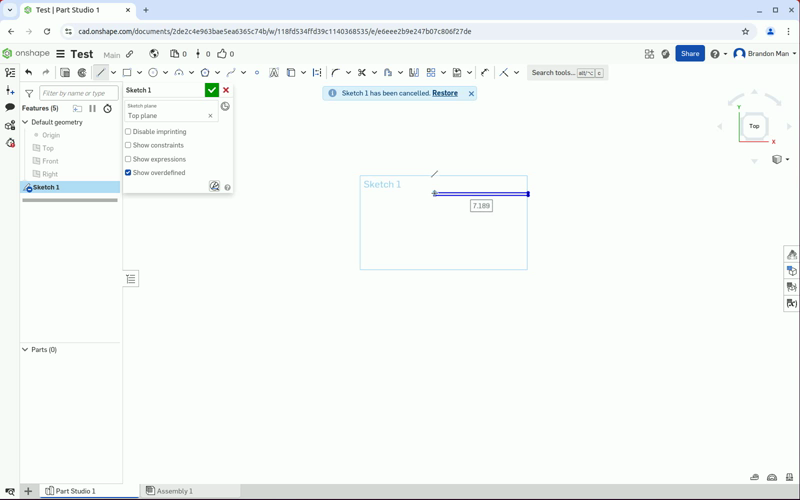
scroll(-6)
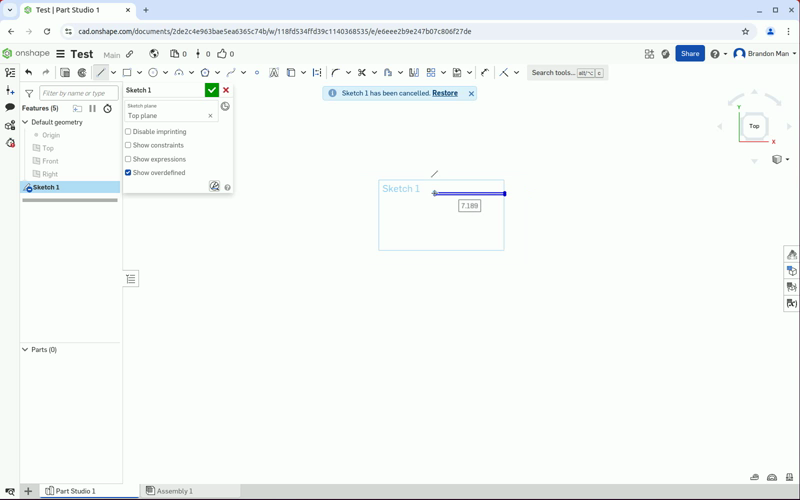
scroll(-6)
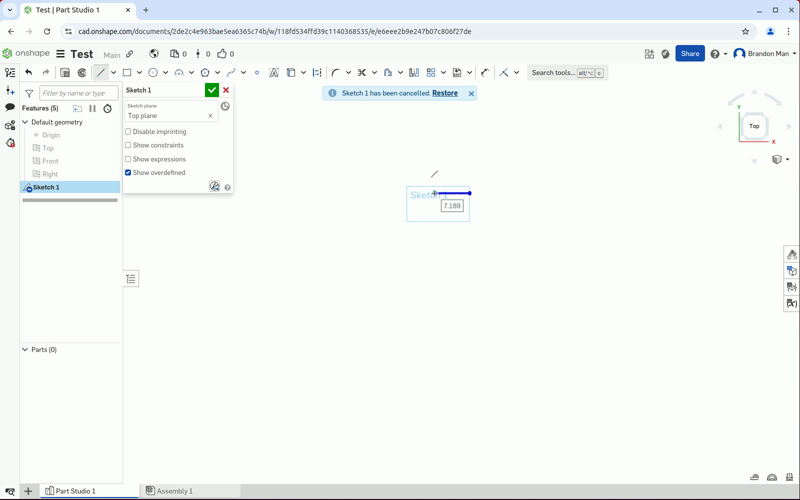
key_up(shift)
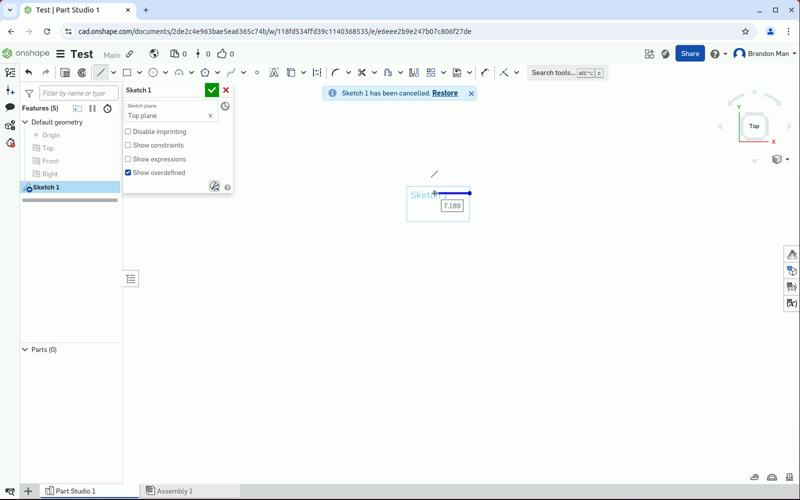
mouse_move(464, 192)
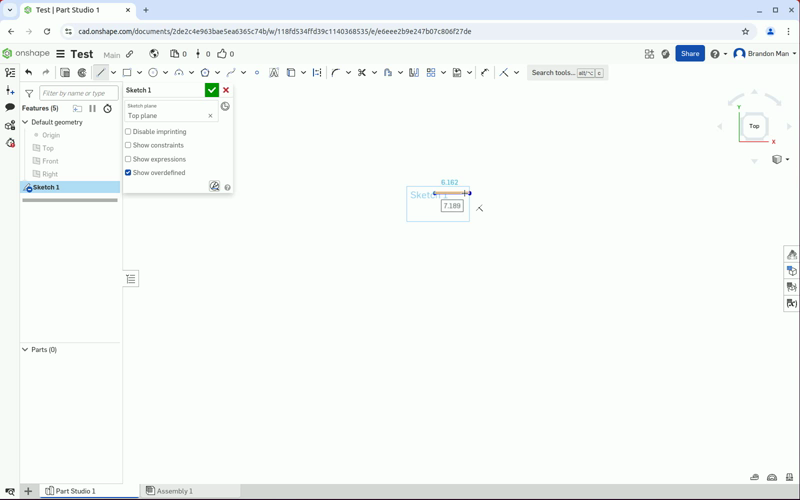
key_down(shift)
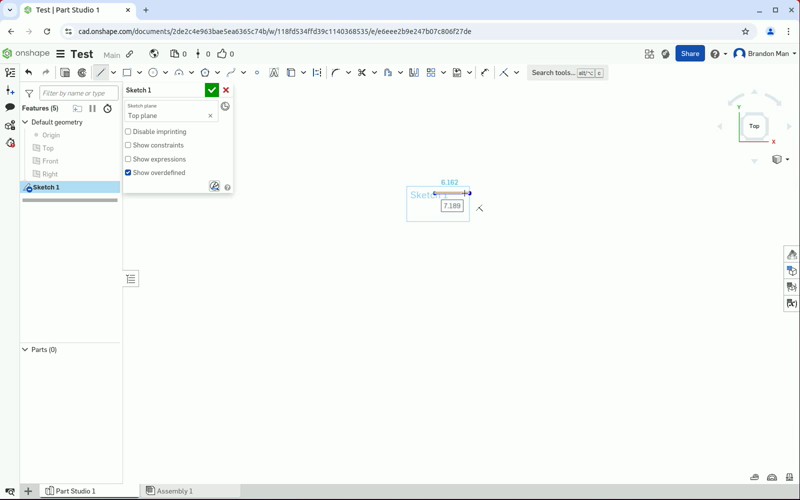
mouse_move(434, 193)
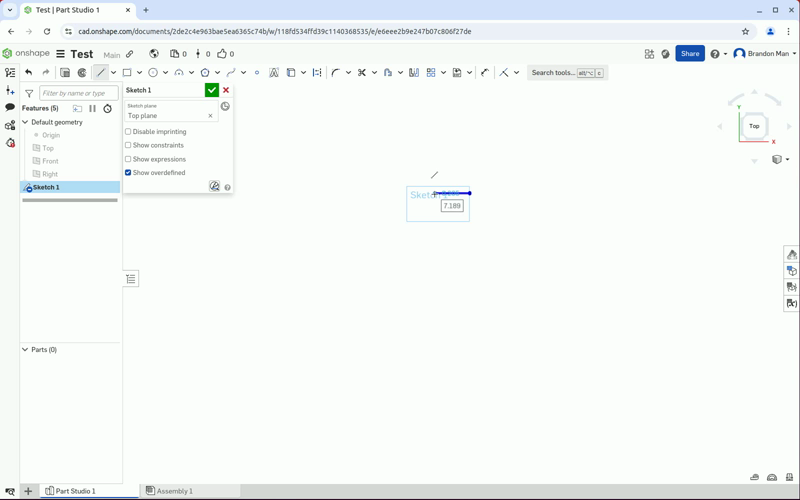
scroll(6)
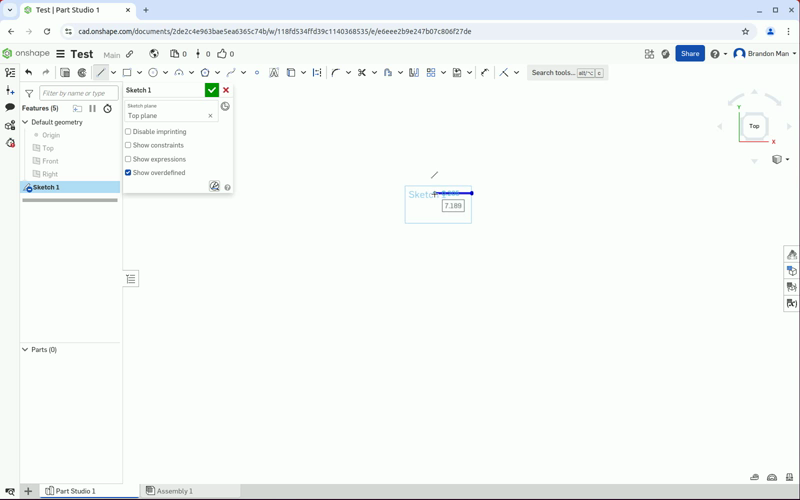
scroll(6)
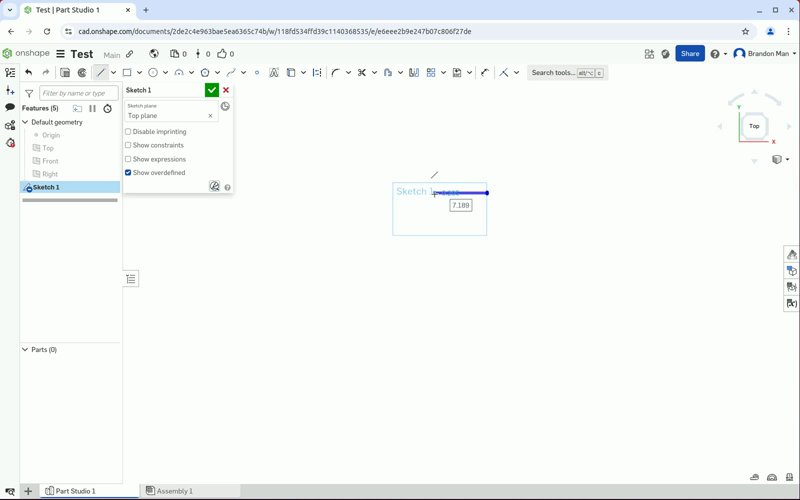
scroll(6)
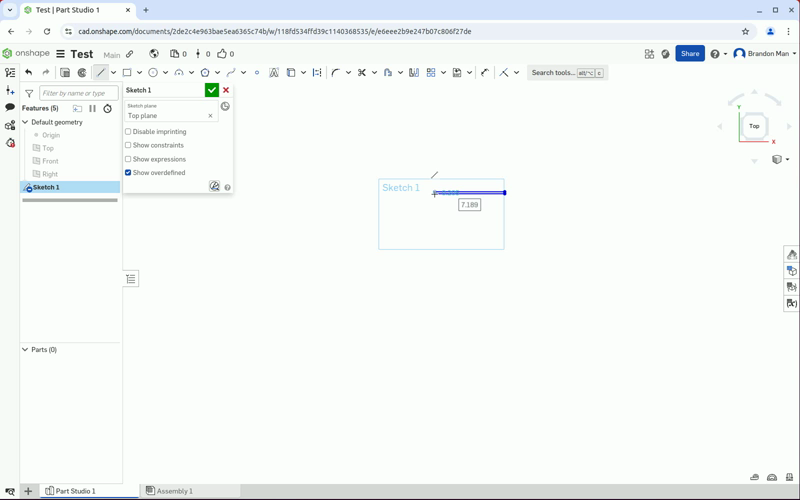
scroll(6)
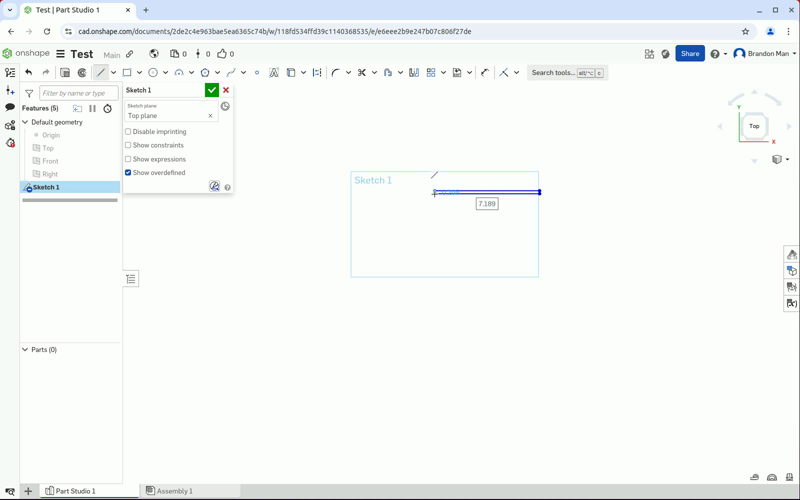
scroll(6)
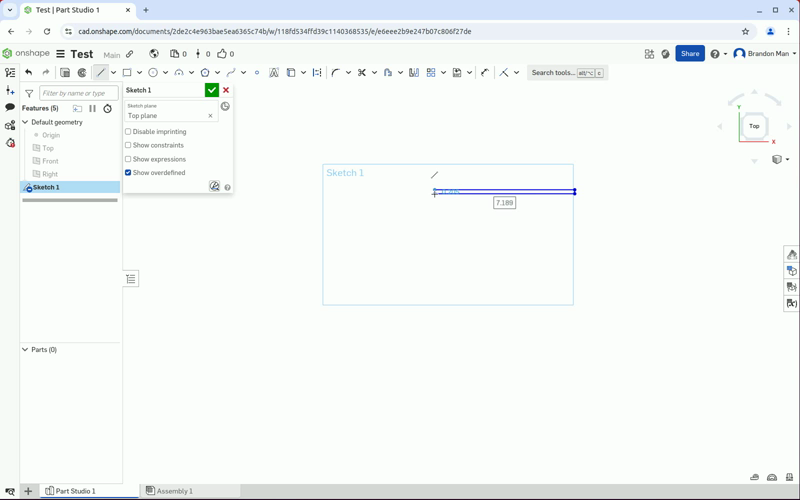
scroll(6)
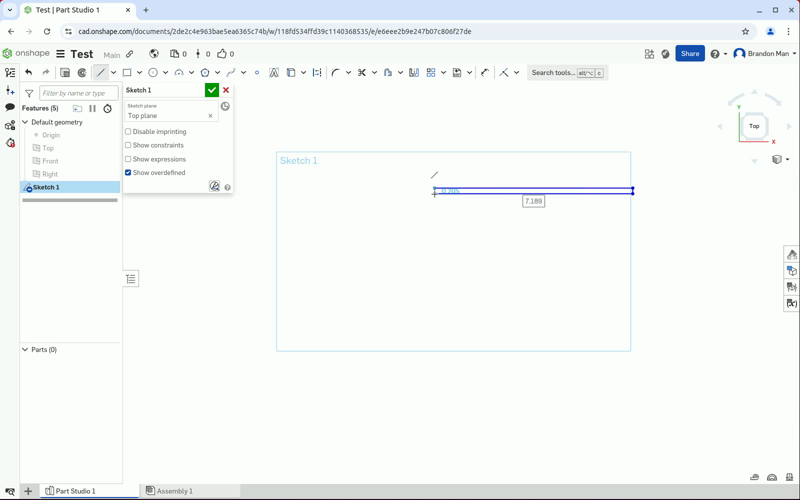
scroll(6)
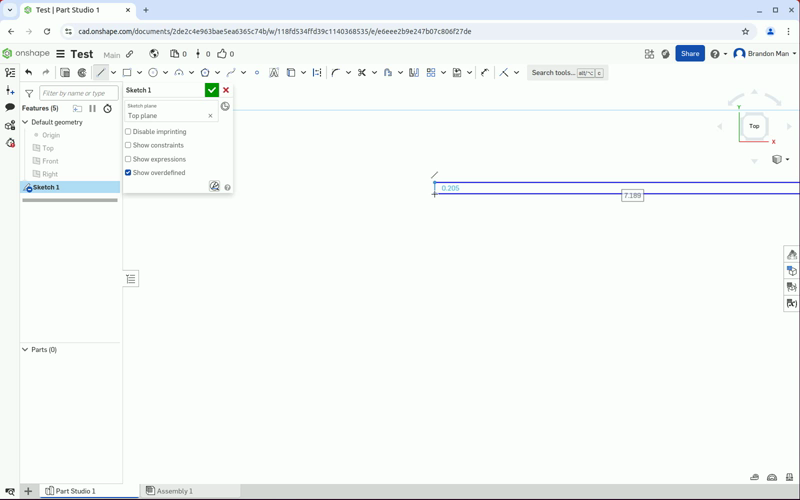
key_up(shift)
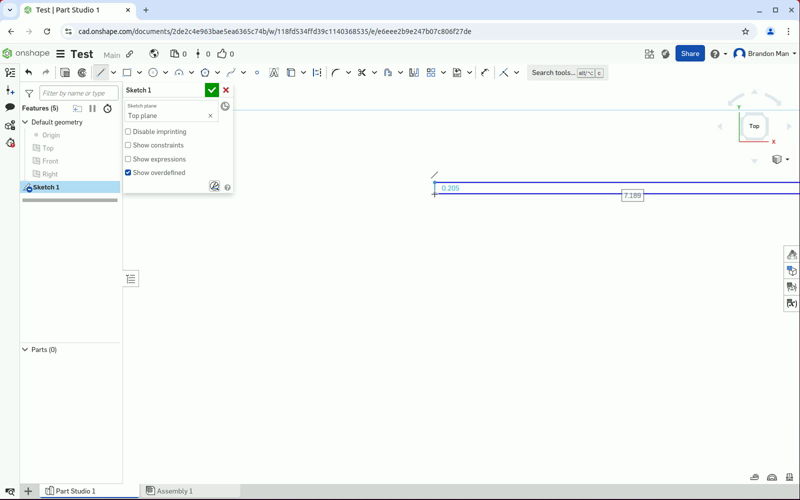
click(434, 193)
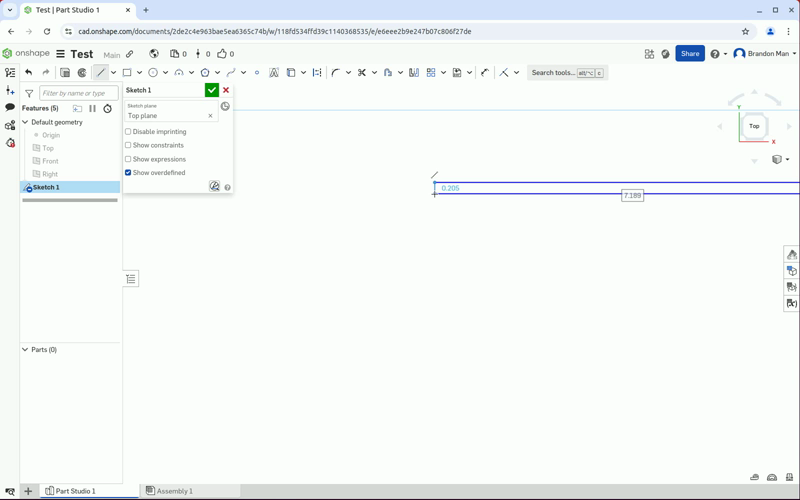
scroll(-6)
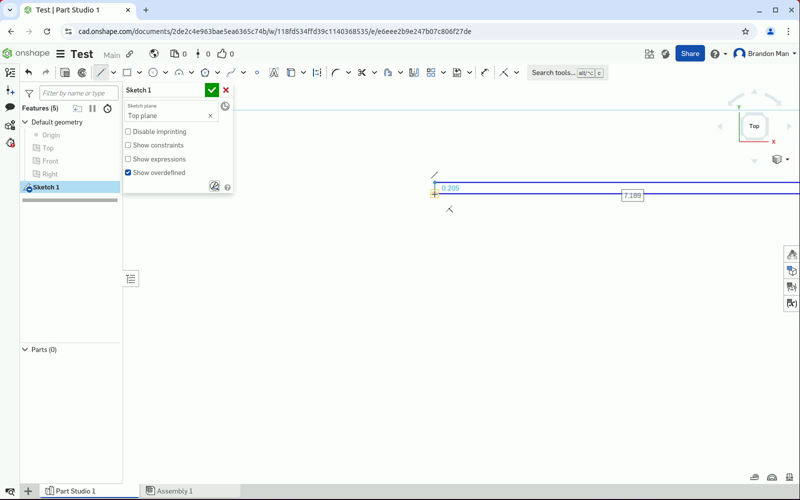
scroll(-6)
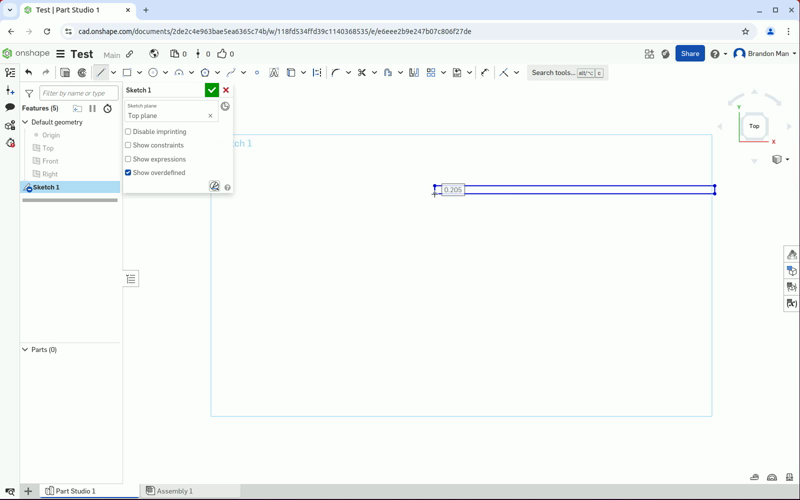
scroll(-6)
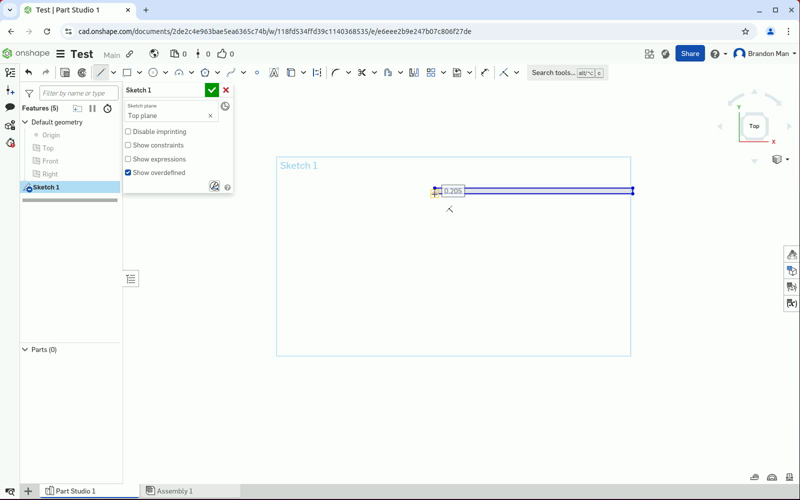
scroll(-6)
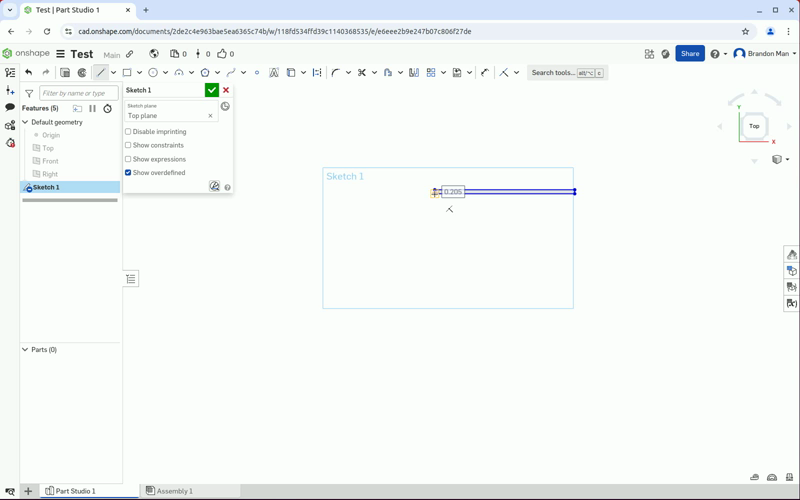
scroll(-6)
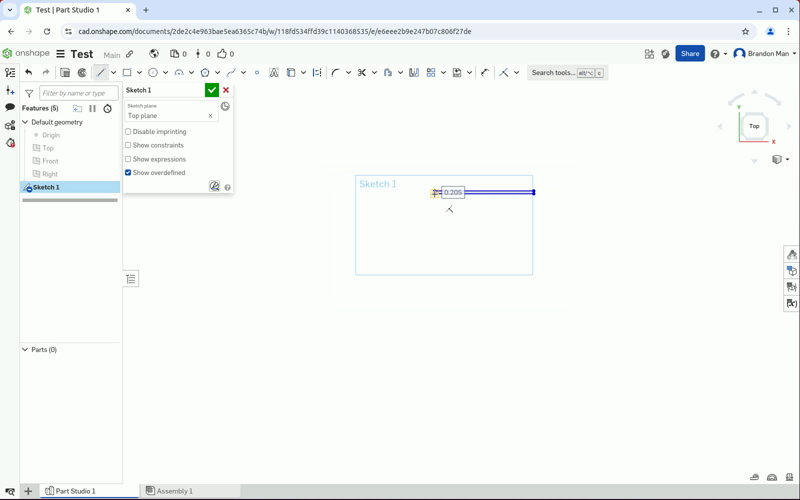
scroll(-6)
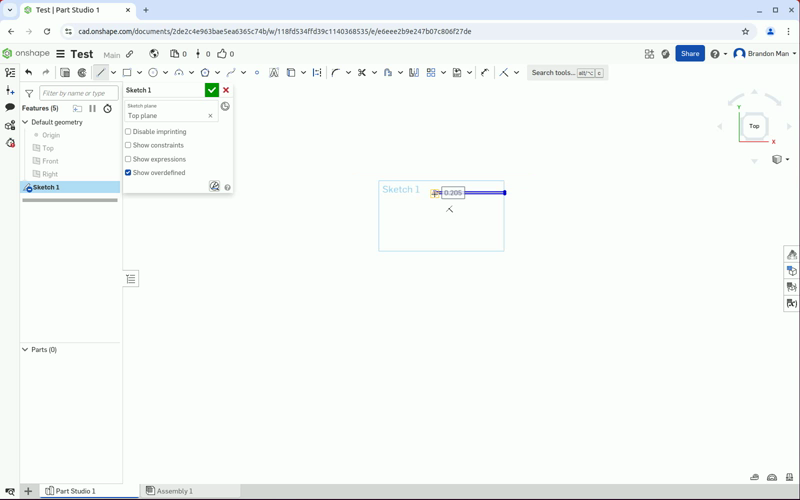
scroll(-6)
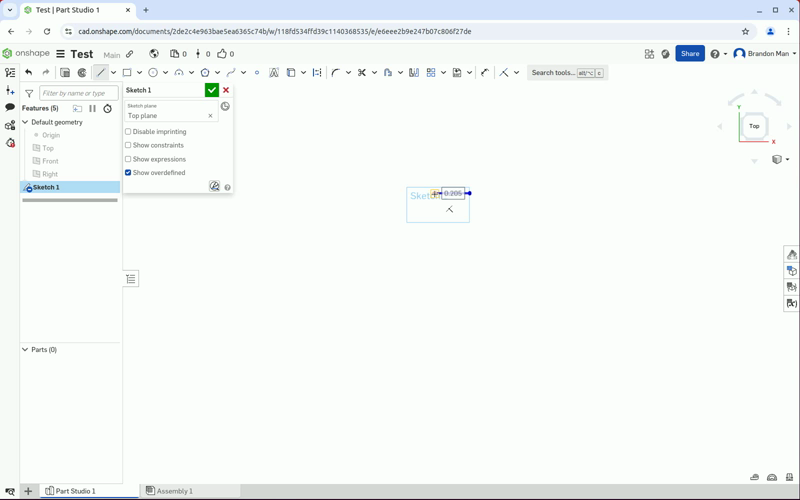
key(esc)
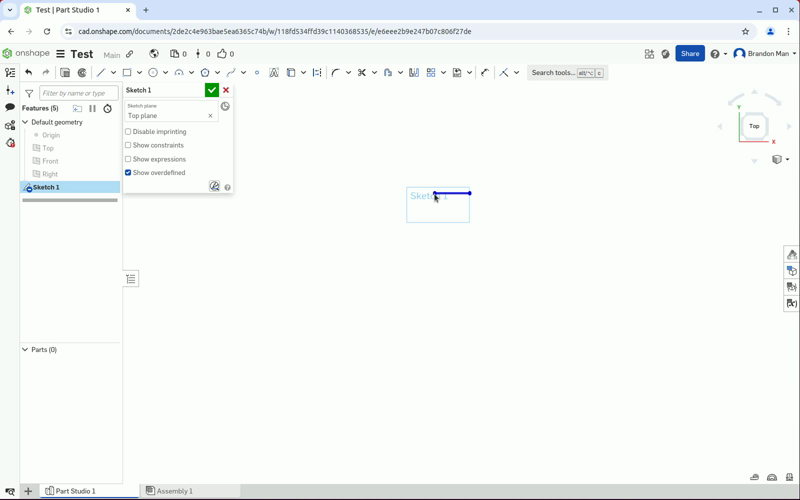
mouse_move(455, 193)
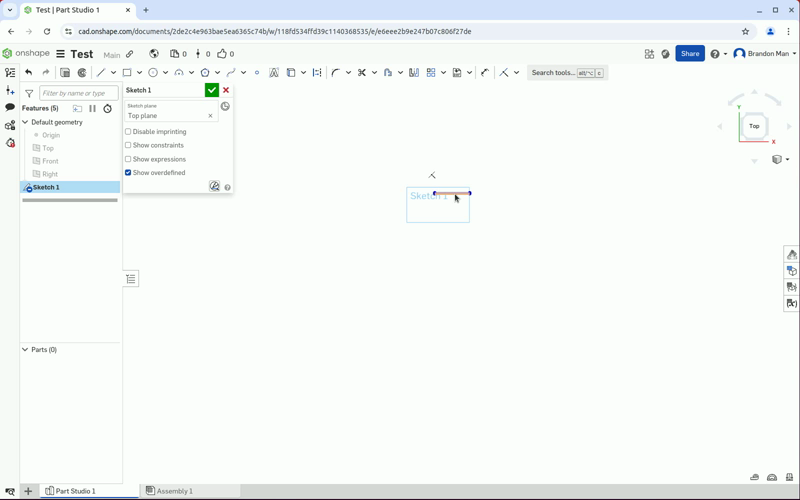
scroll(6)
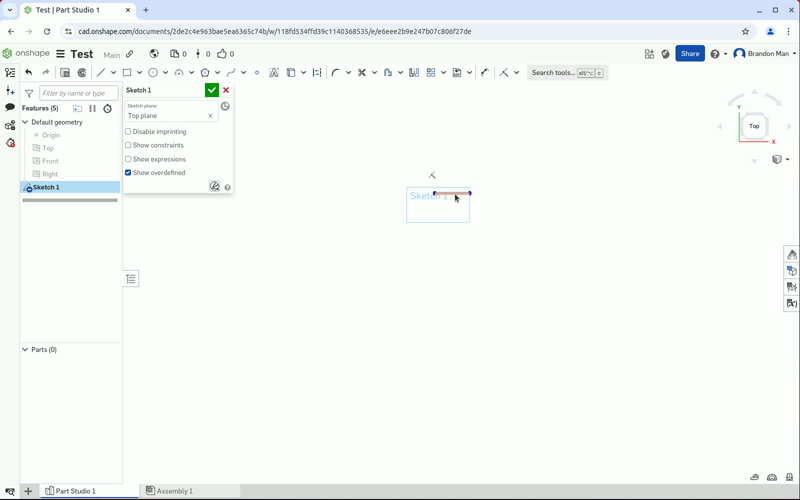
scroll(6)
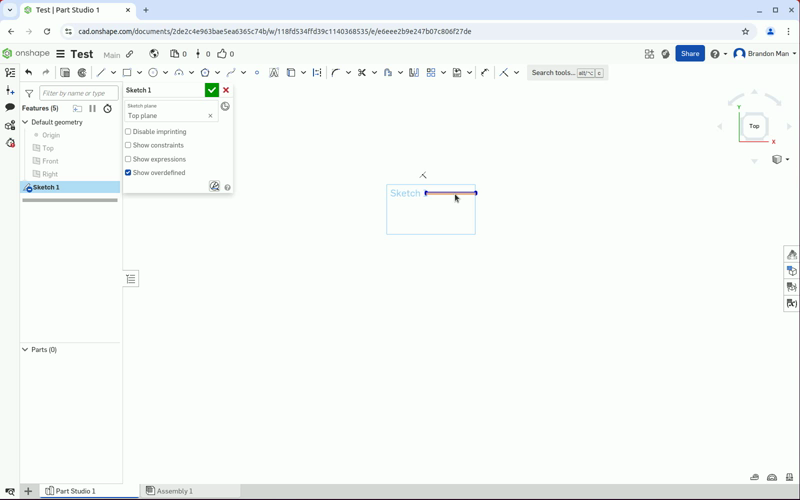
scroll(6)
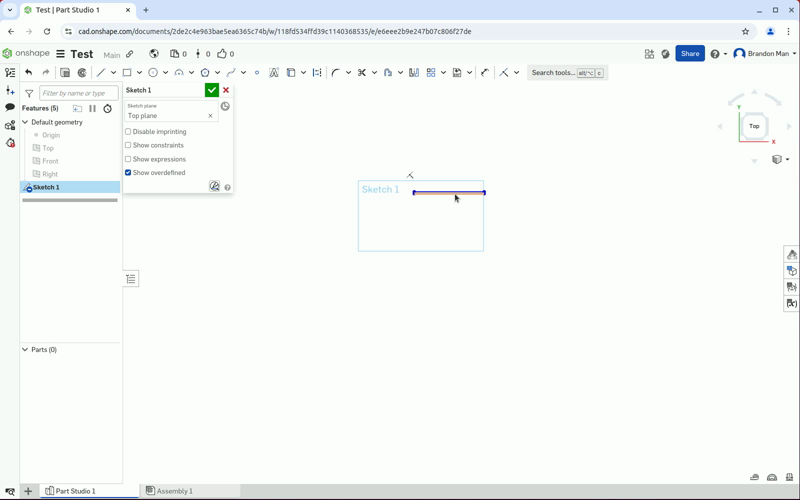
scroll(6)
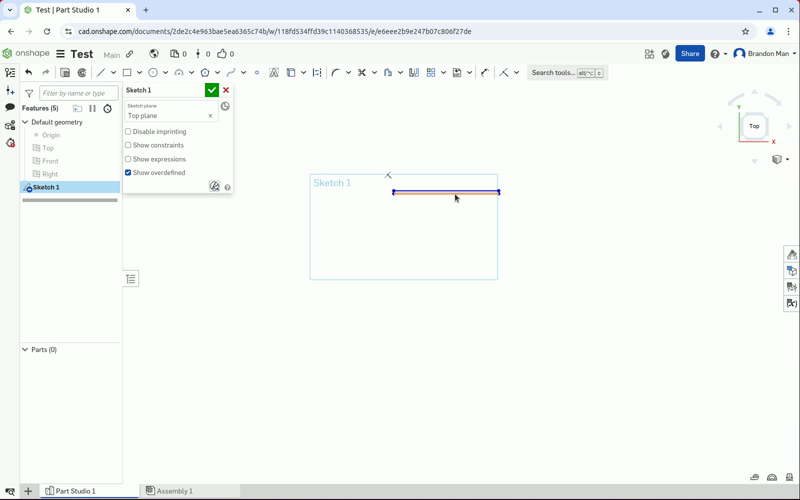
scroll(6)
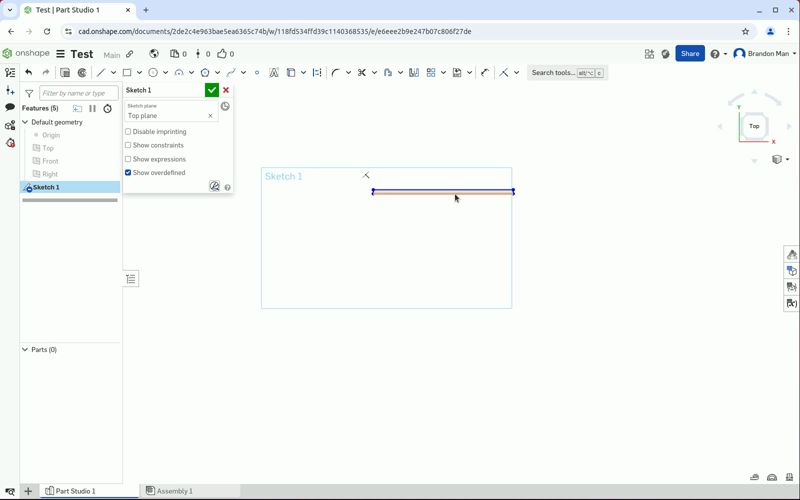
scroll(6)
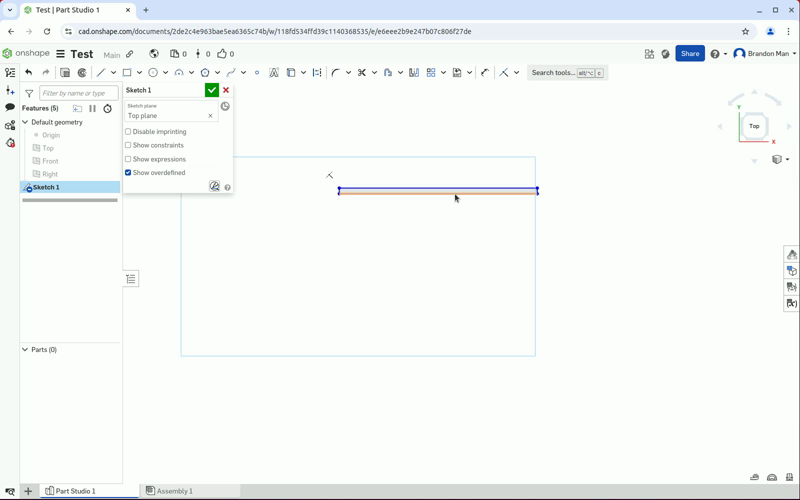
scroll(6)
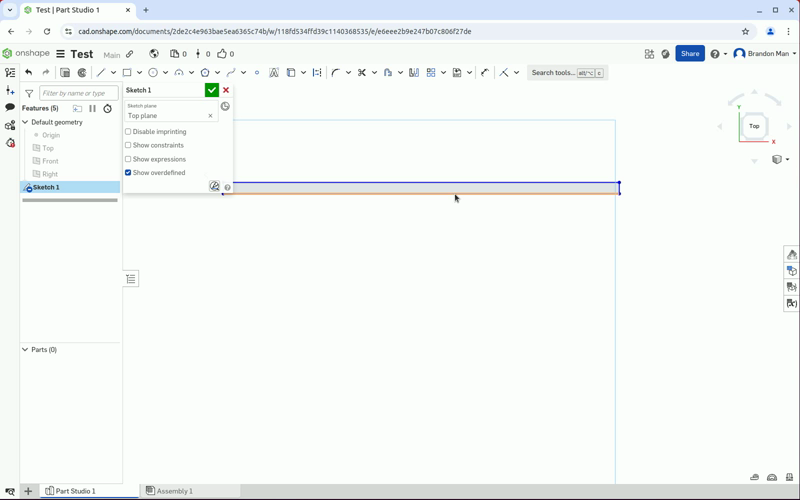
click(455, 193)
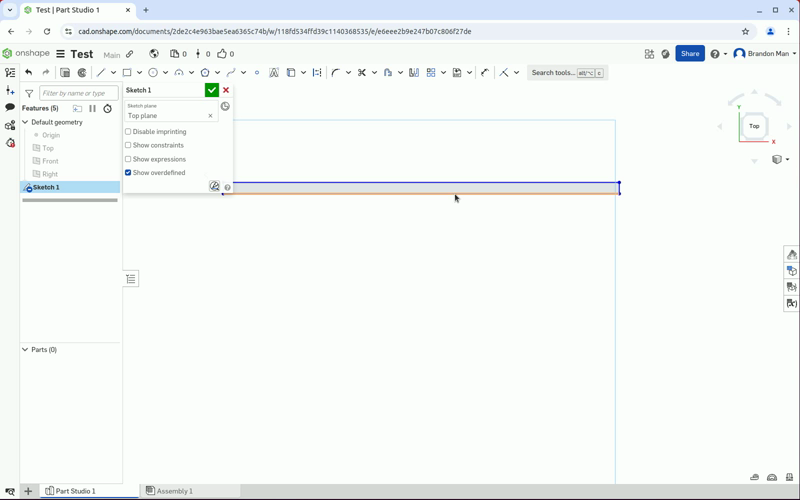
scroll(-6)
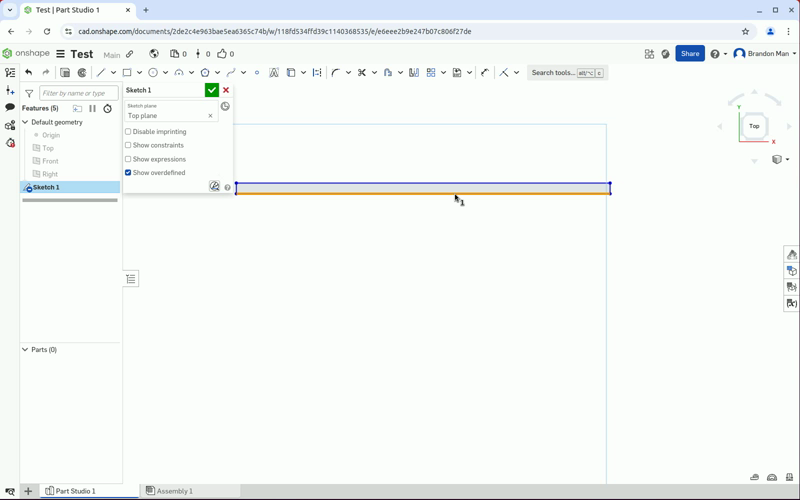
scroll(-6)
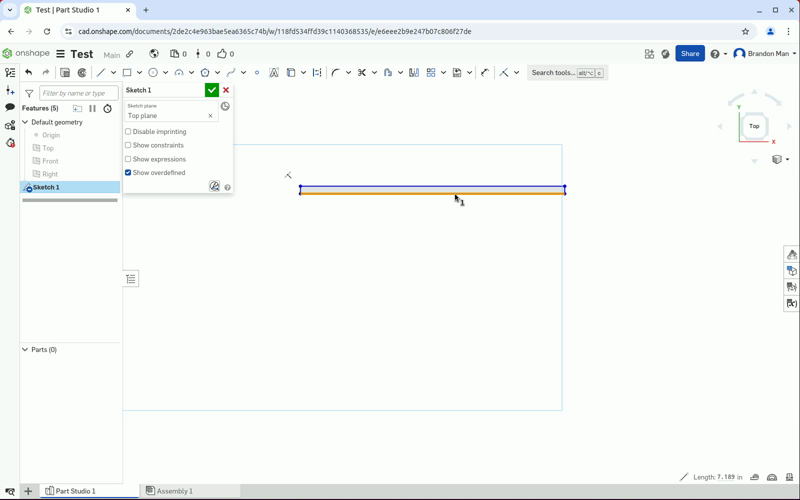
scroll(-6)
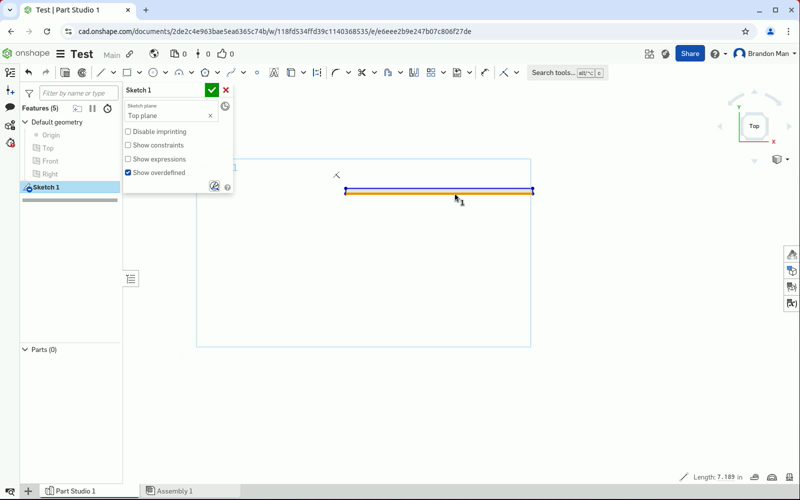
scroll(-6)
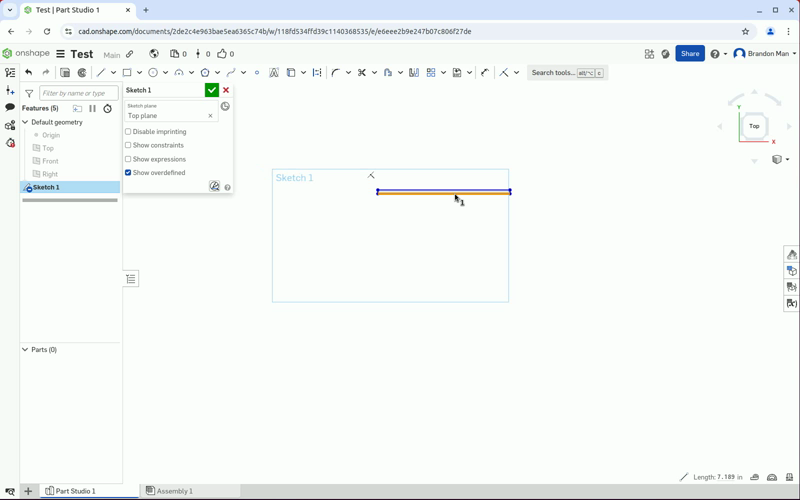
scroll(-6)
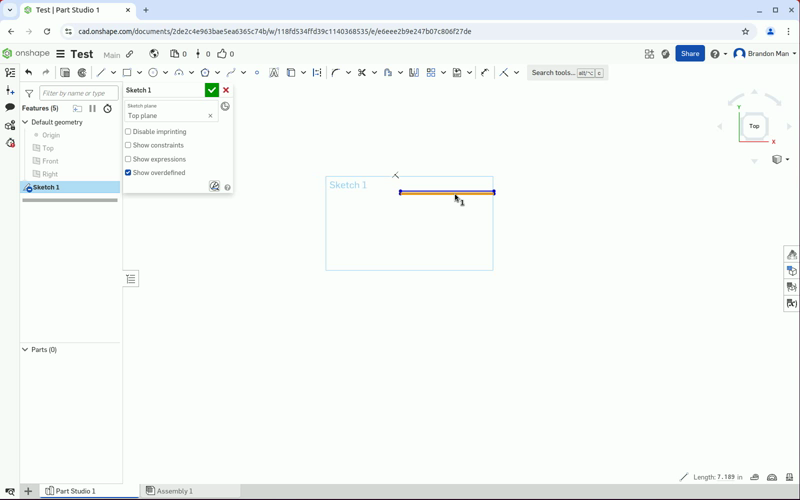
scroll(-6)
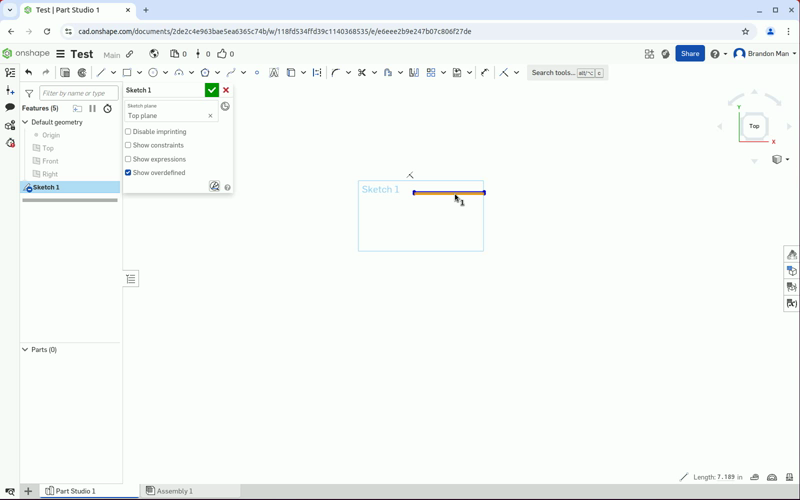
scroll(-6)
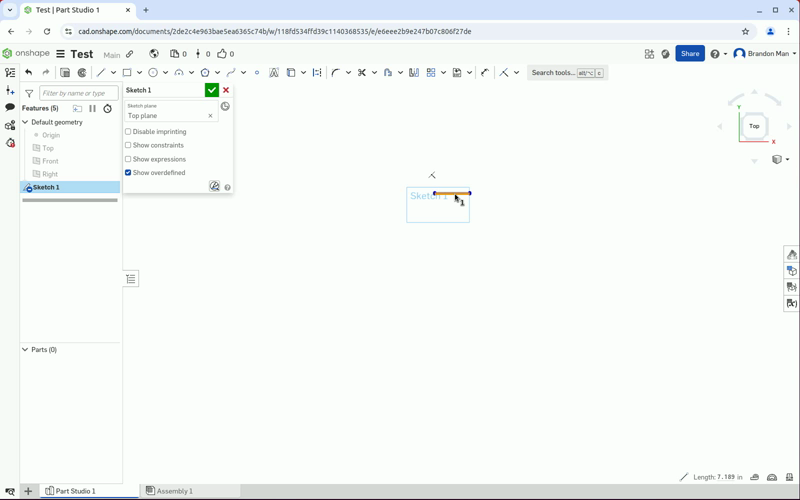
mouse_move(73, 352)
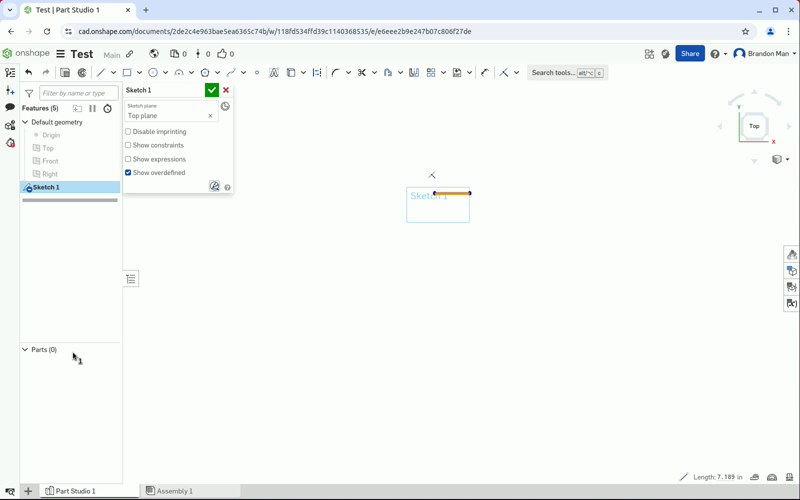
key(shift+y)
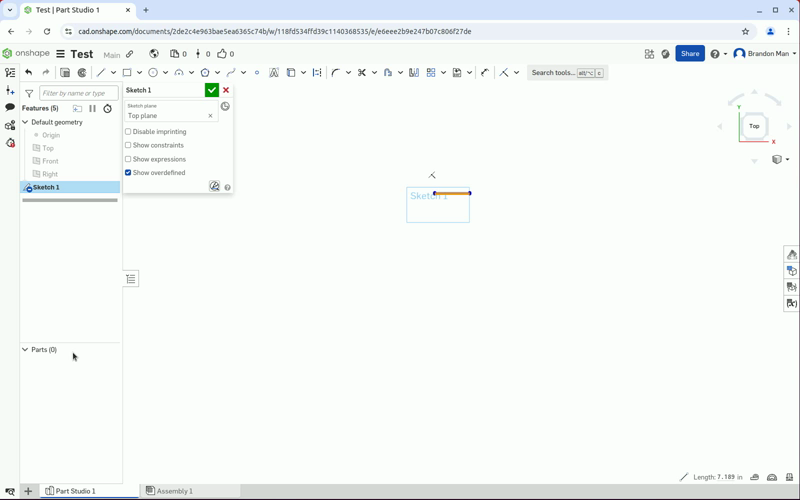
key(shift+e)
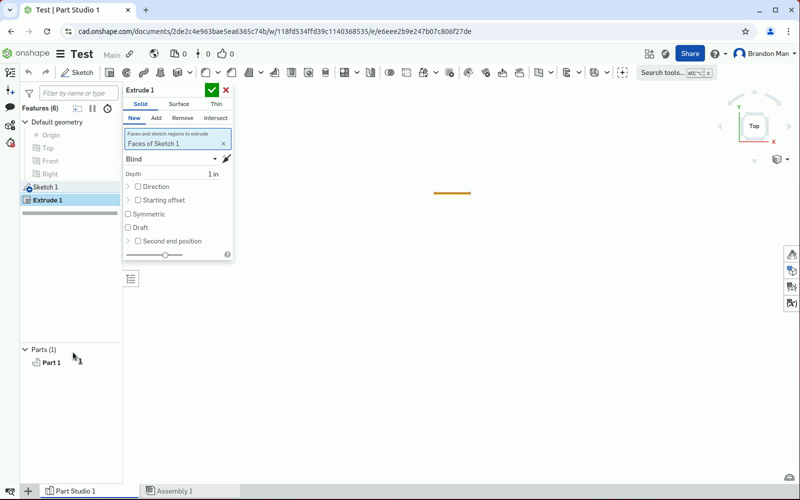
mouse_move(143, 106)
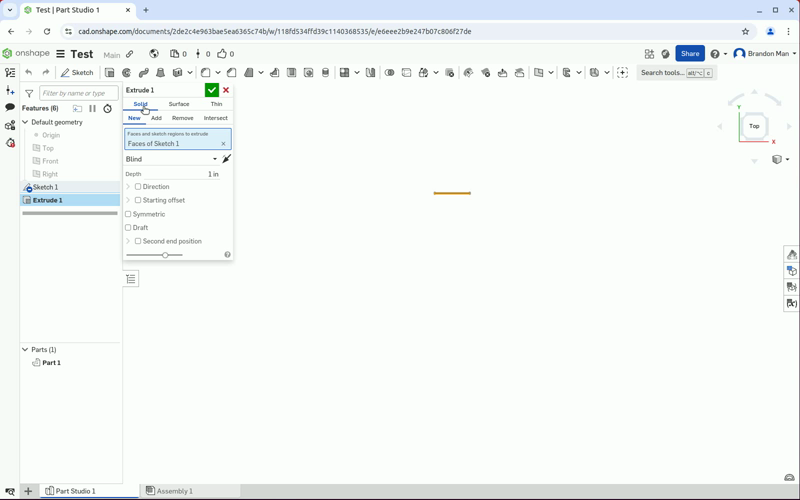
click(143, 106)
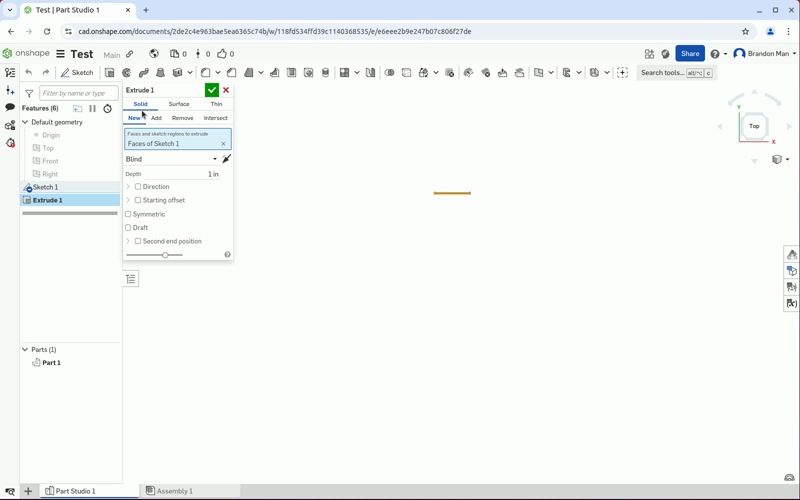
mouse_move(137, 120)
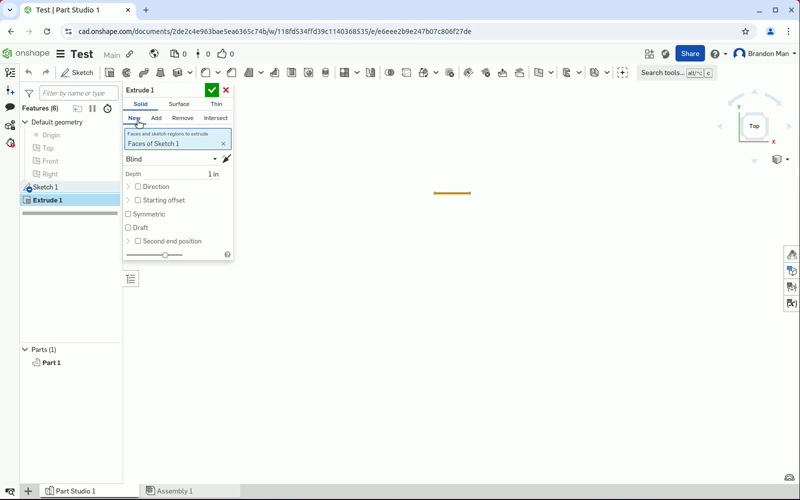
click(137, 120)
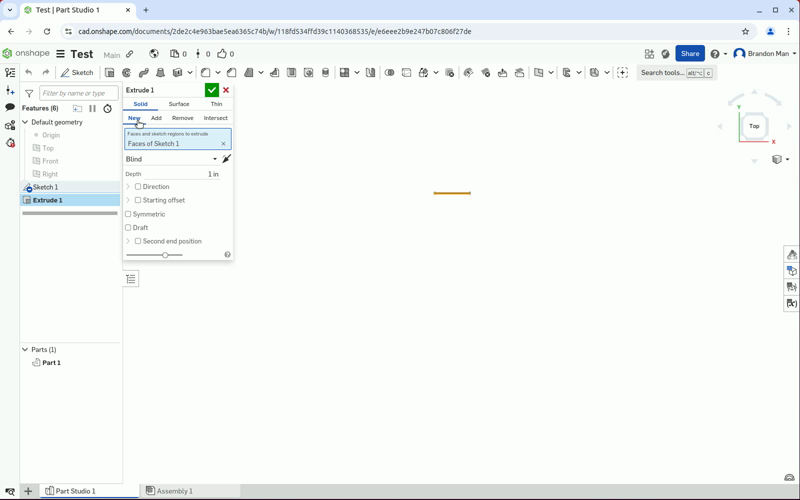
key(tab, 4)
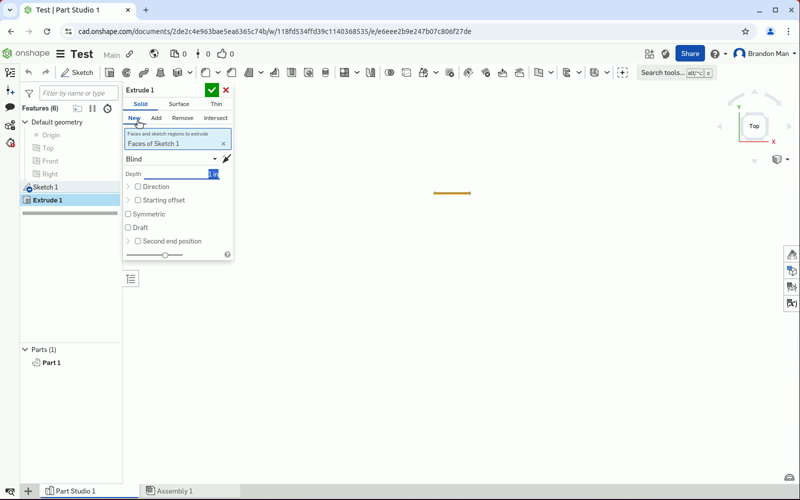
text(0.241)
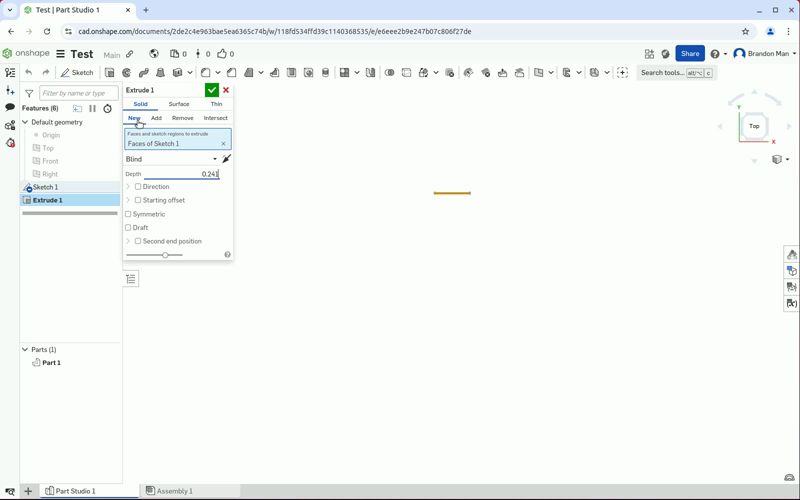
key(enter)
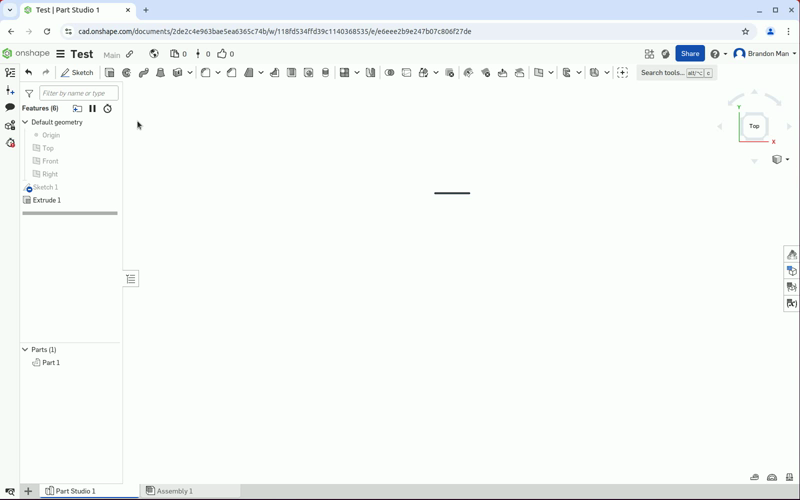
key(shift+h)
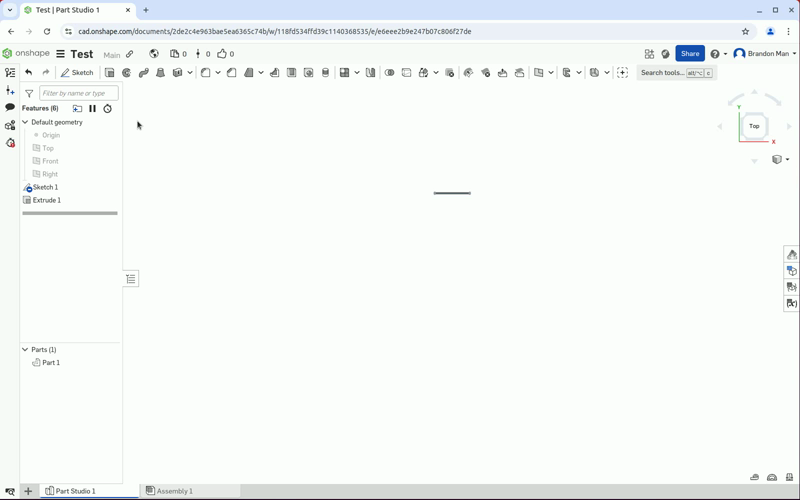
key(shift+h)
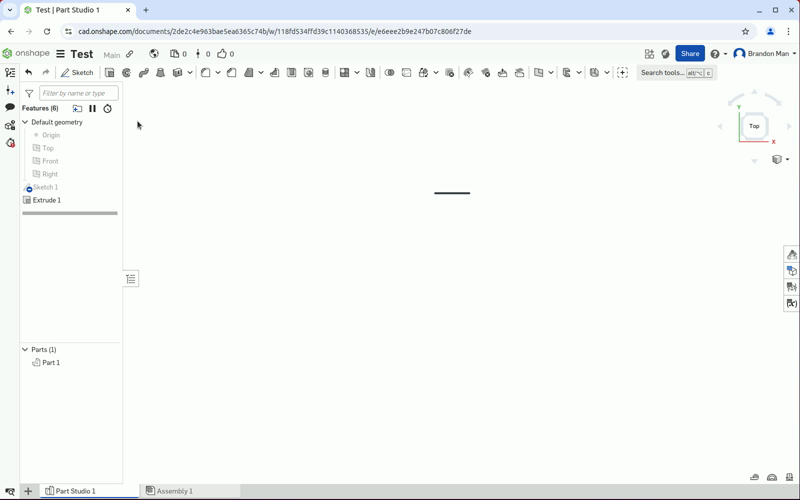
mouse_move(73, 189)
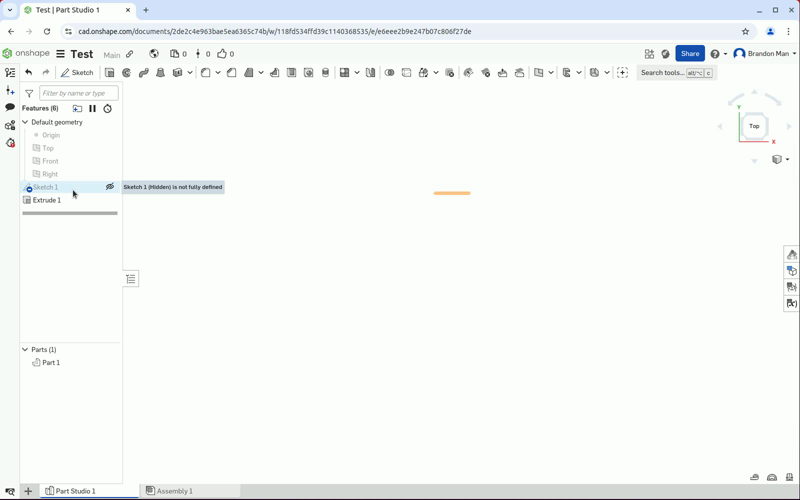
click(73, 189)
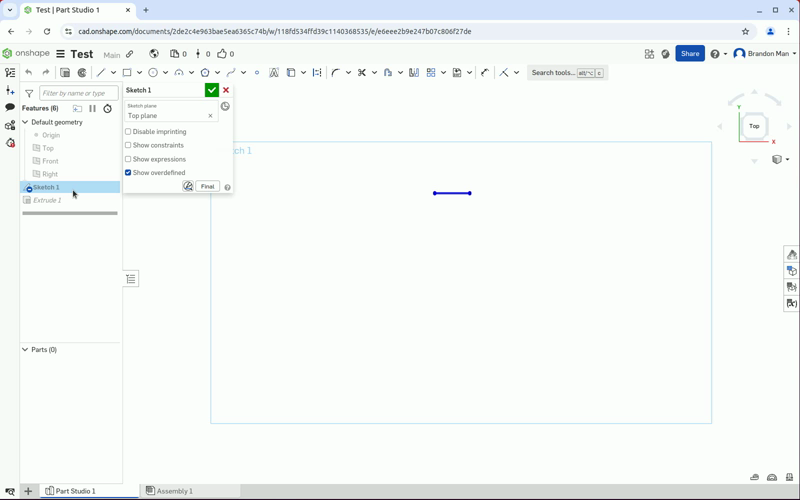
mouse_move(229, 92)
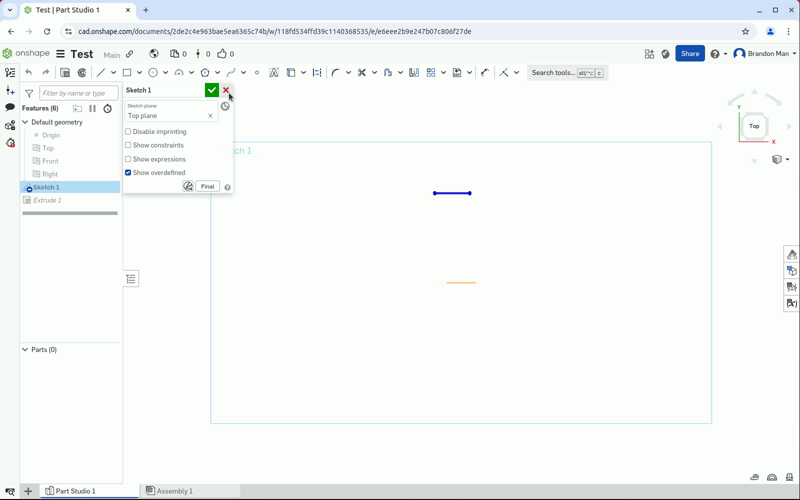
click(229, 92)
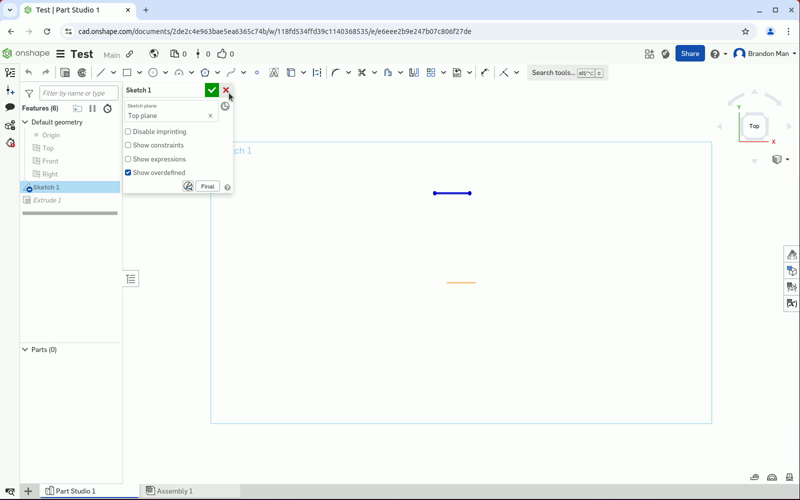
key(shift+s)
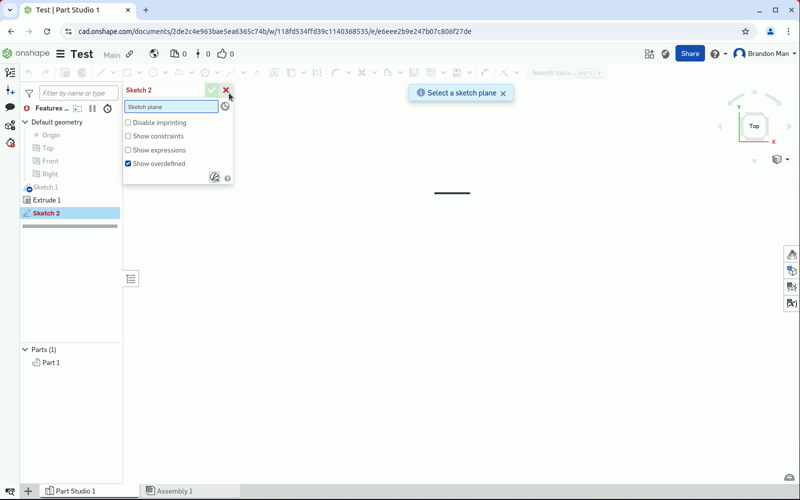
mouse_move(73, 150)
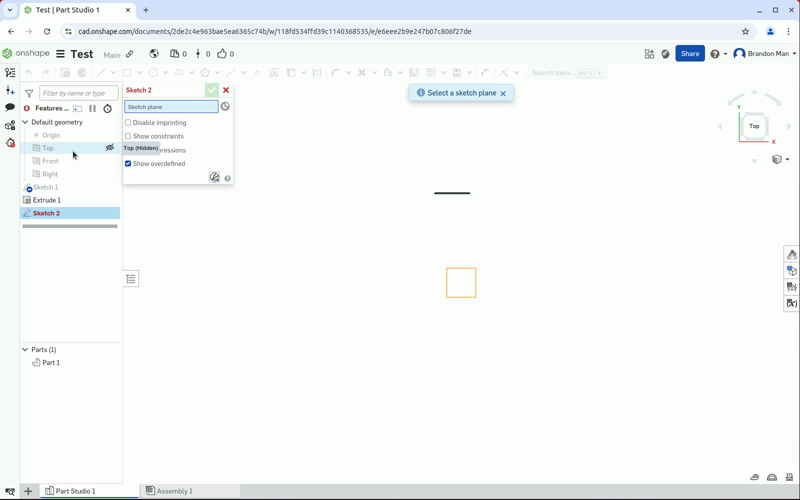
click(73, 150)
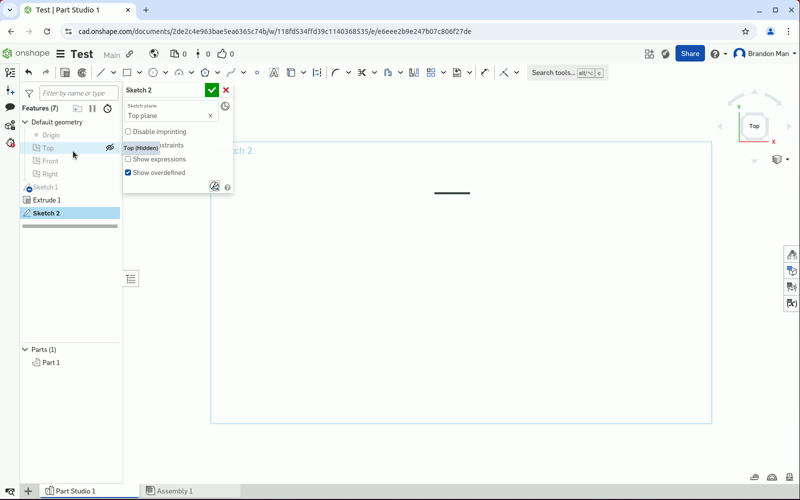
mouse_move(73, 352)
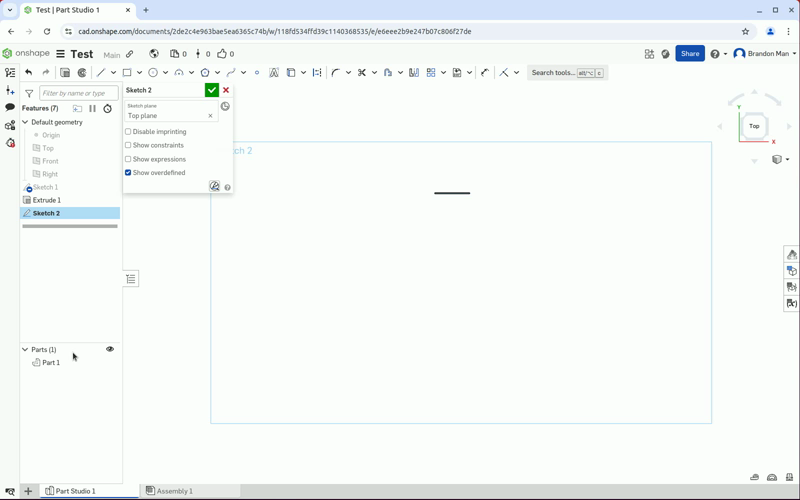
key(y)
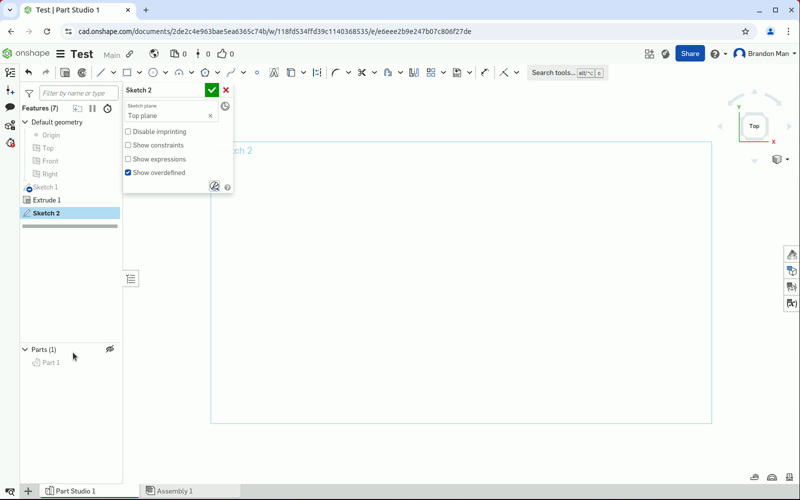
key(l)
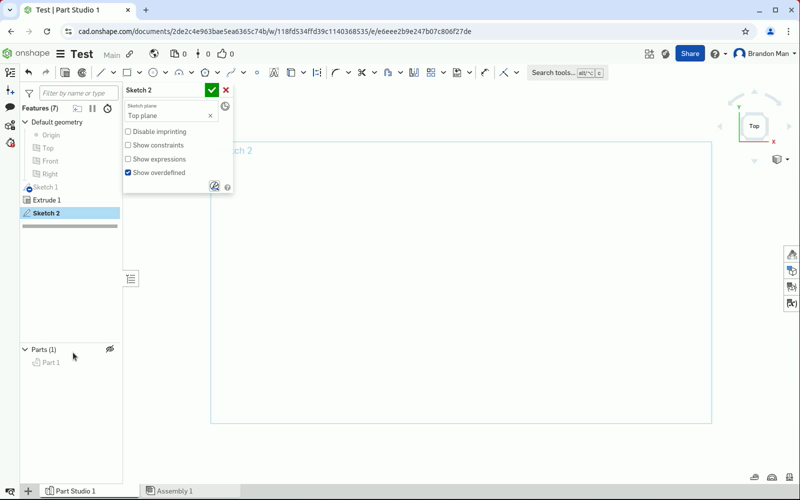
key_down(shift)
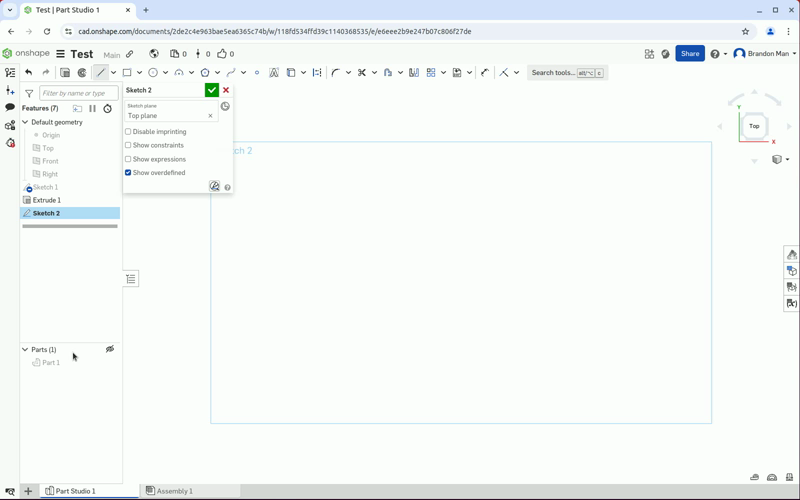
mouse_move(434, 260)
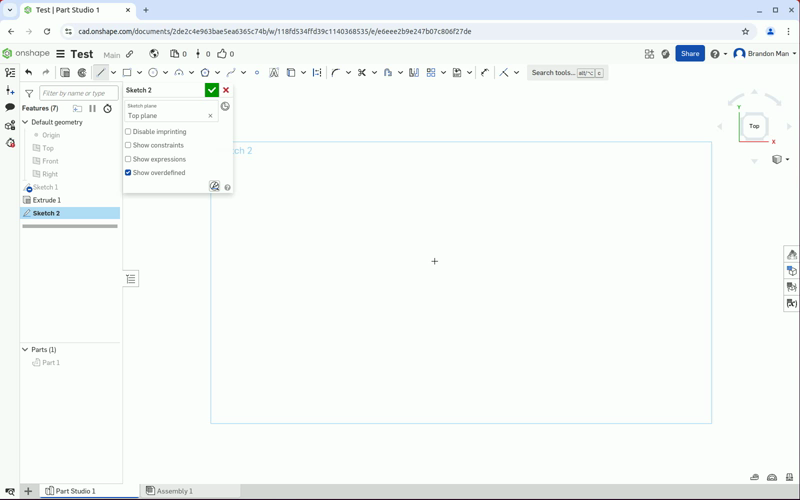
click(434, 260)
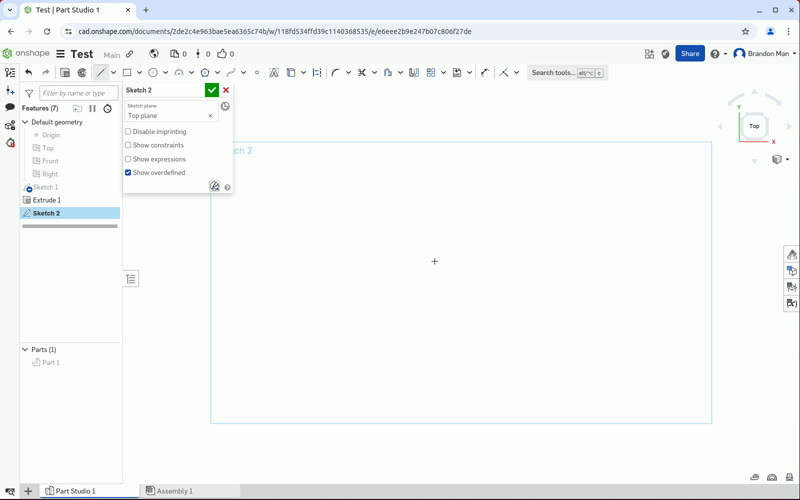
key_up(shift)
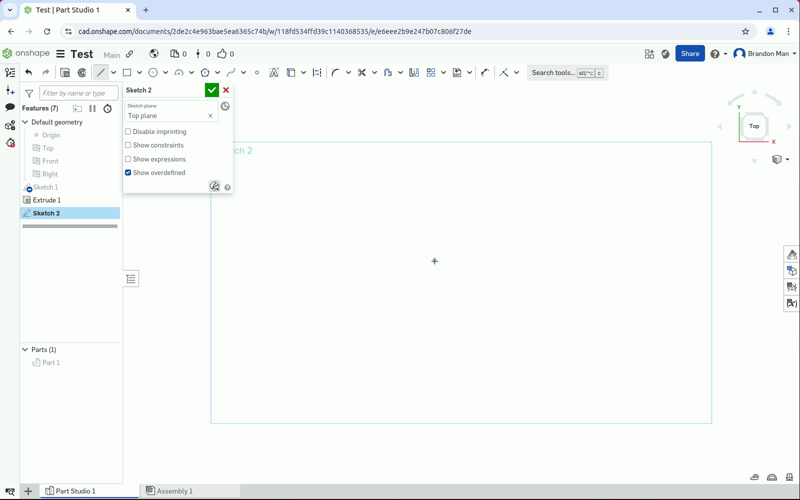
key_down(shift)
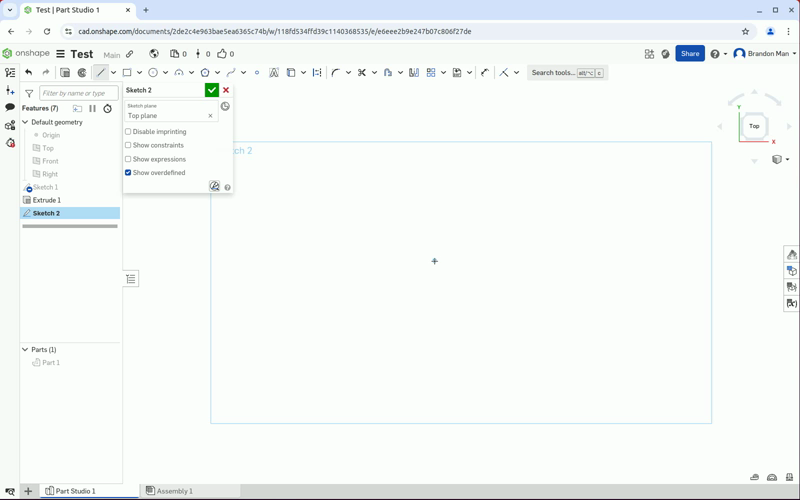
mouse_move(464, 260)
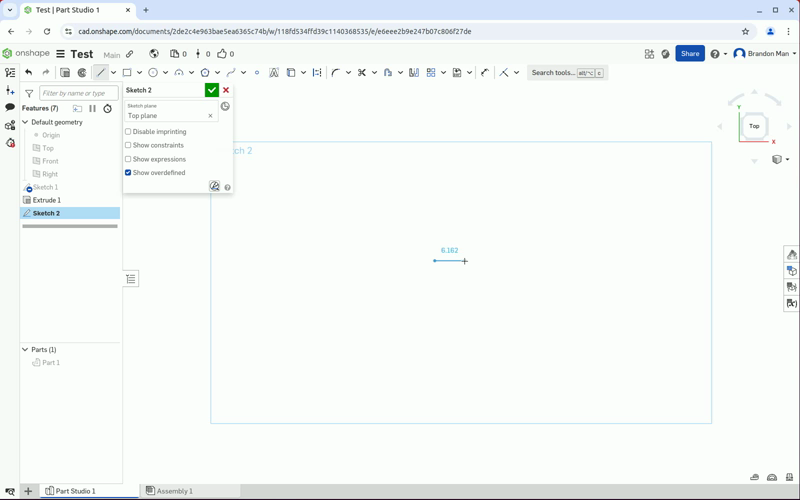
mouse_move(468, 260)
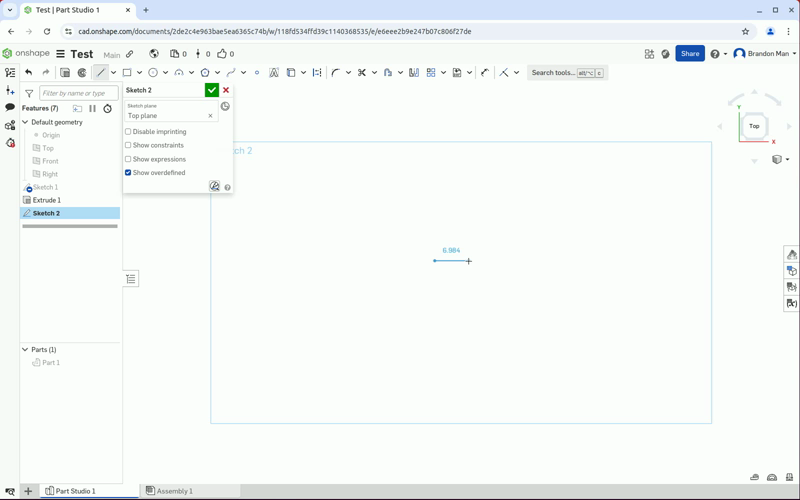
click(468, 260)
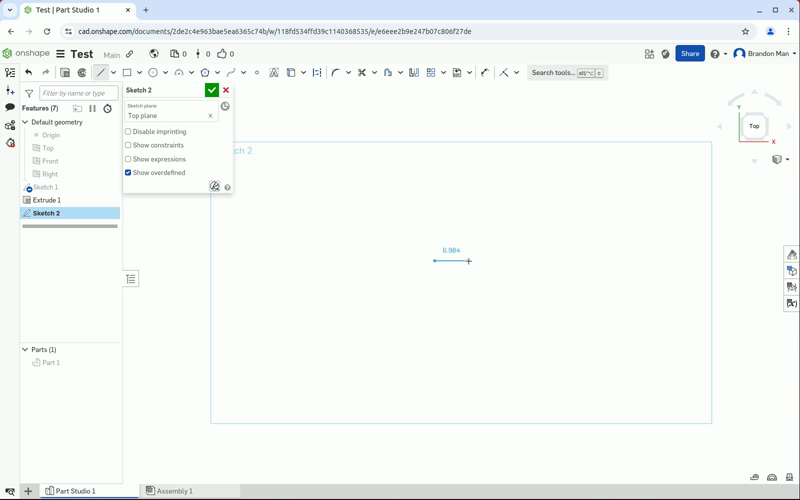
key_up(shift)
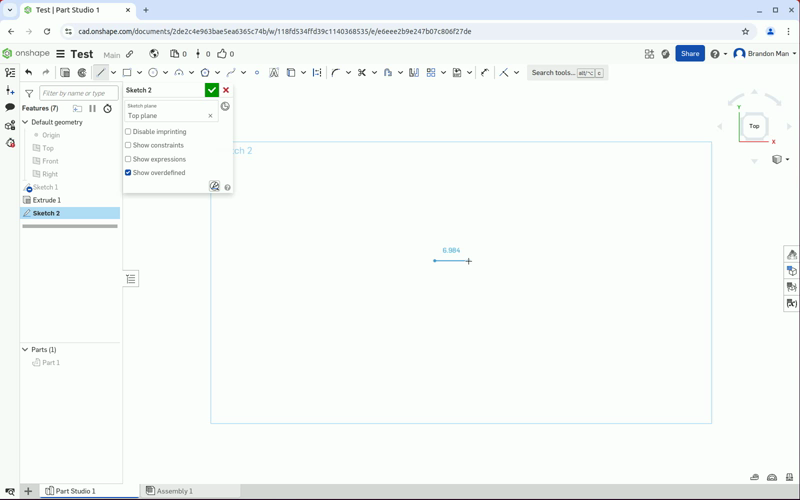
key_down(shift)
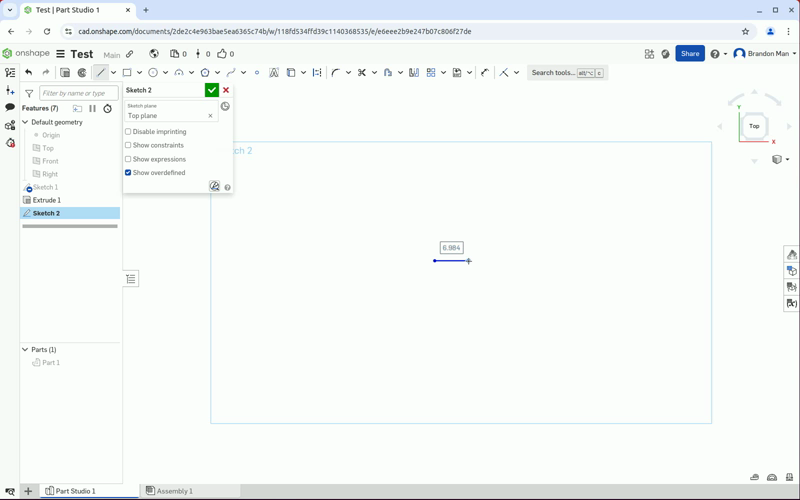
mouse_move(468, 193)
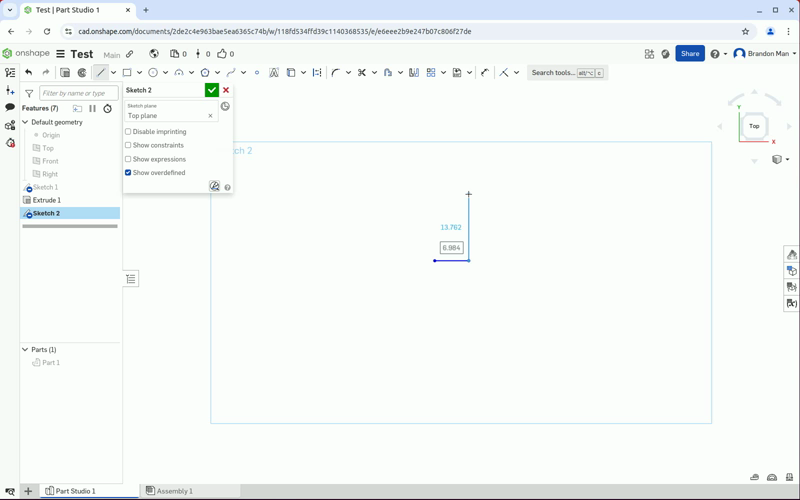
click(468, 193)
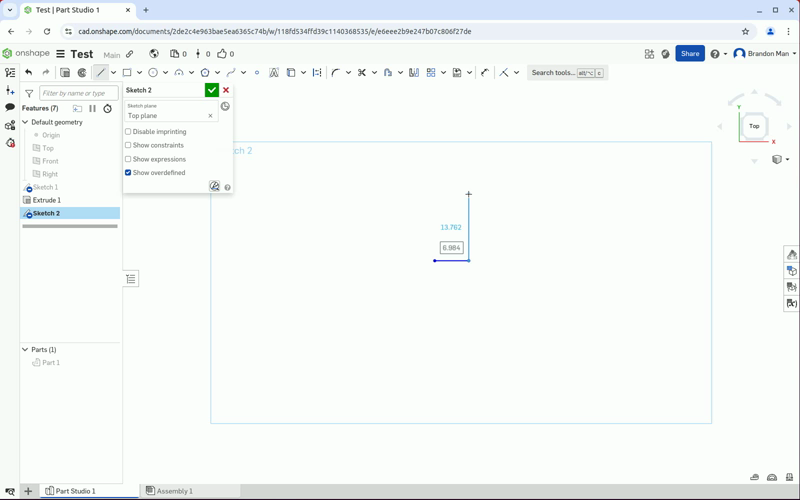
key_up(shift)
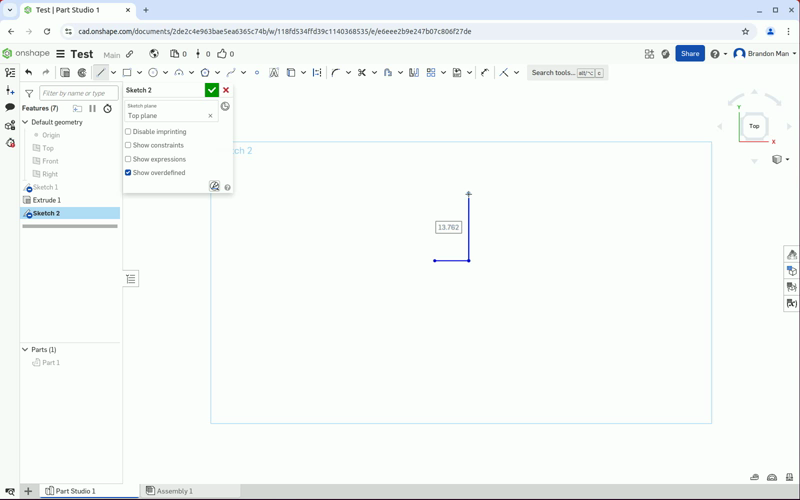
key_down(shift)
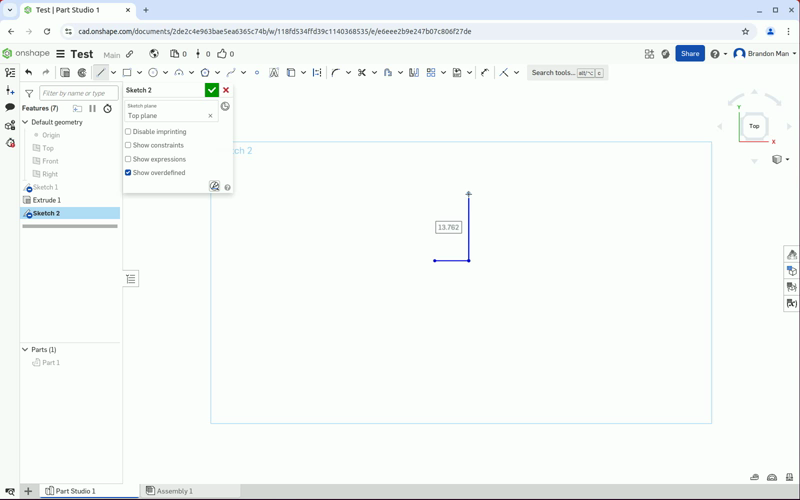
mouse_move(498, 193)
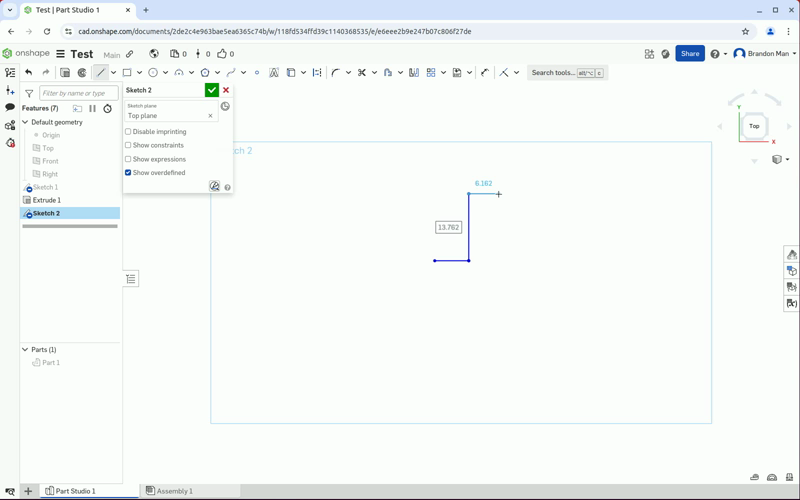
mouse_move(434, 193)
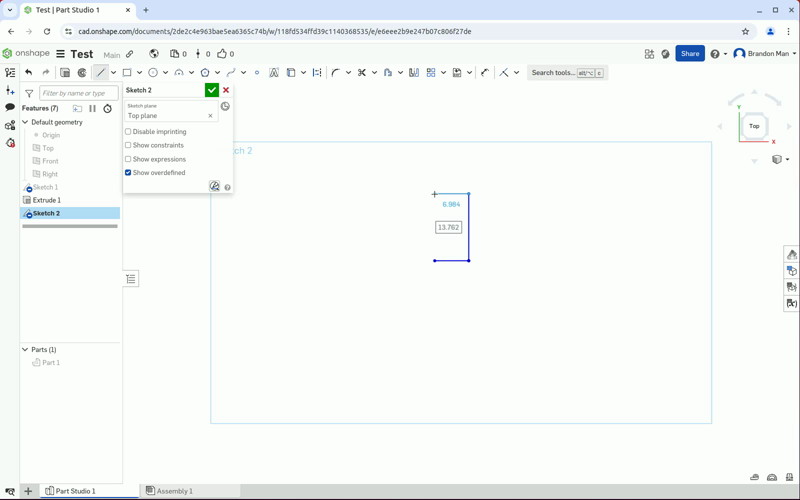
click(434, 193)
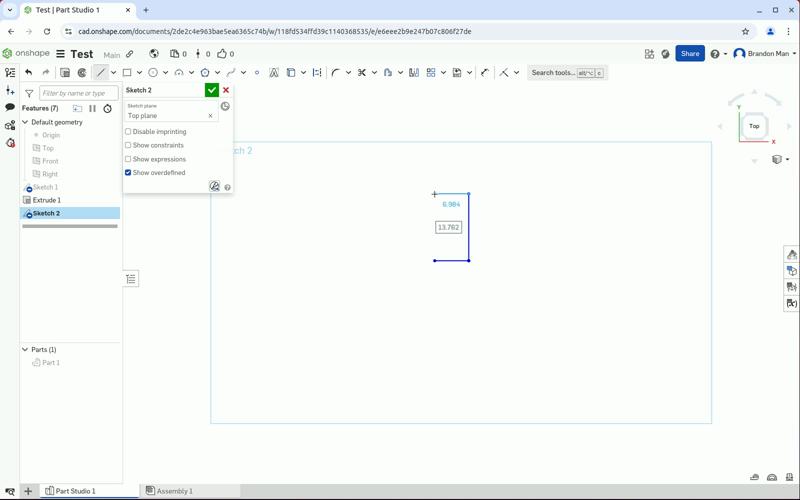
key_up(shift)
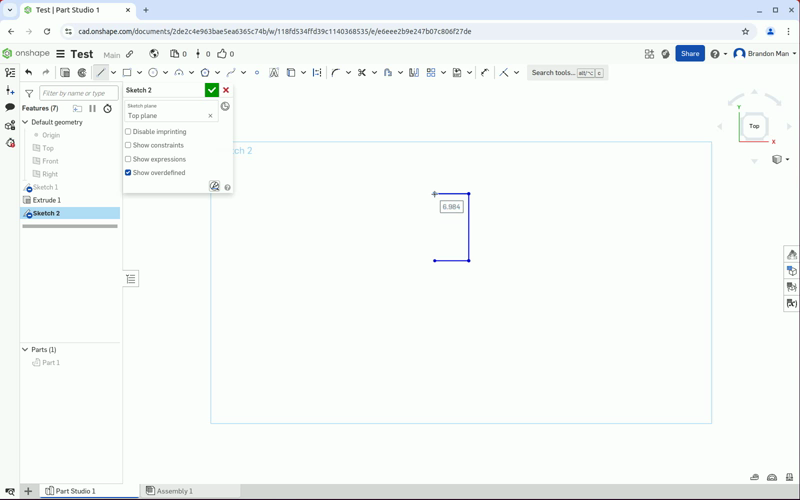
key_down(shift)
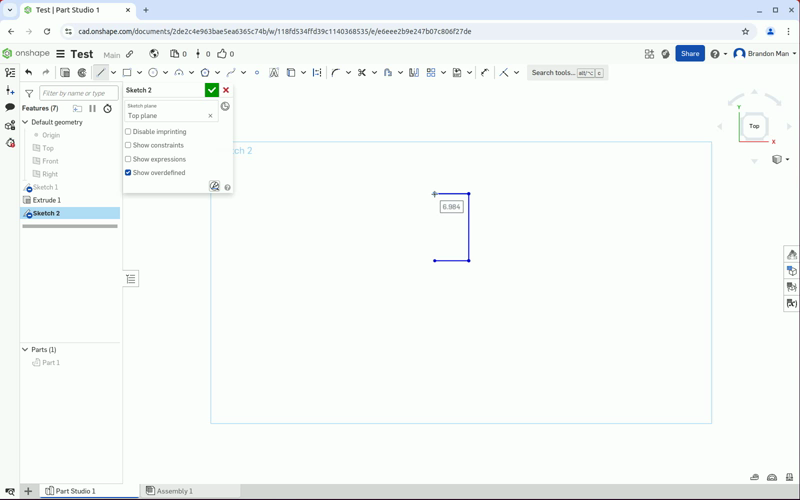
mouse_move(434, 260)
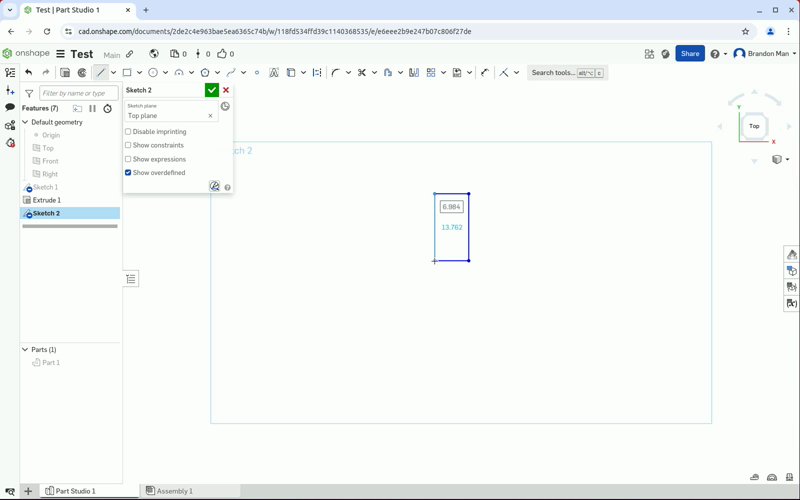
key_up(shift)
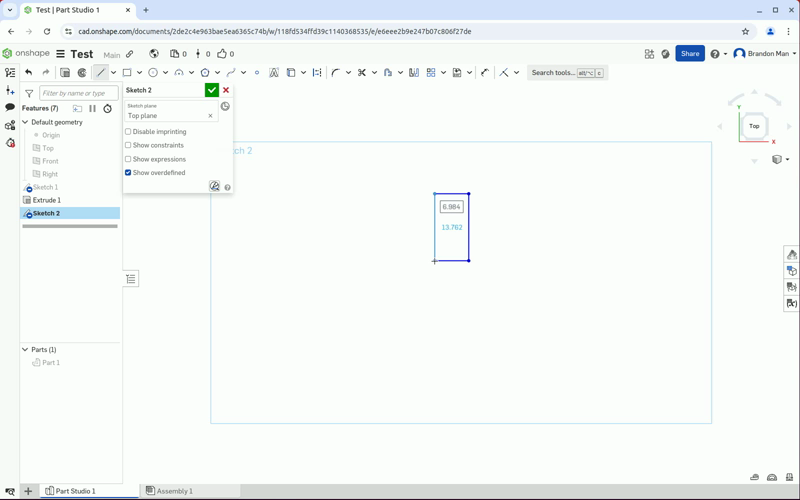
click(434, 260)
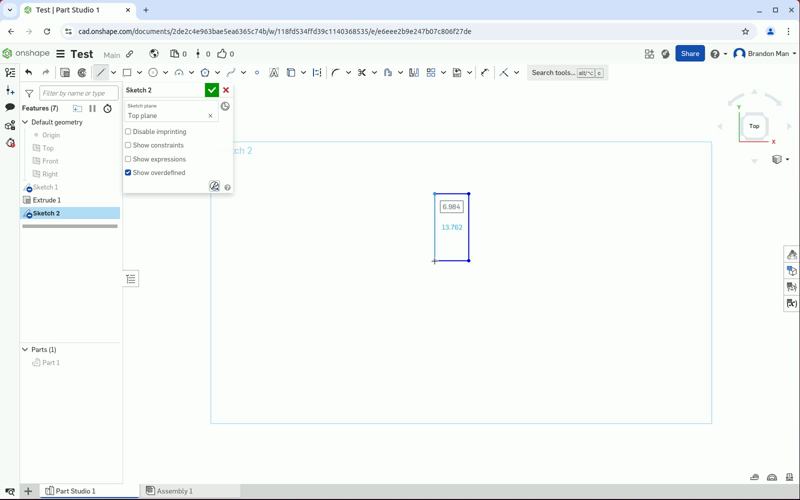
key(esc)
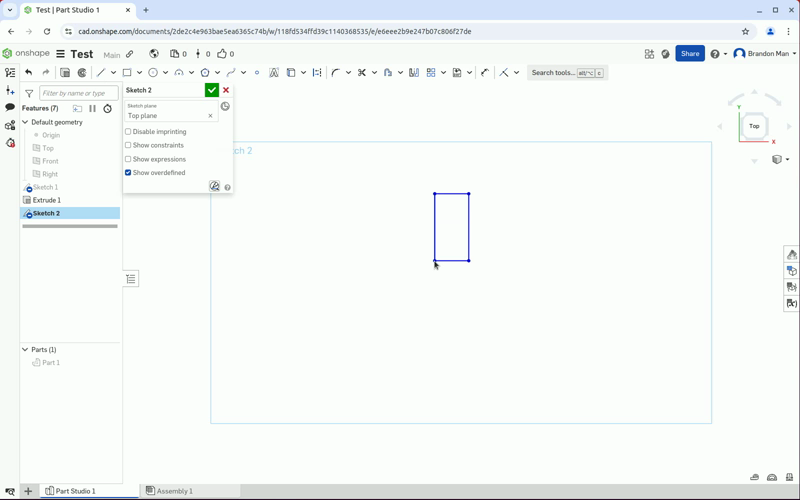
mouse_move(443, 228)
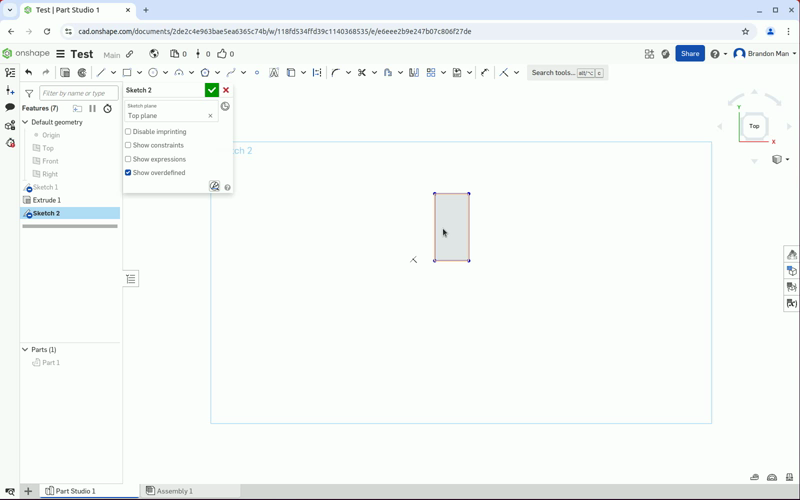
click(443, 228)
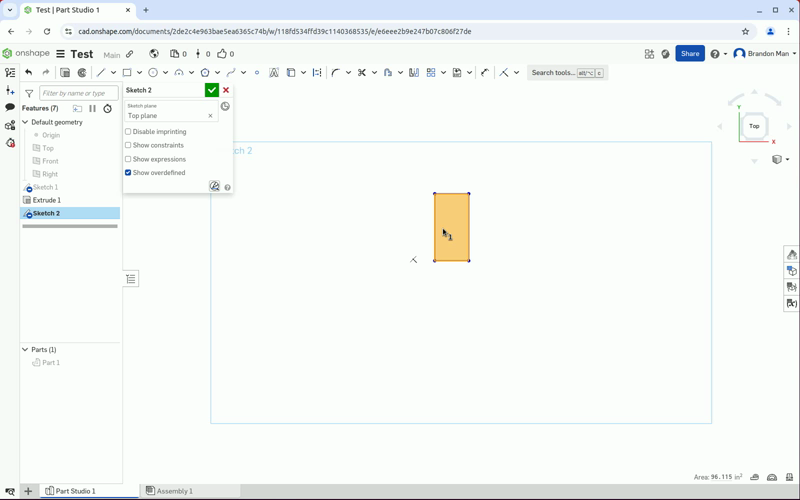
mouse_move(73, 352)
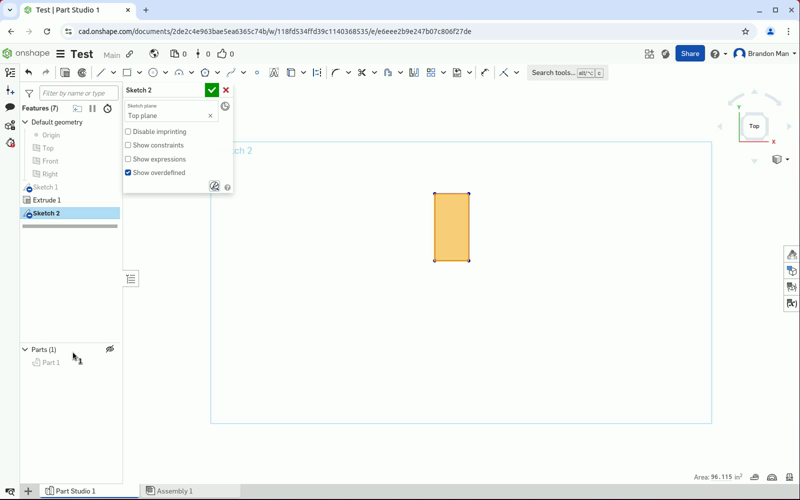
key(shift+y)
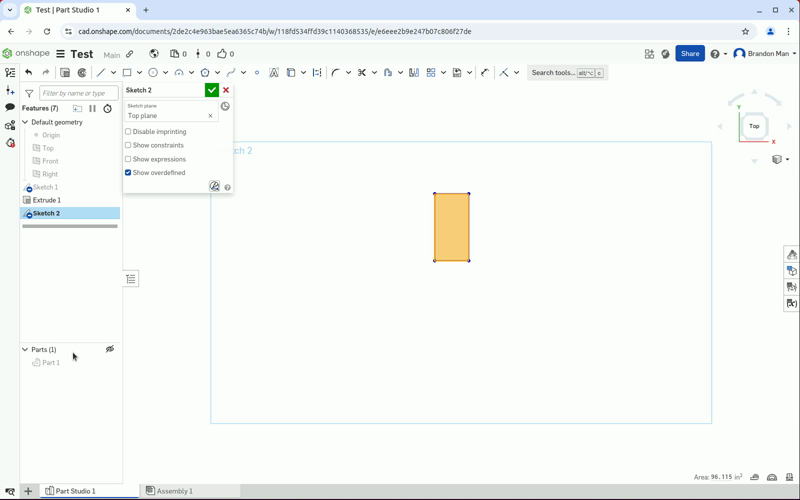
key(shift+e)
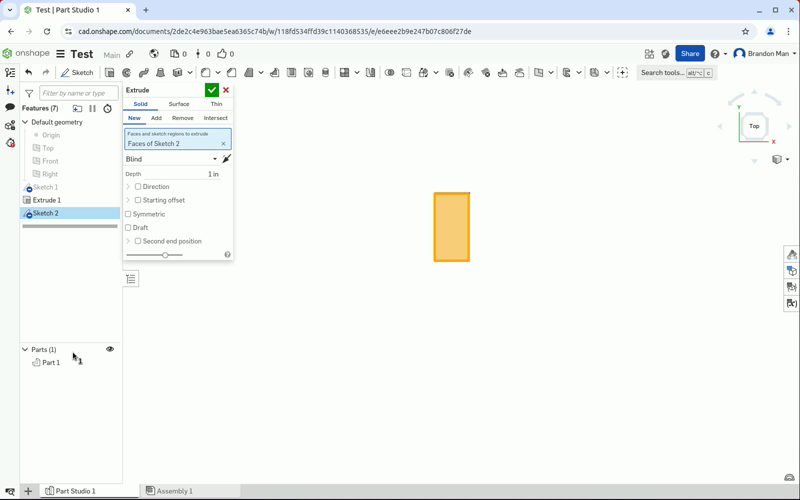
mouse_move(143, 106)
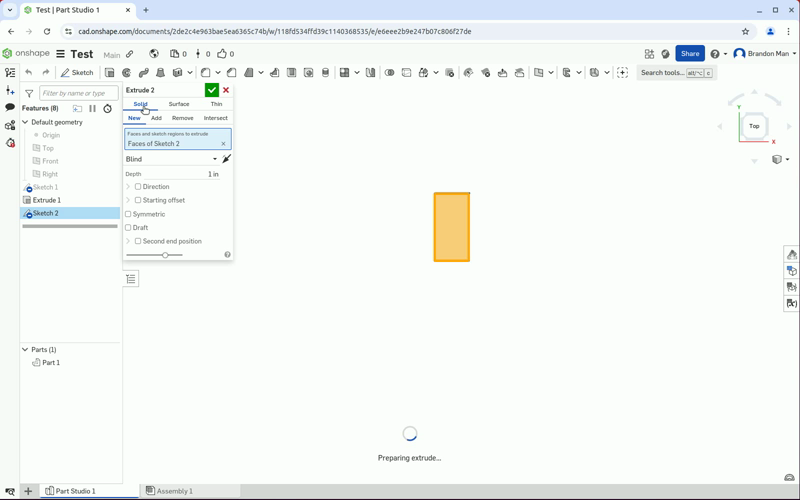
click(143, 106)
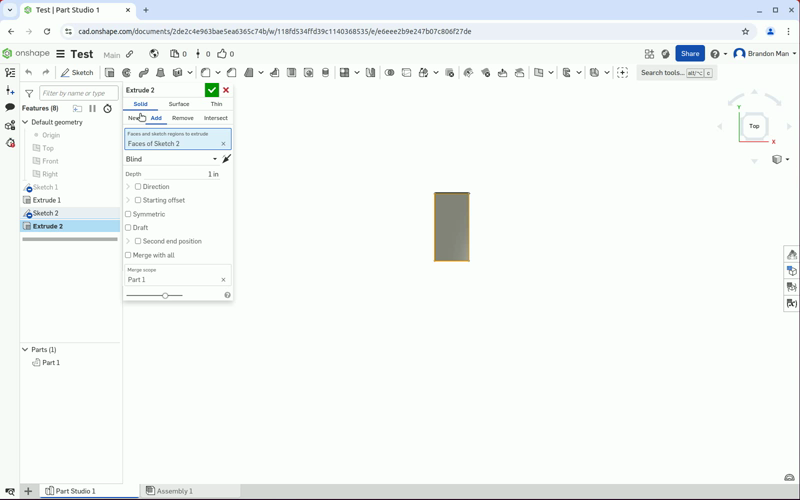
mouse_move(137, 120)
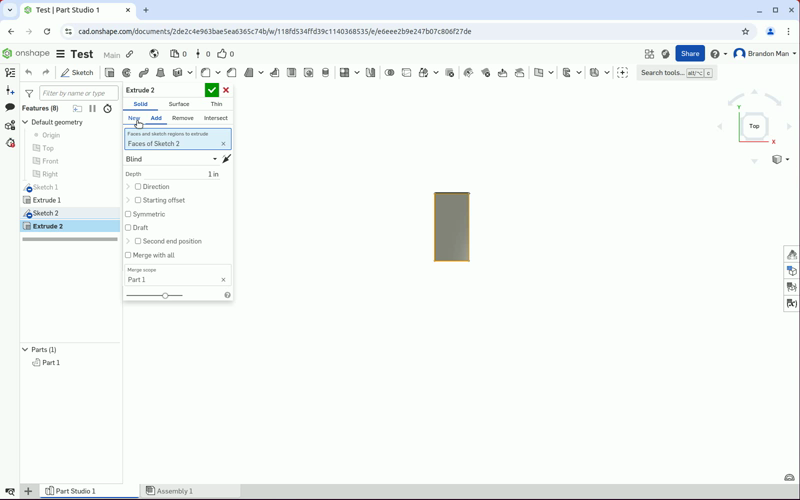
click(137, 120)
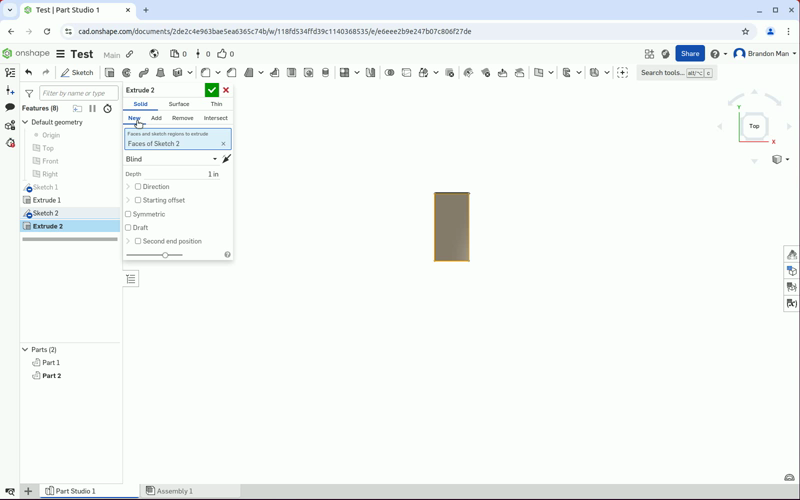
key(tab, 4)
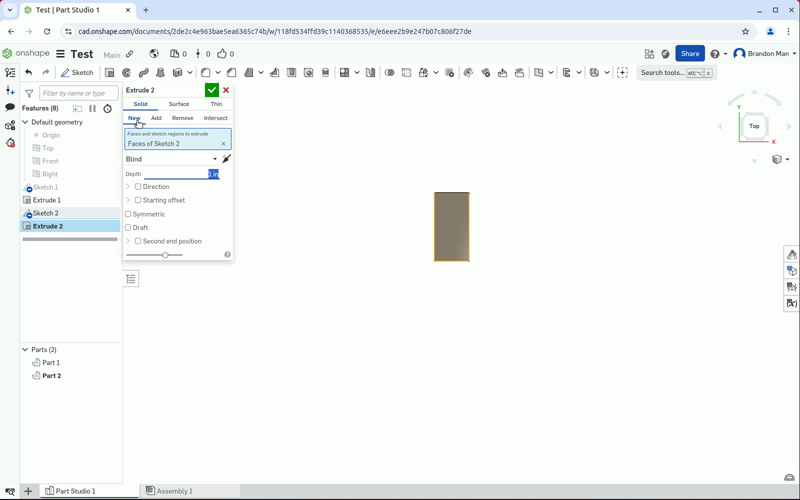
text(0.241)
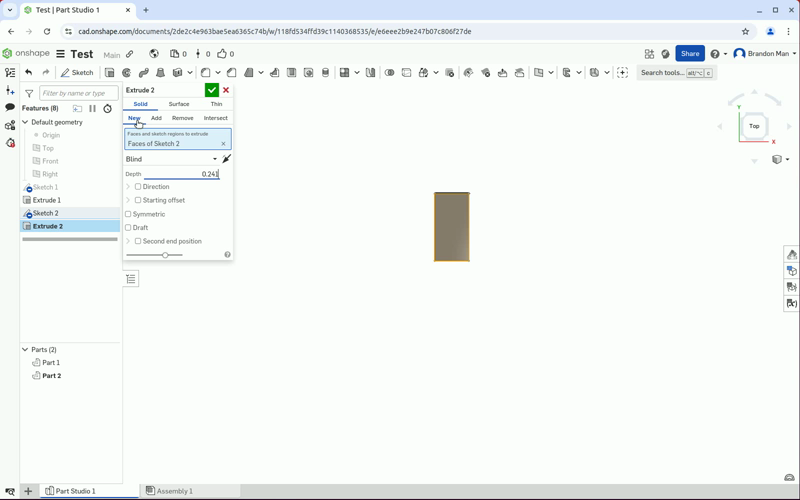
key(enter)
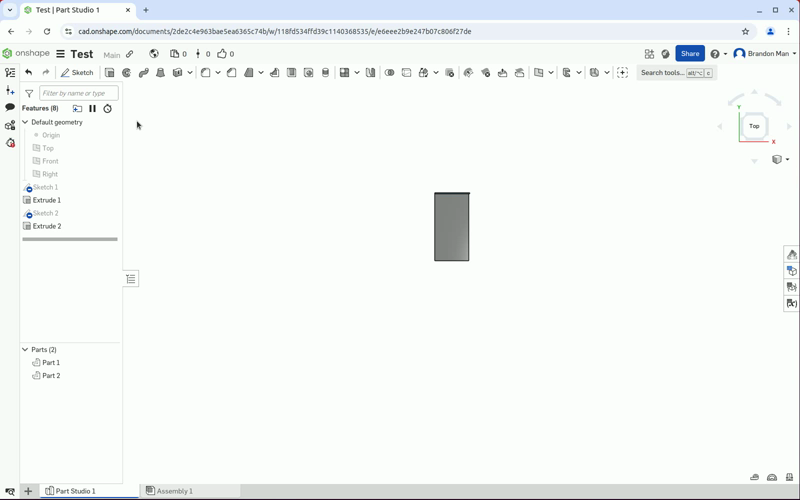
key(shift+h)
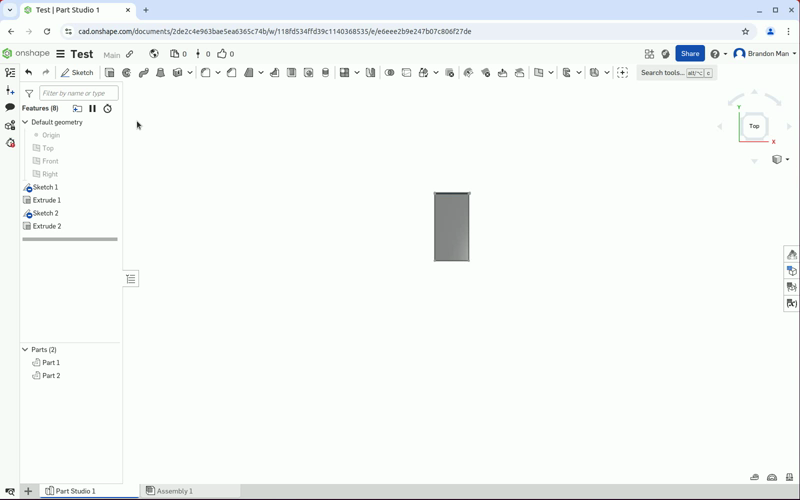
key(shift+h)
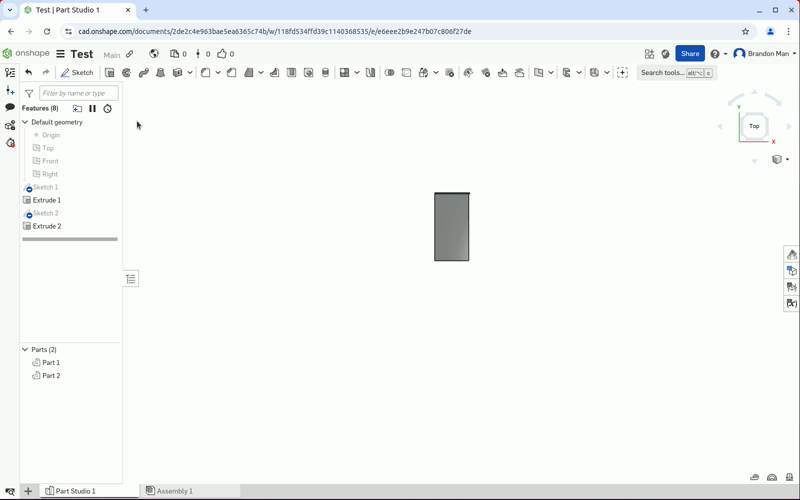
mouse_move(73, 189)
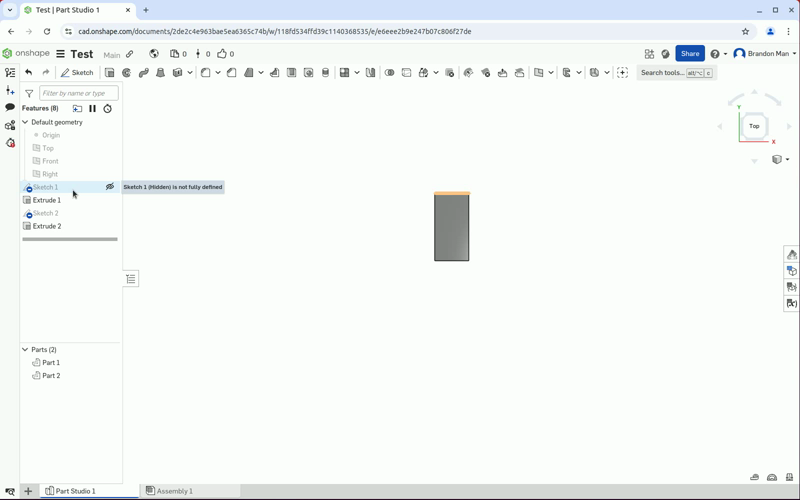
click(73, 189)
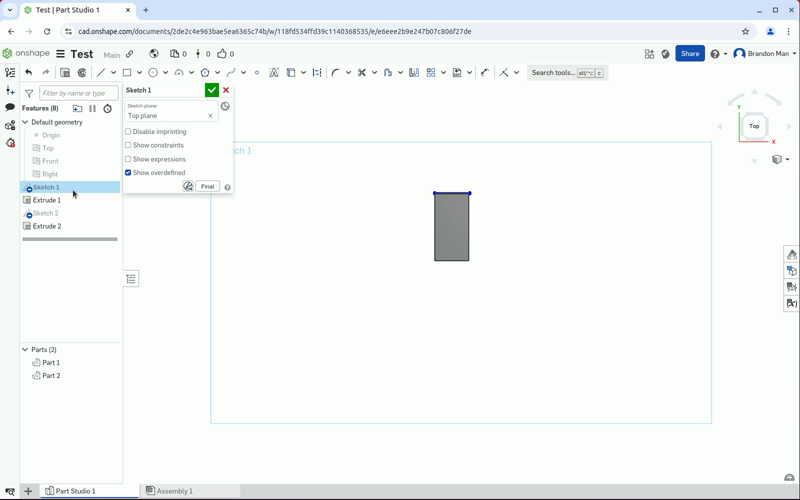
mouse_move(229, 92)
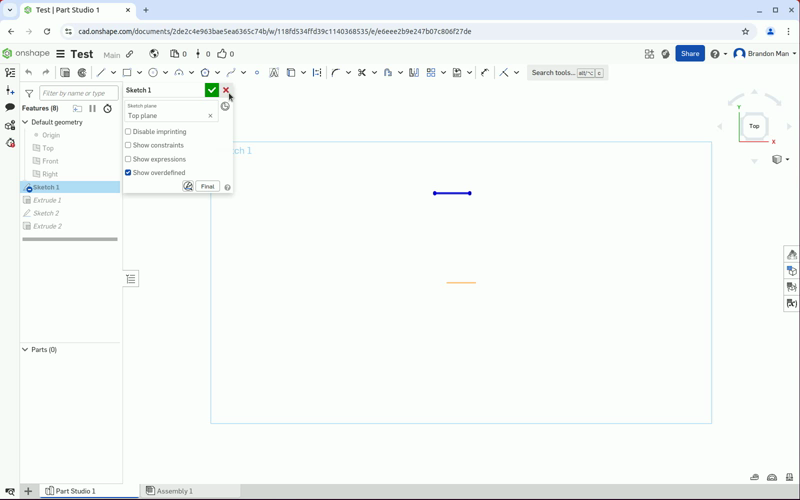
click(229, 92)
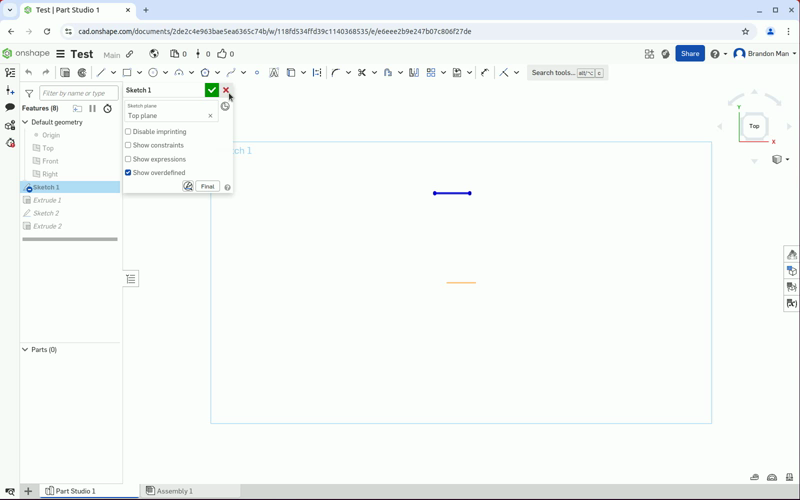
key(shift+s)
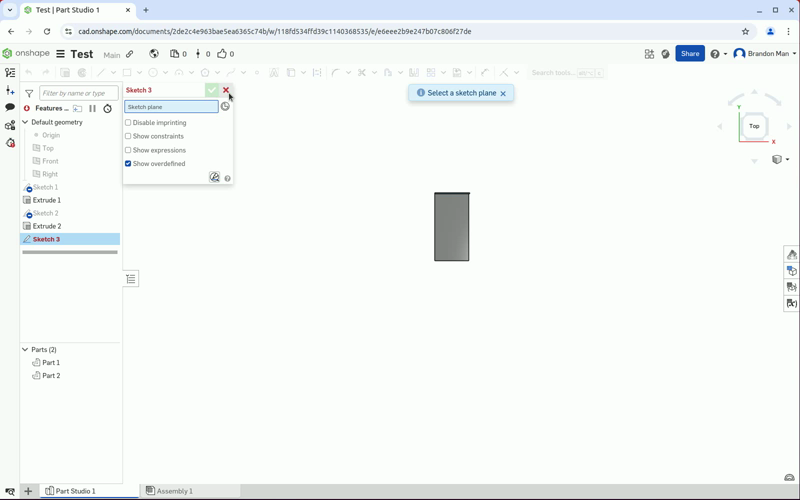
mouse_move(73, 150)
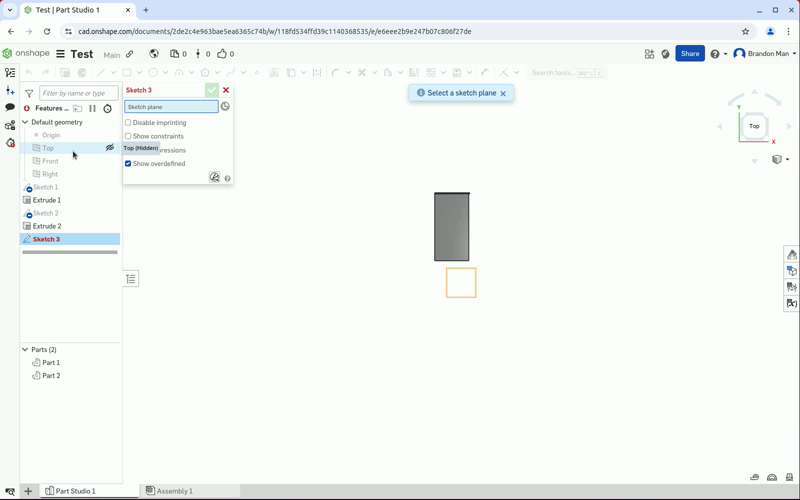
click(73, 150)
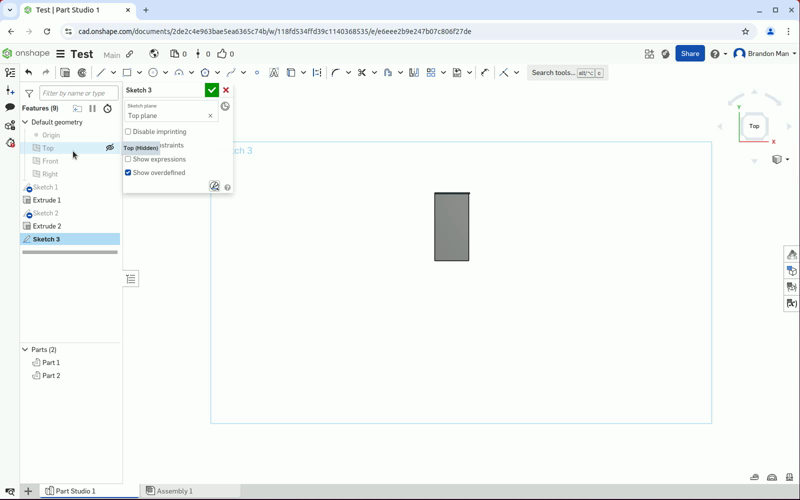
mouse_move(73, 352)
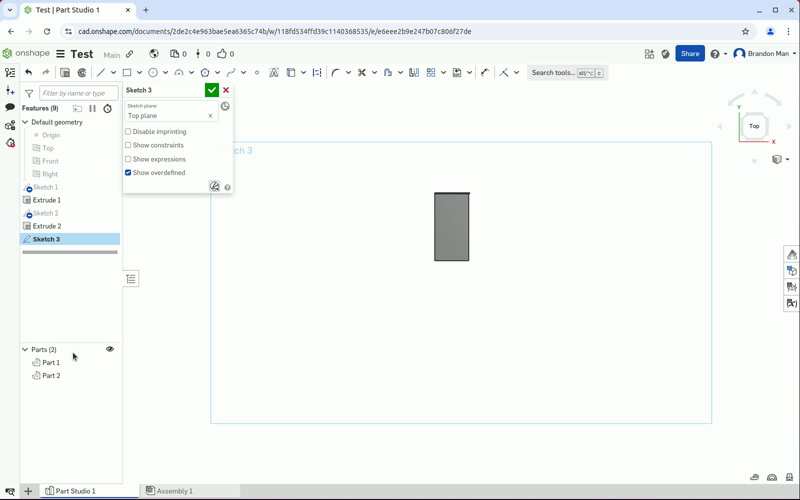
key(y)
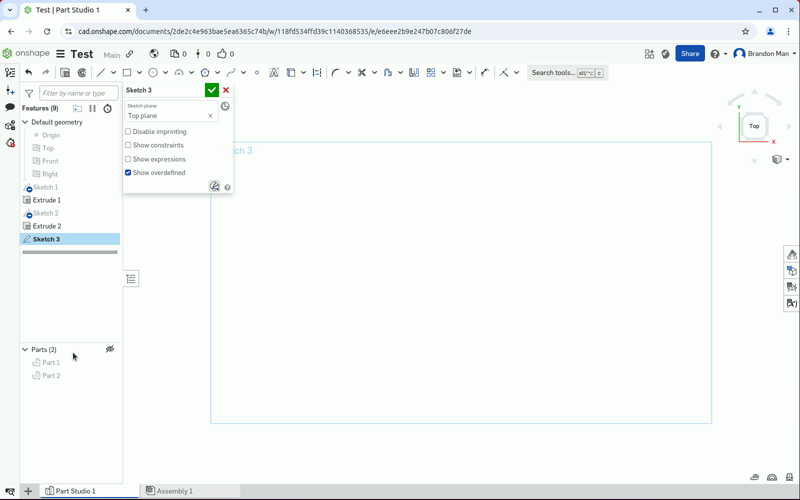
key(l)
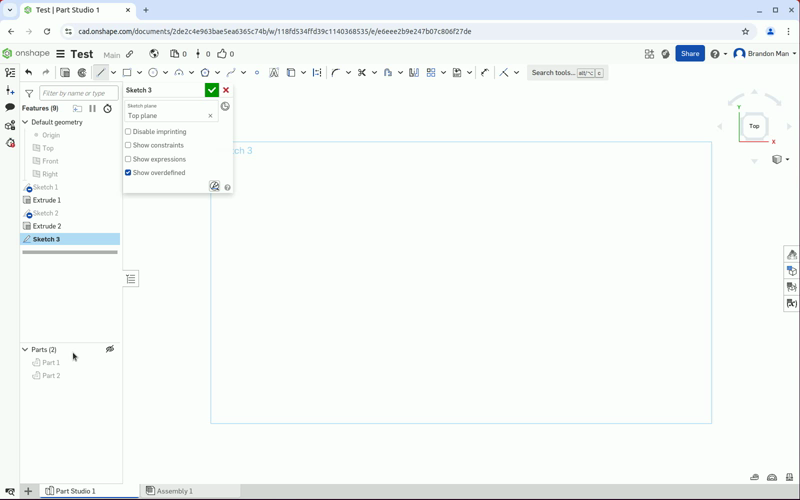
key_down(shift)
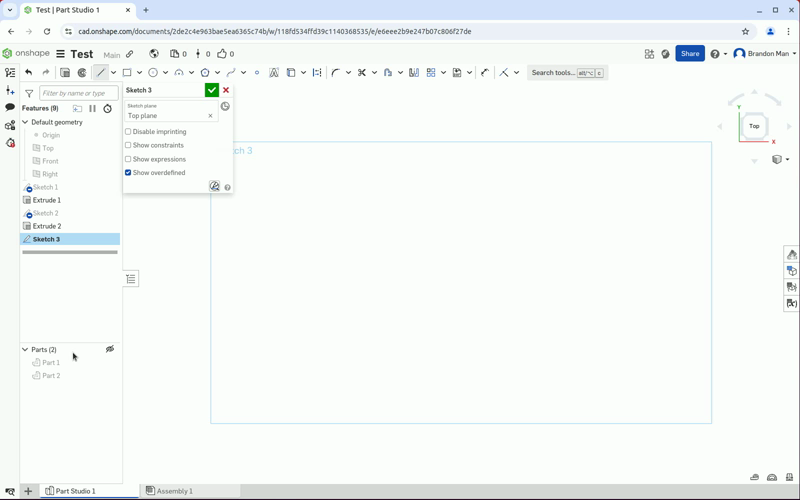
mouse_move(434, 193)
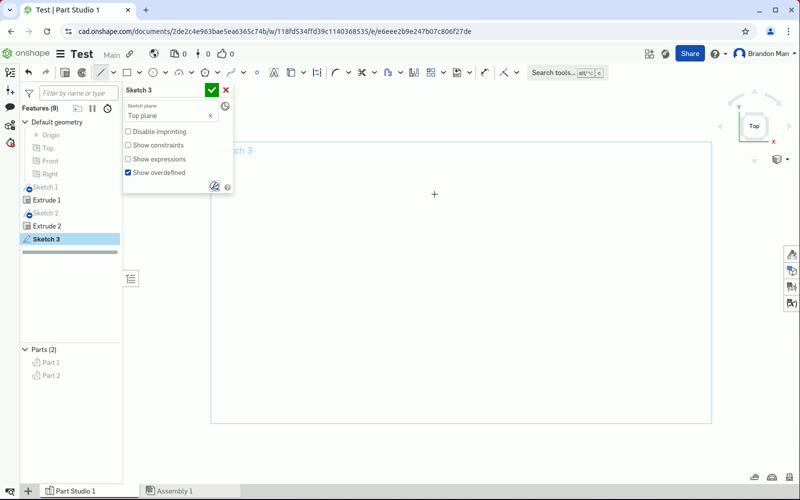
click(434, 193)
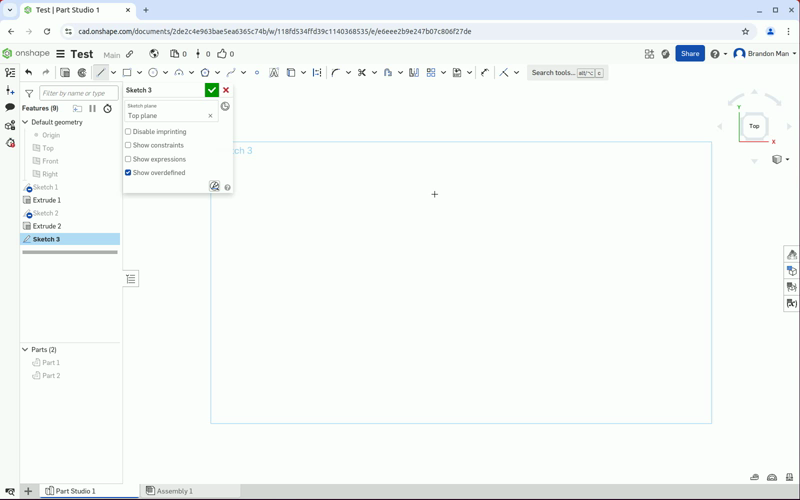
key_up(shift)
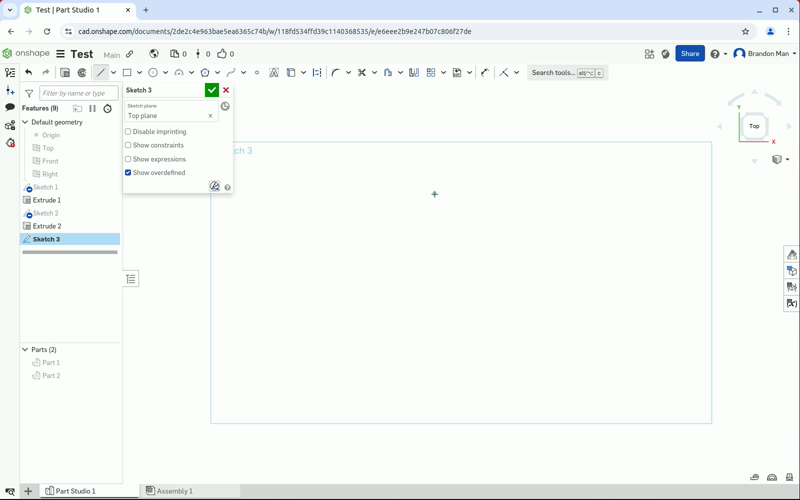
key_down(shift)
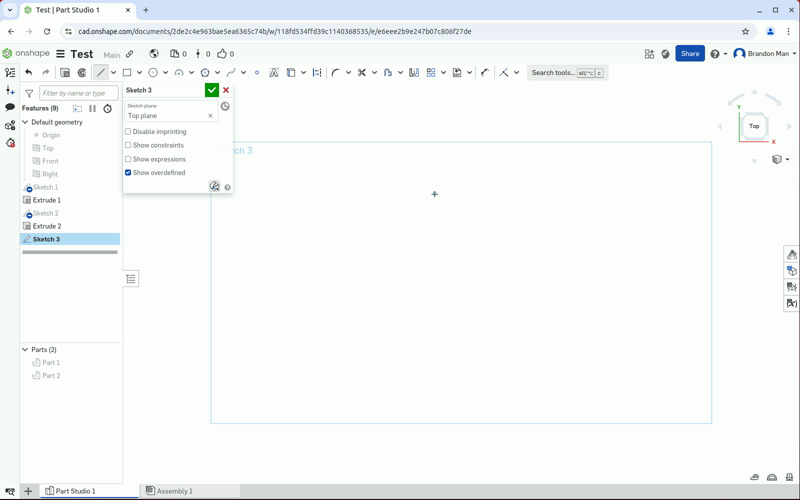
mouse_move(464, 193)
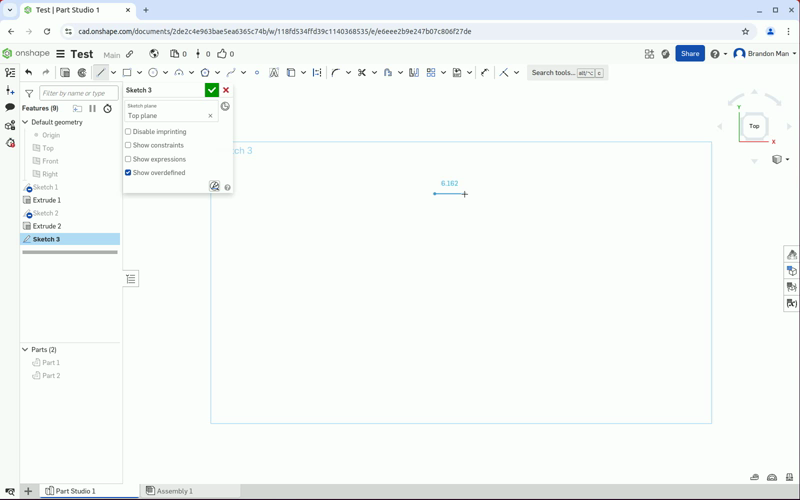
mouse_move(469, 193)
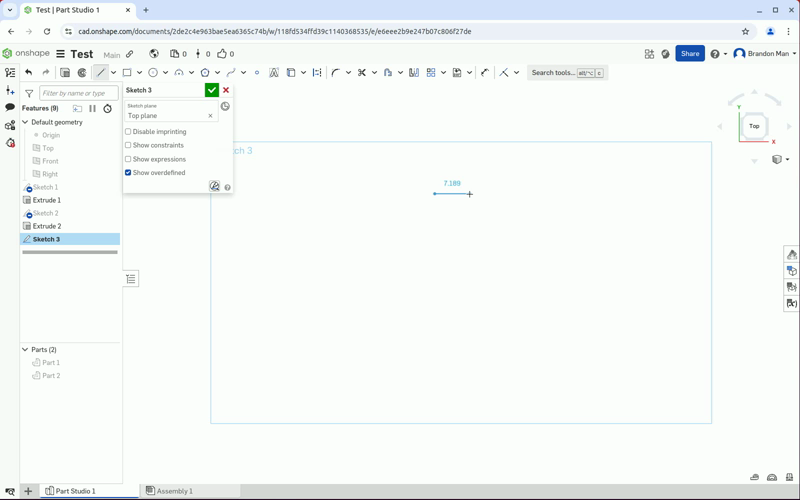
click(469, 193)
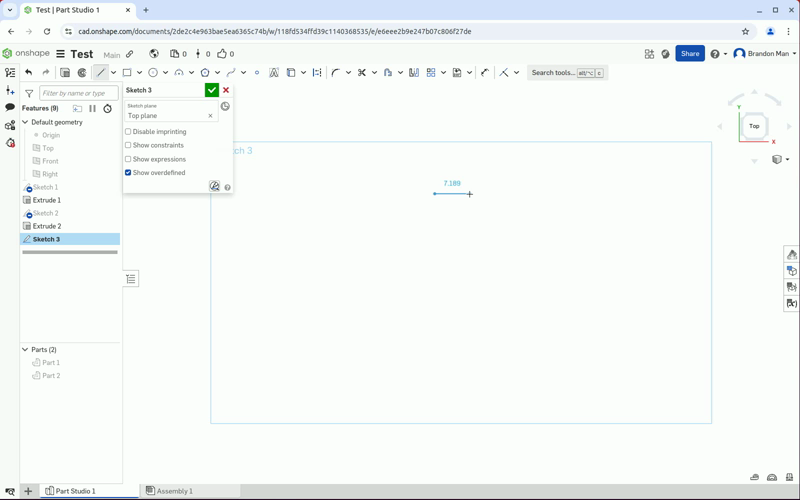
key_up(shift)
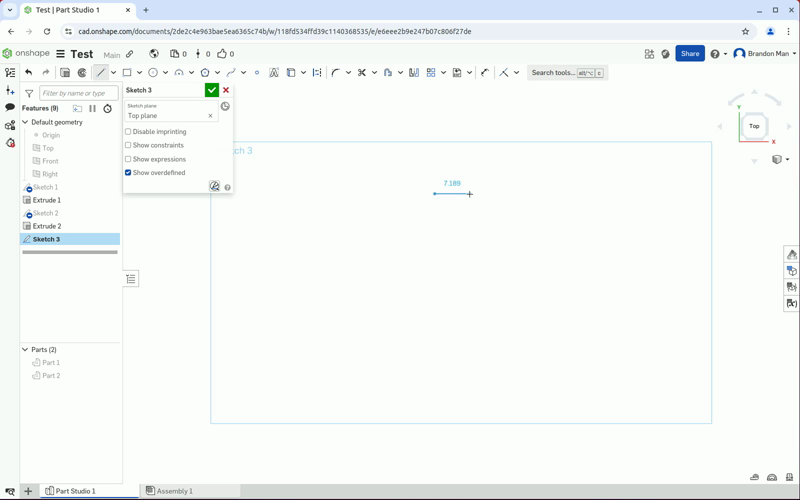
key_down(shift)
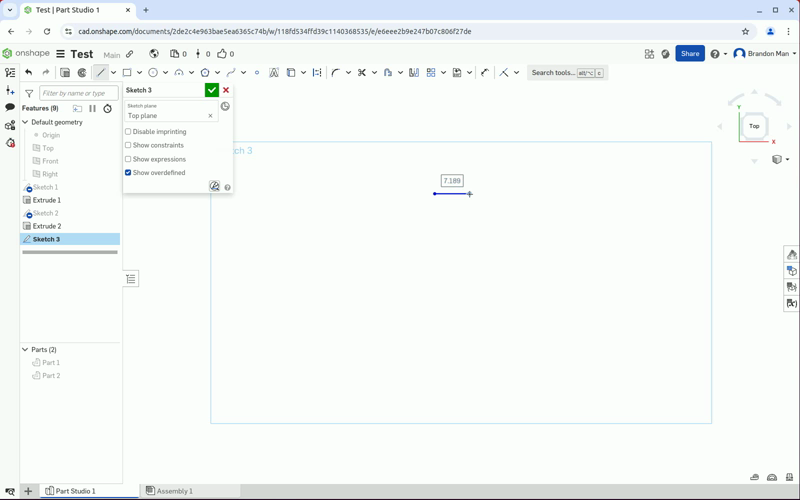
mouse_move(499, 193)
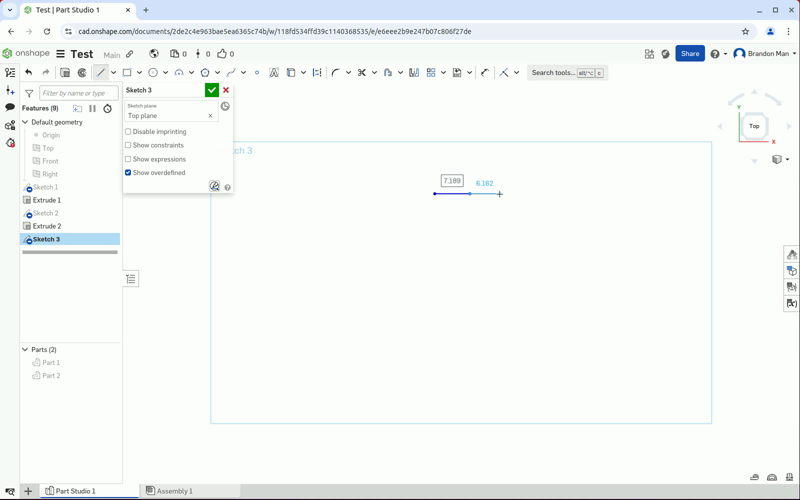
mouse_move(469, 192)
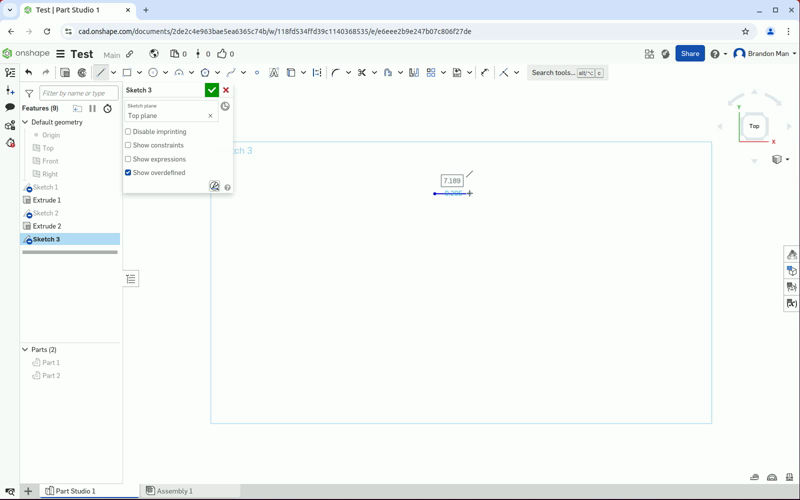
scroll(6)
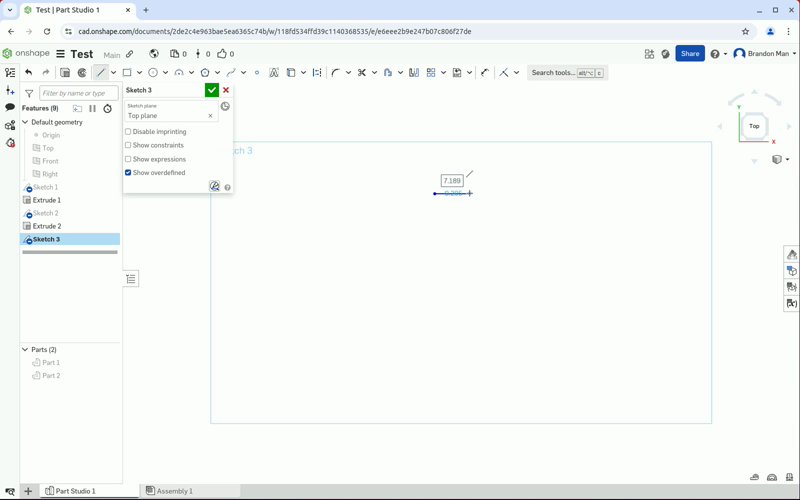
scroll(6)
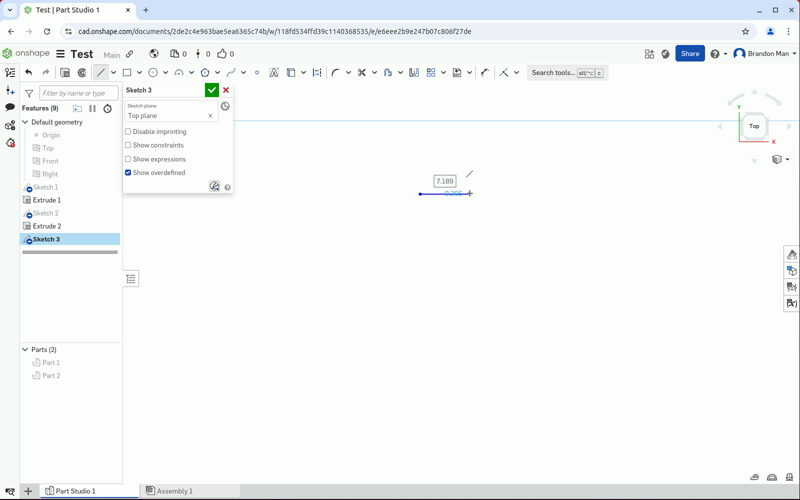
scroll(6)
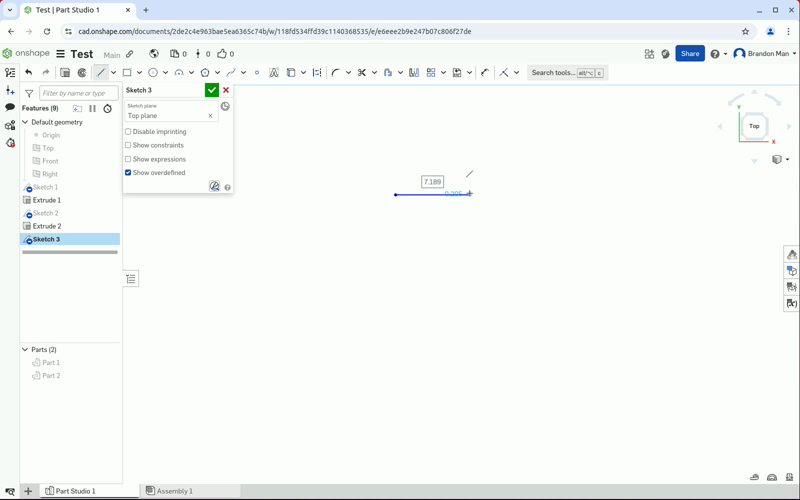
scroll(6)
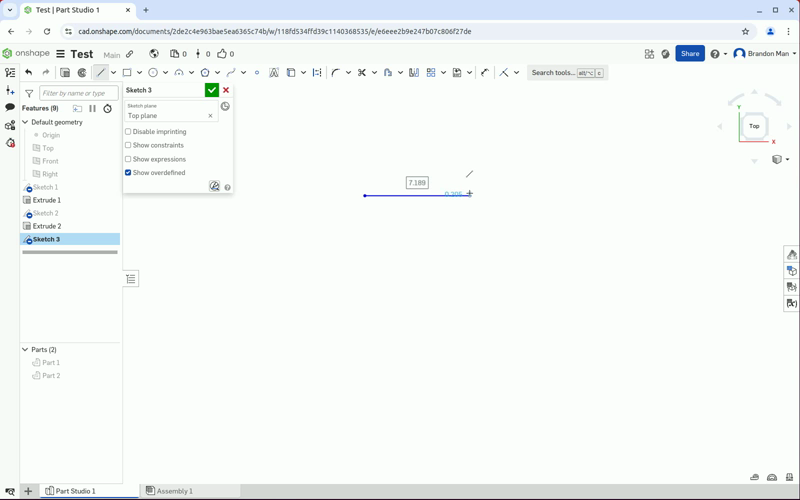
scroll(6)
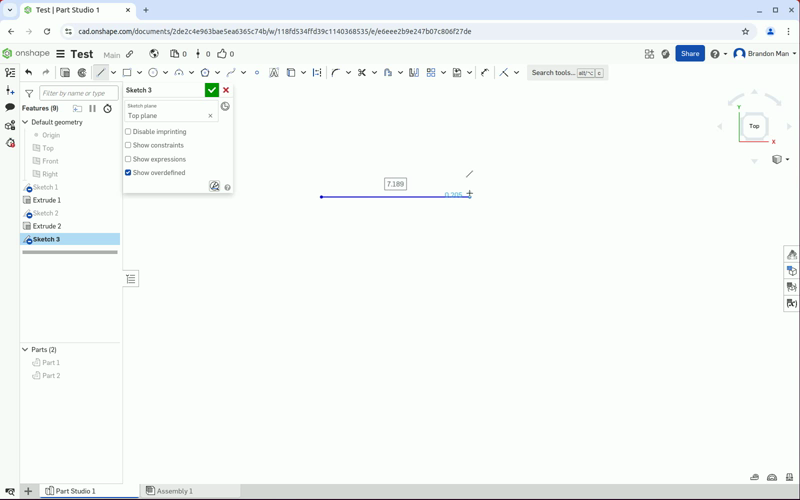
scroll(6)
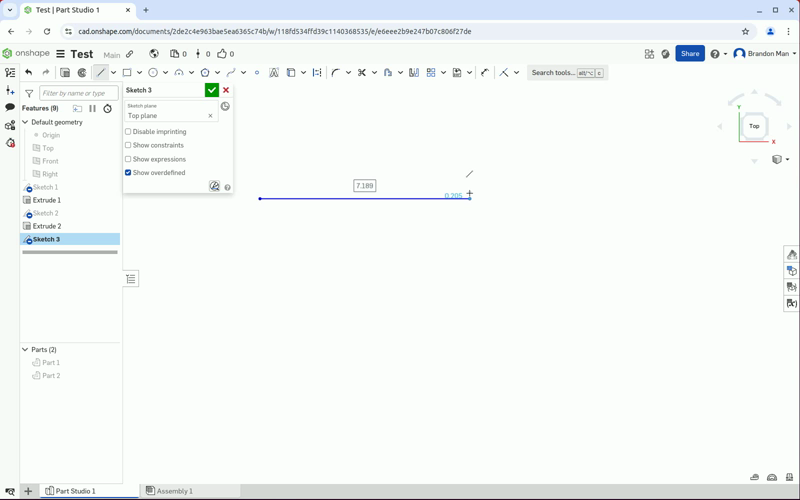
scroll(6)
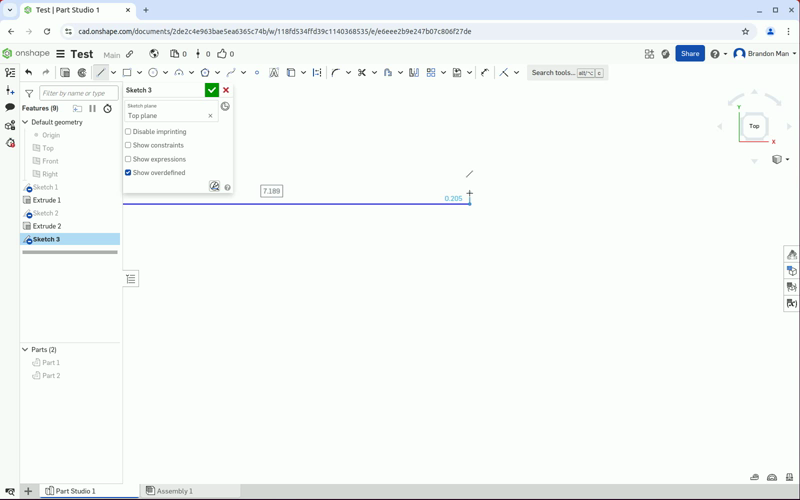
click(469, 192)
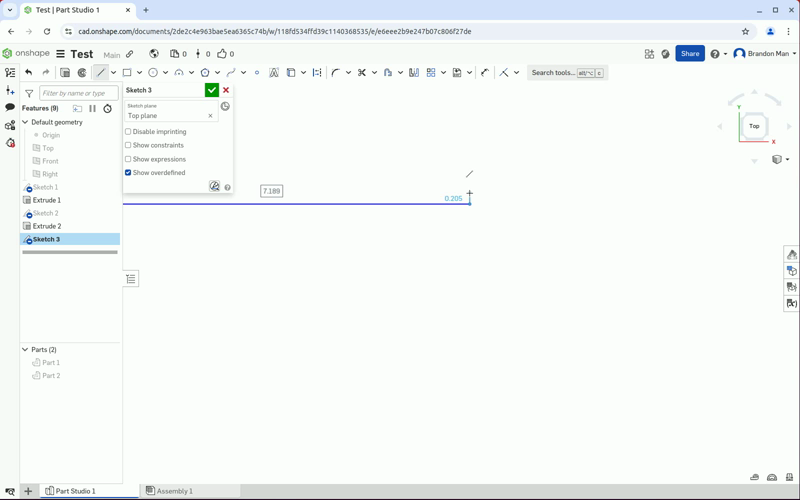
scroll(-6)
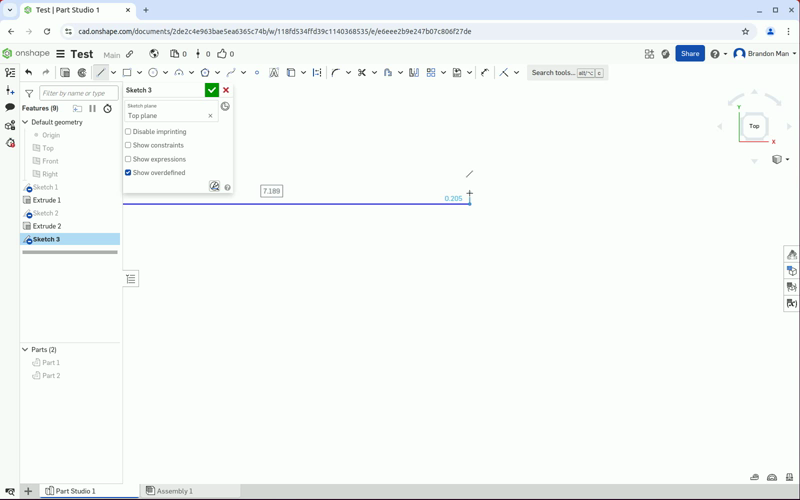
scroll(-6)
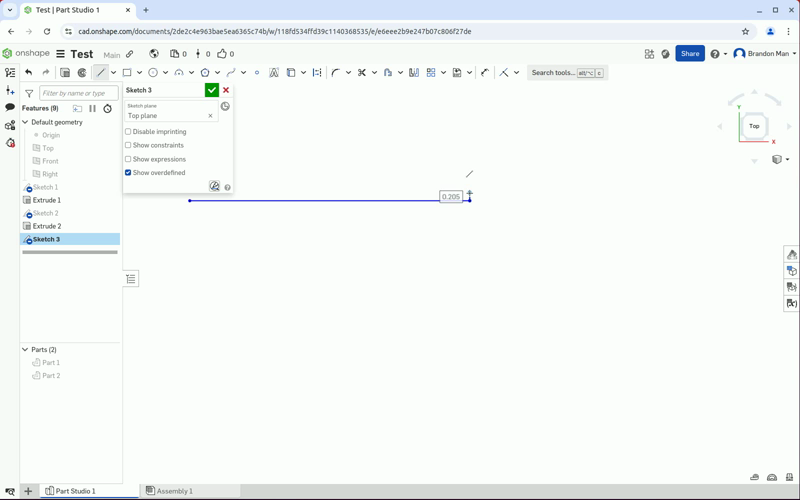
scroll(-6)
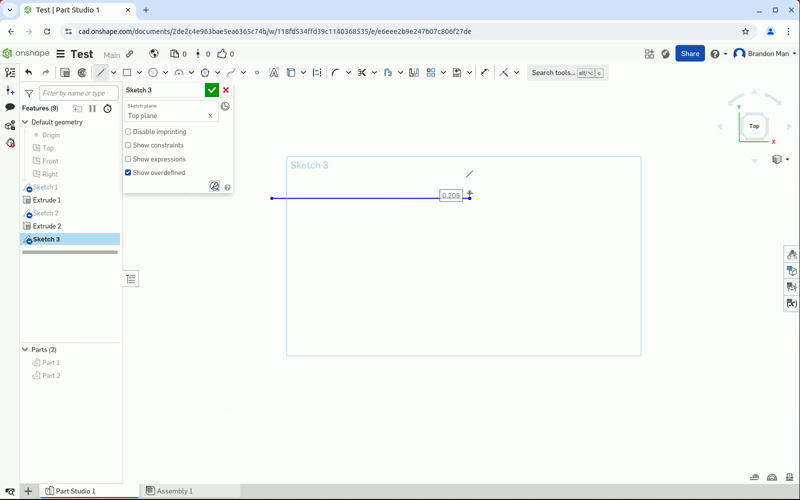
scroll(-6)
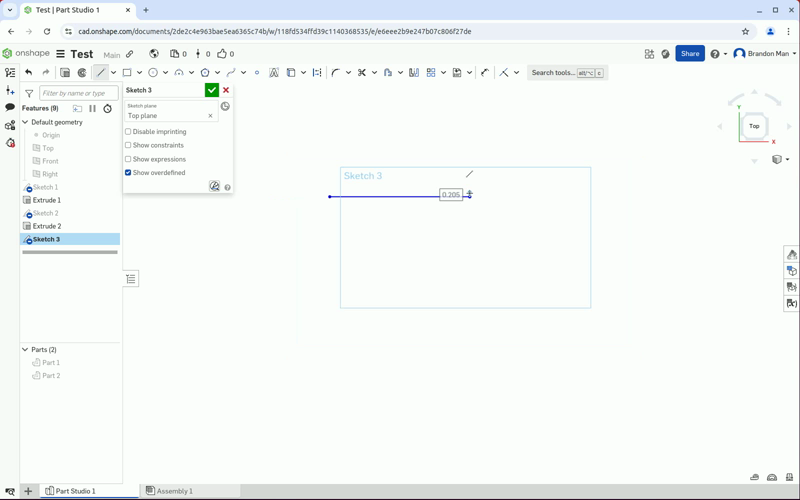
scroll(-6)
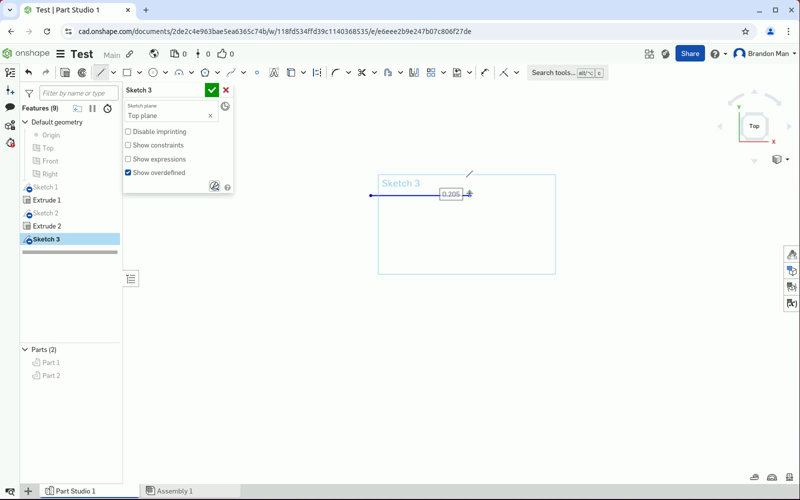
scroll(-6)
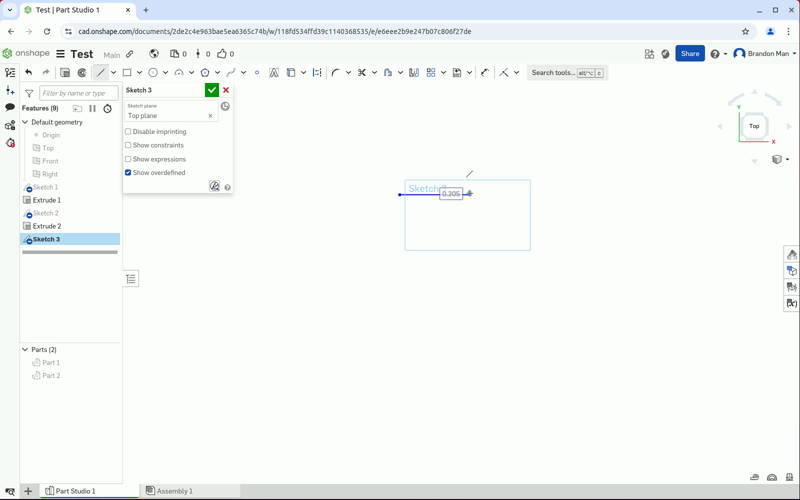
scroll(-6)
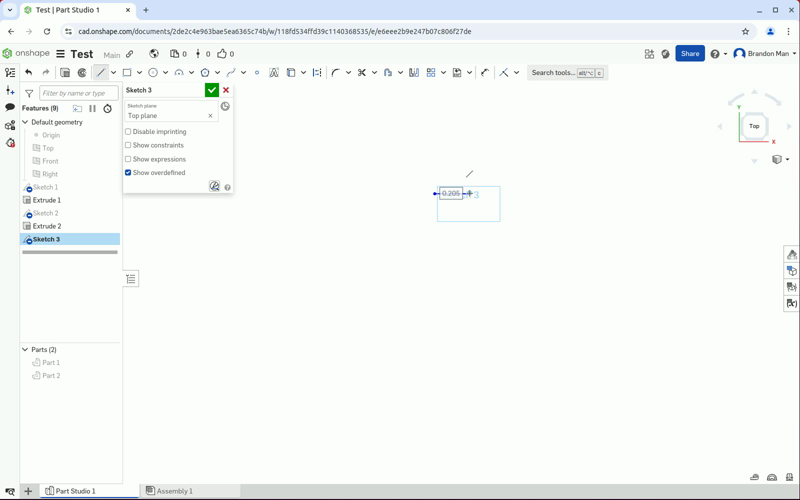
key_up(shift)
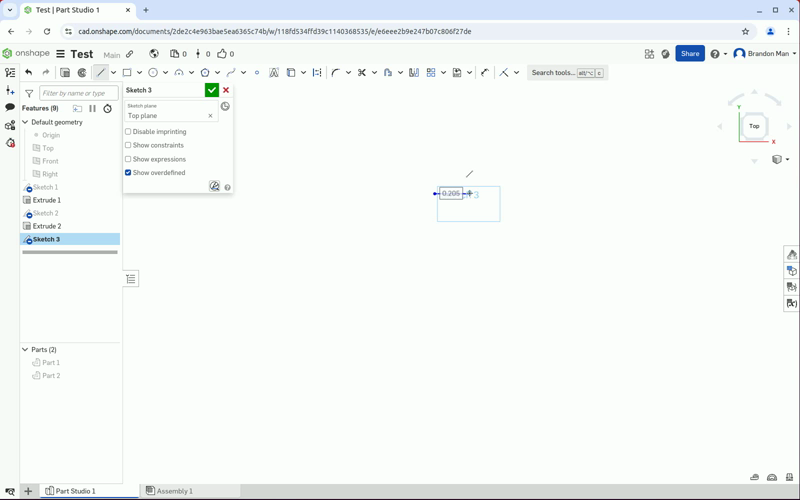
key_down(shift)
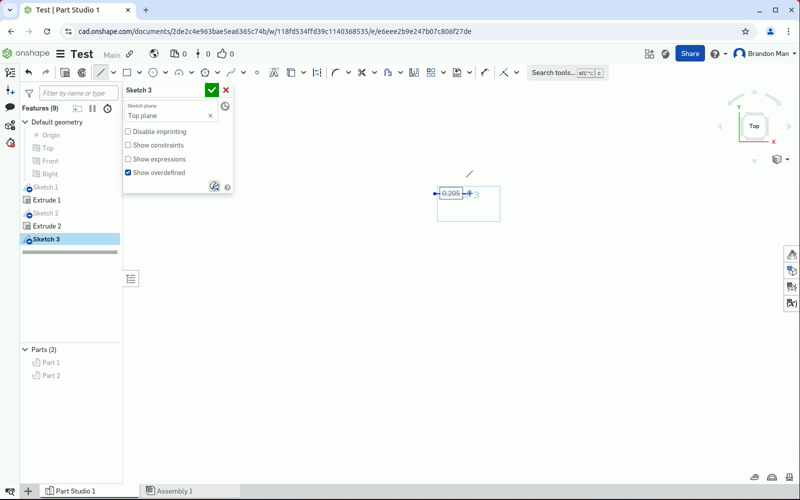
mouse_move(499, 192)
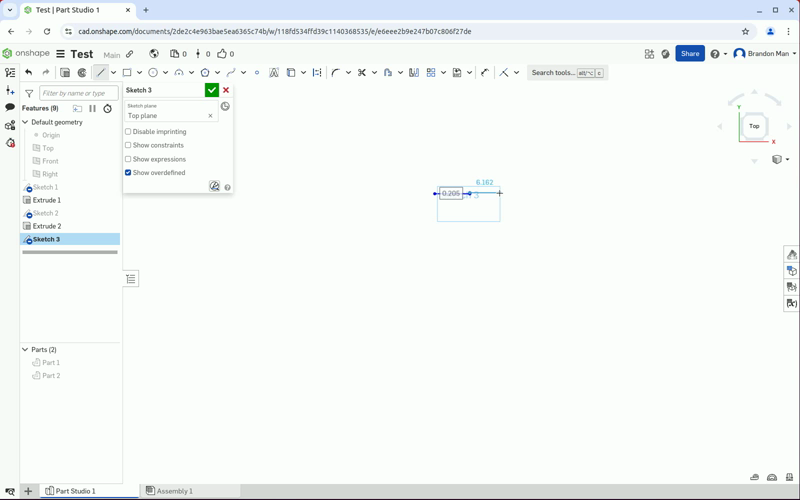
mouse_move(434, 192)
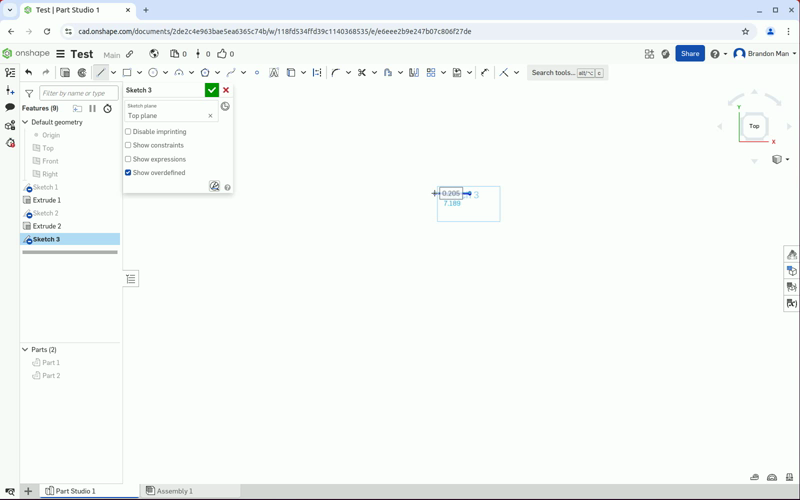
scroll(6)
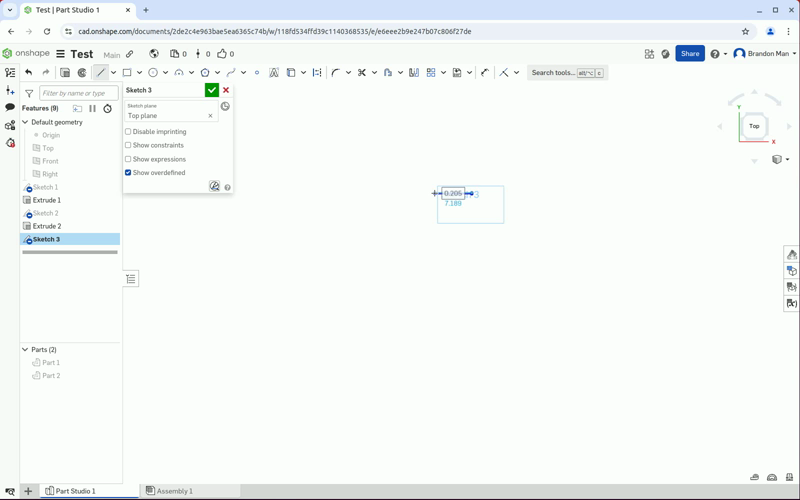
scroll(6)
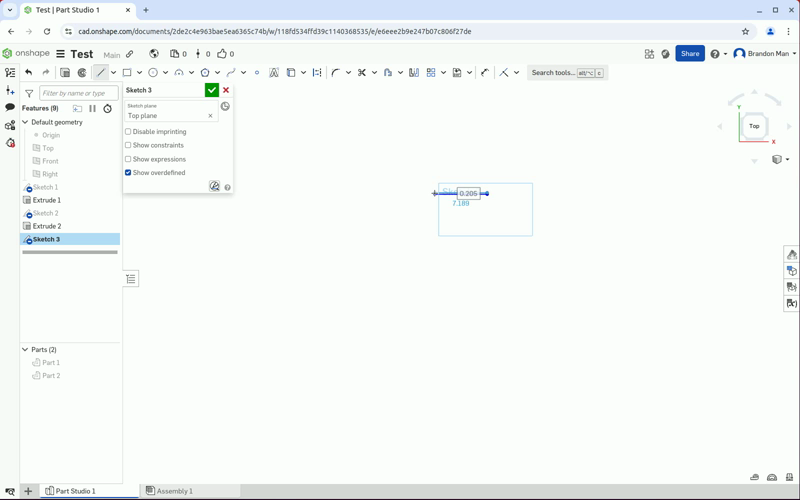
scroll(6)
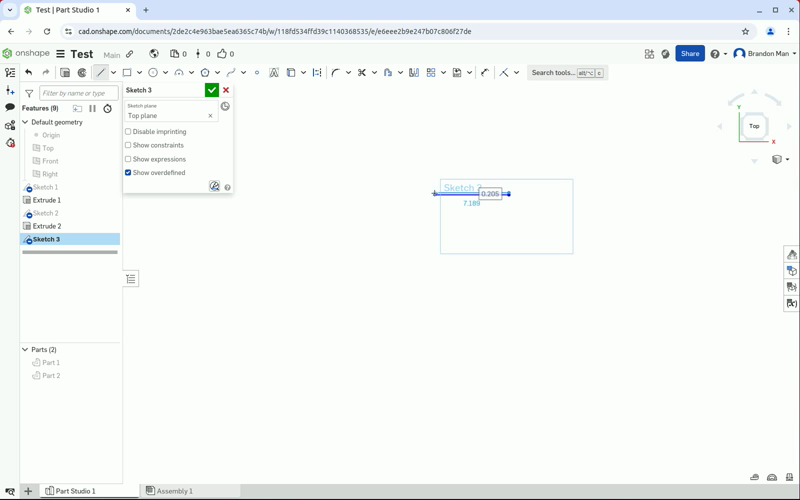
scroll(6)
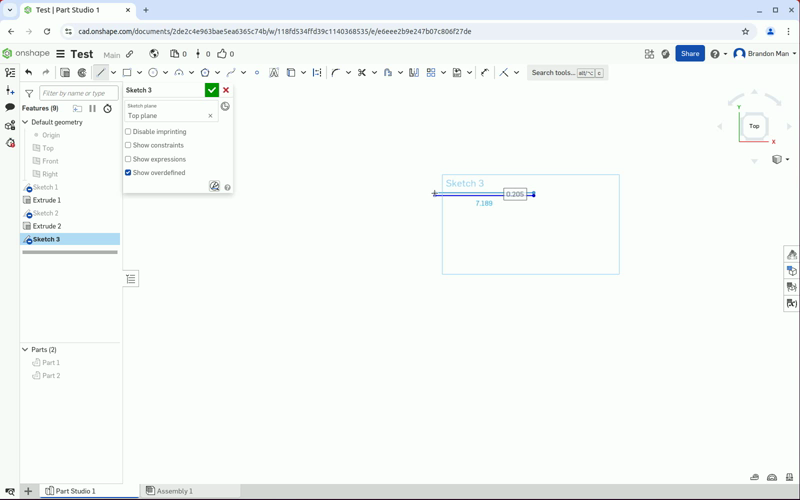
scroll(6)
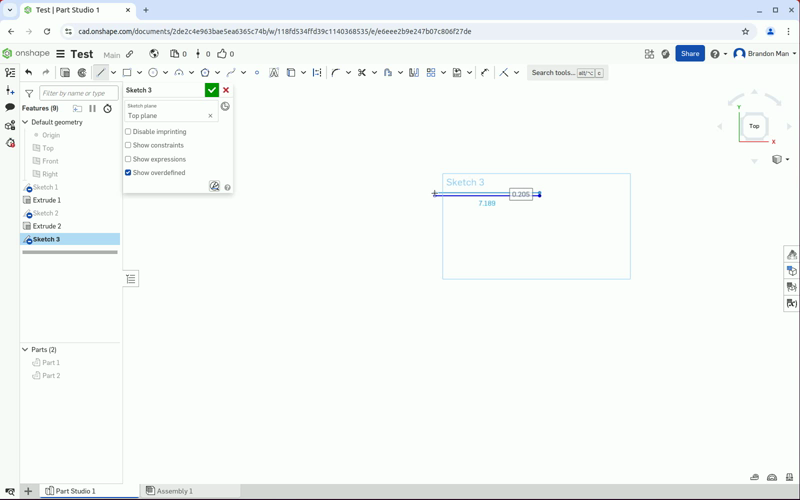
scroll(6)
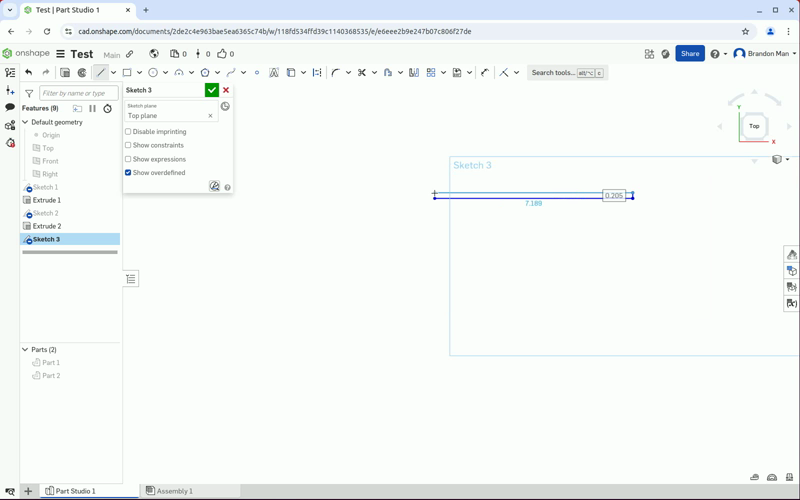
scroll(6)
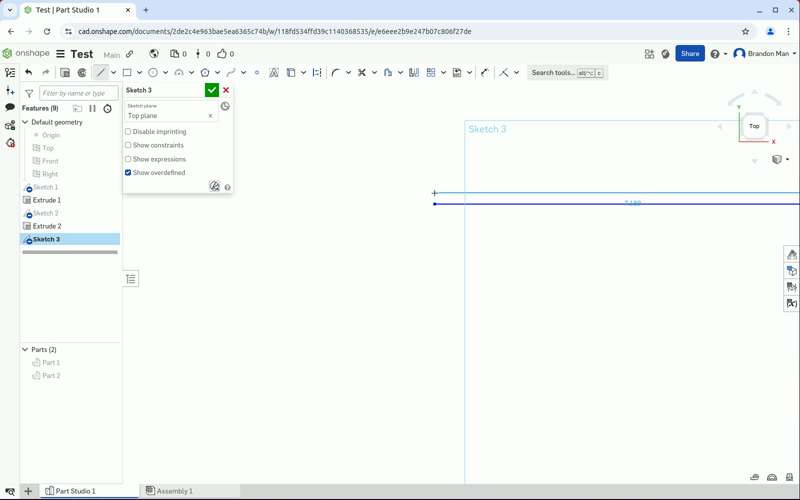
click(434, 192)
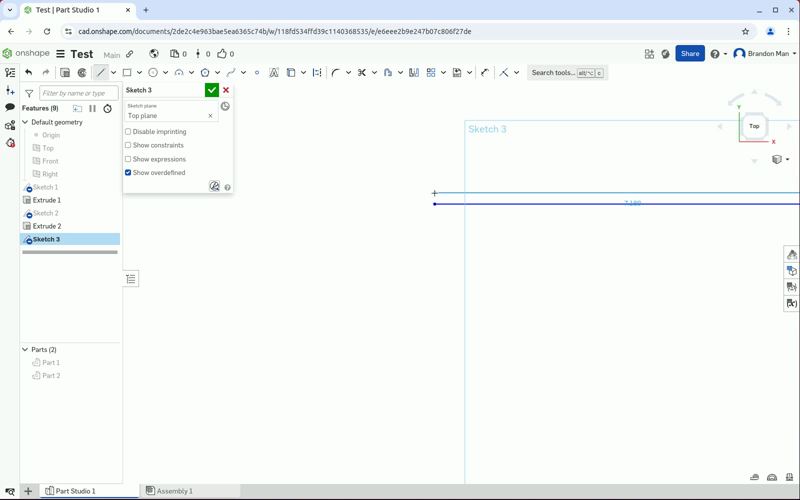
scroll(-6)
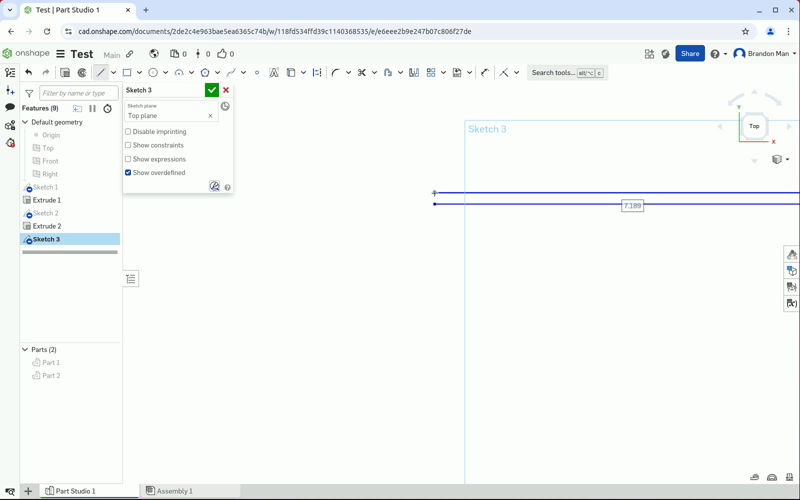
scroll(-6)
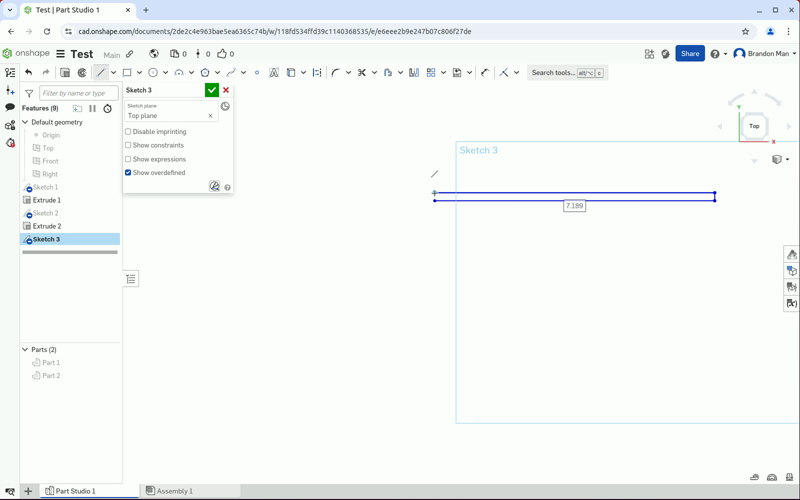
scroll(-6)
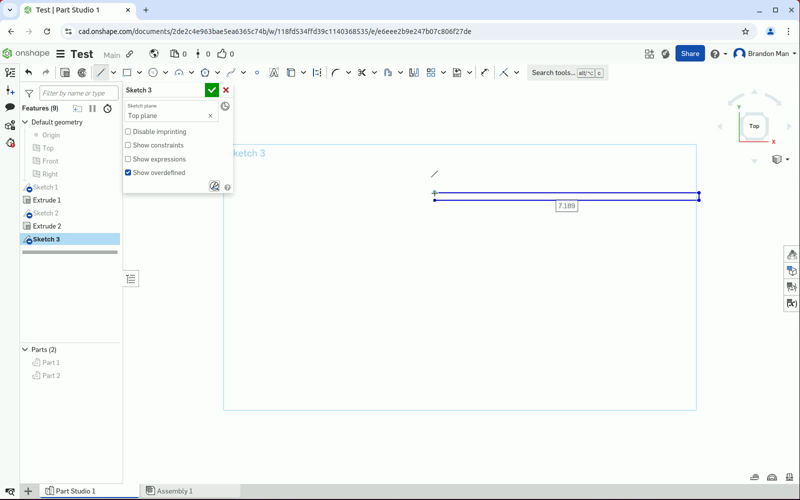
scroll(-6)
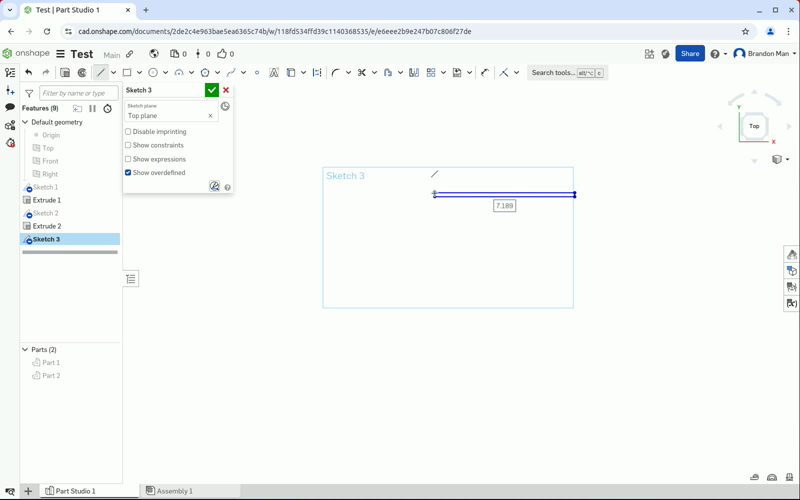
scroll(-6)
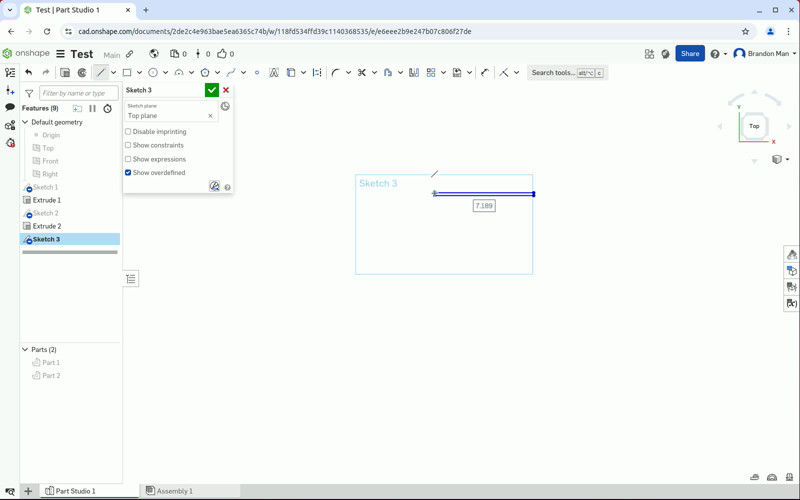
scroll(-6)
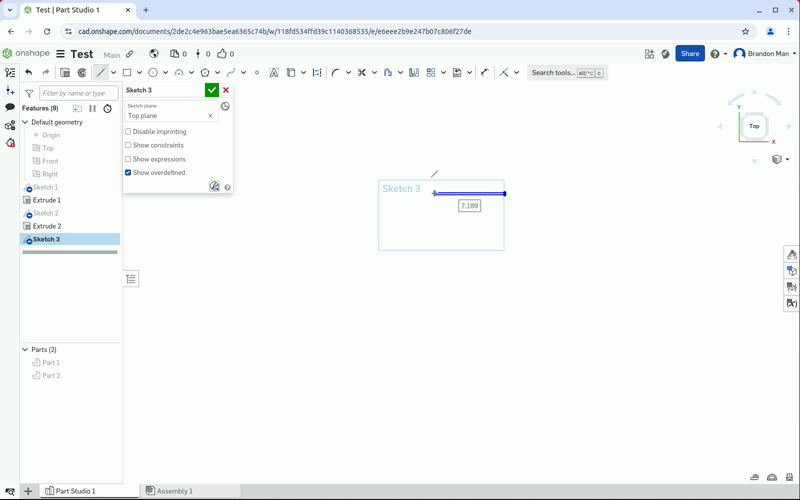
scroll(-6)
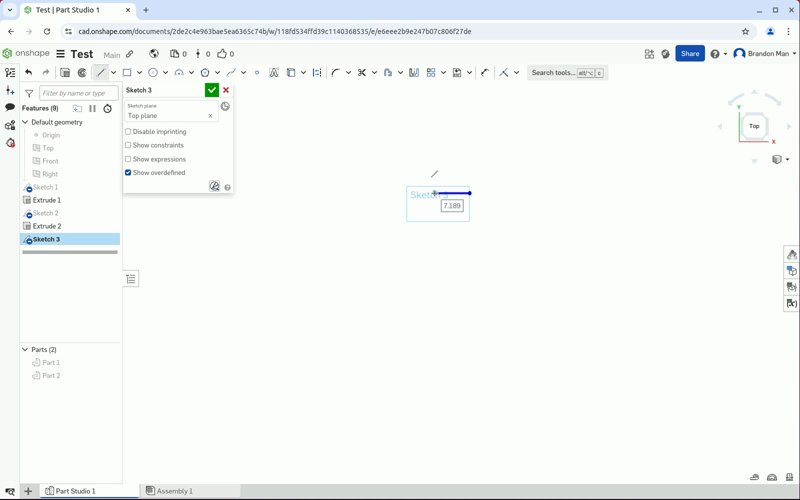
key_up(shift)
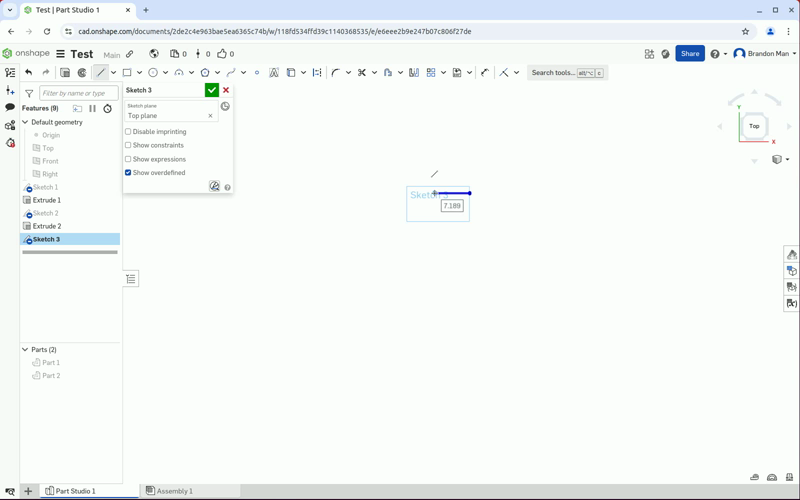
mouse_move(464, 192)
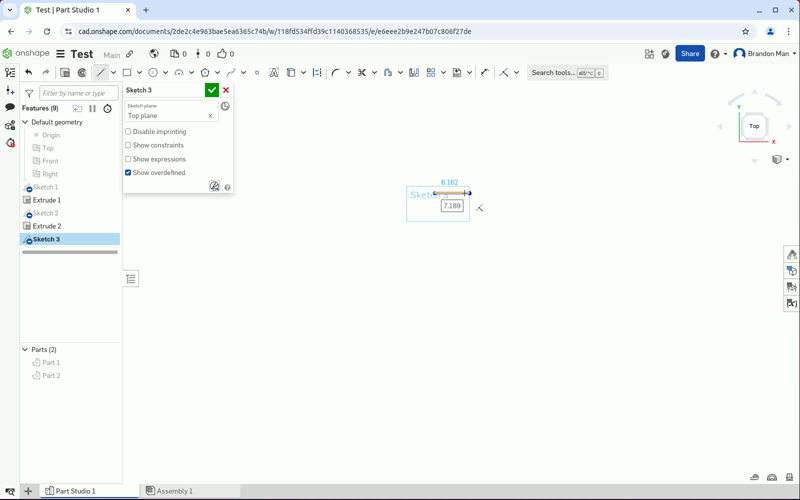
key_down(shift)
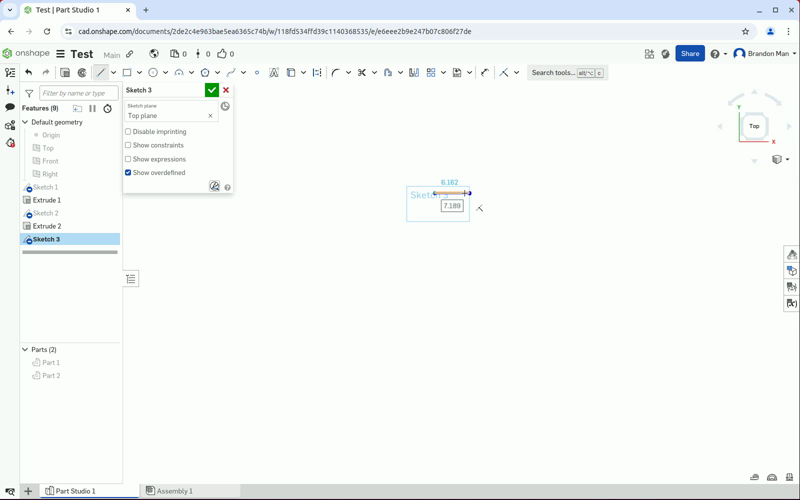
mouse_move(434, 193)
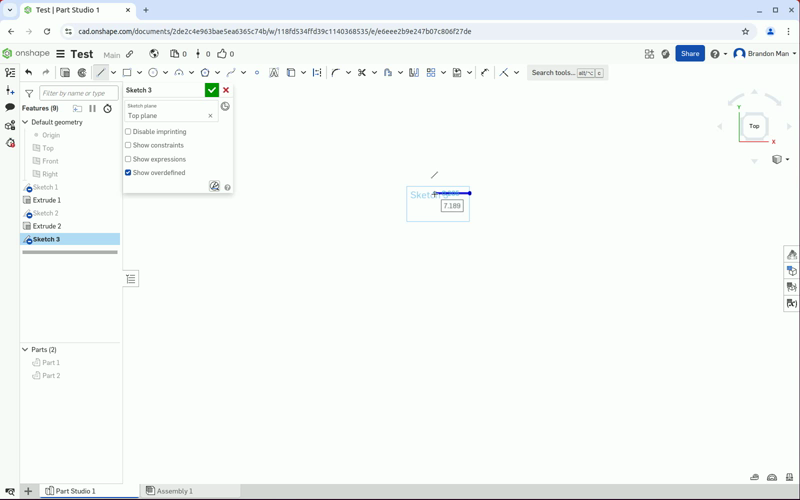
scroll(6)
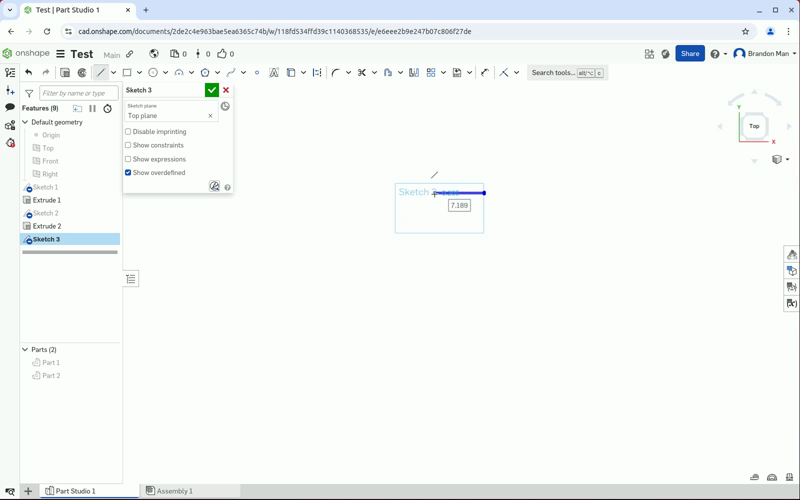
scroll(6)
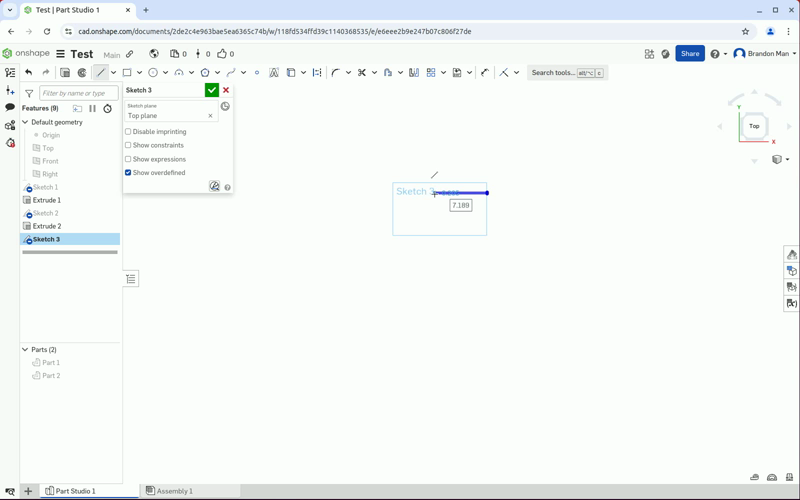
scroll(6)
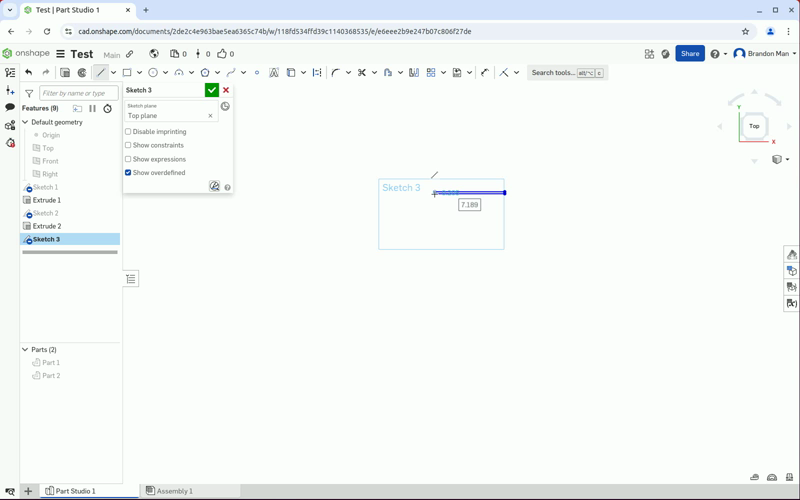
scroll(6)
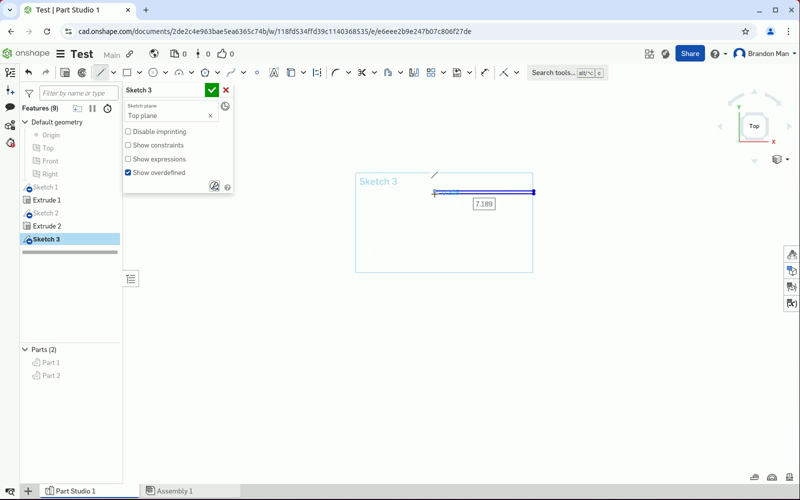
scroll(6)
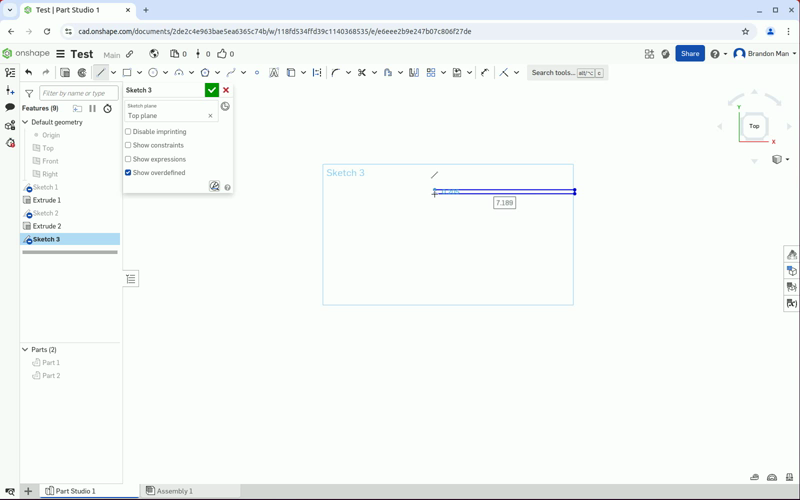
scroll(6)
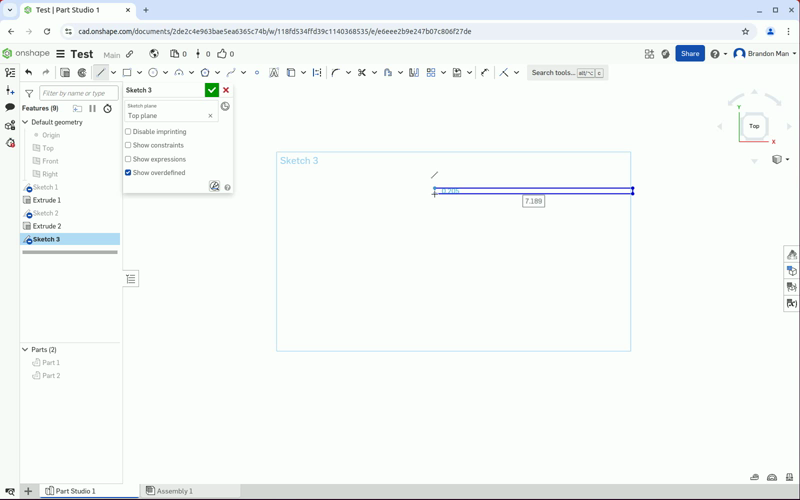
scroll(6)
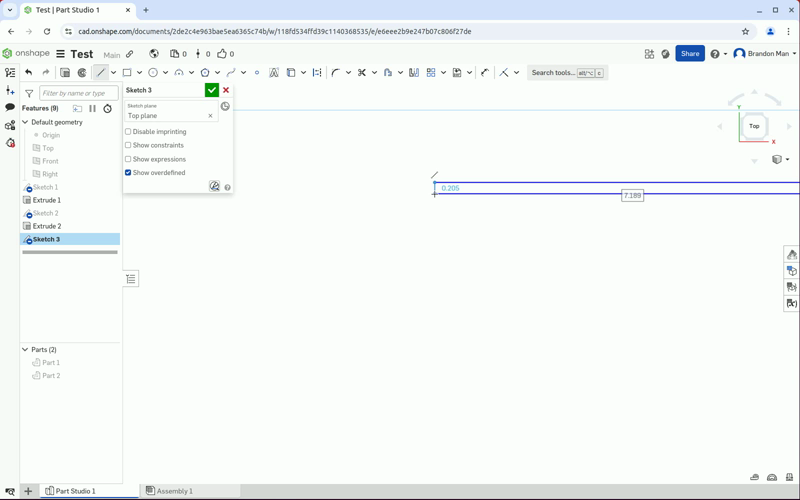
key_up(shift)
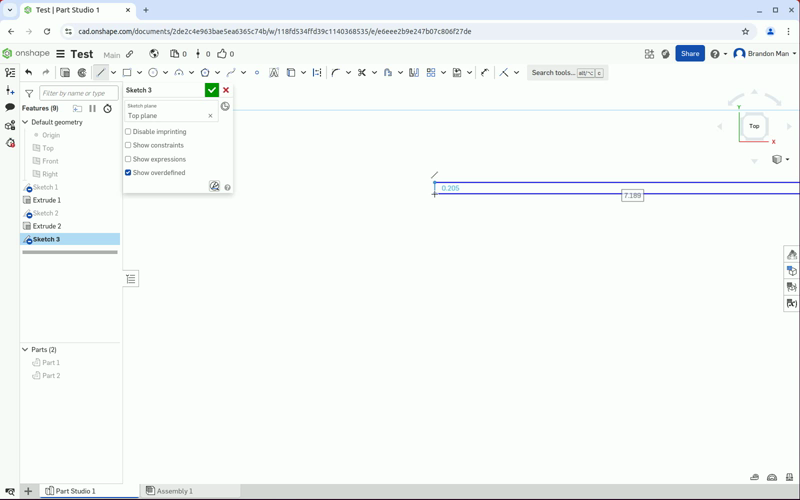
click(434, 193)
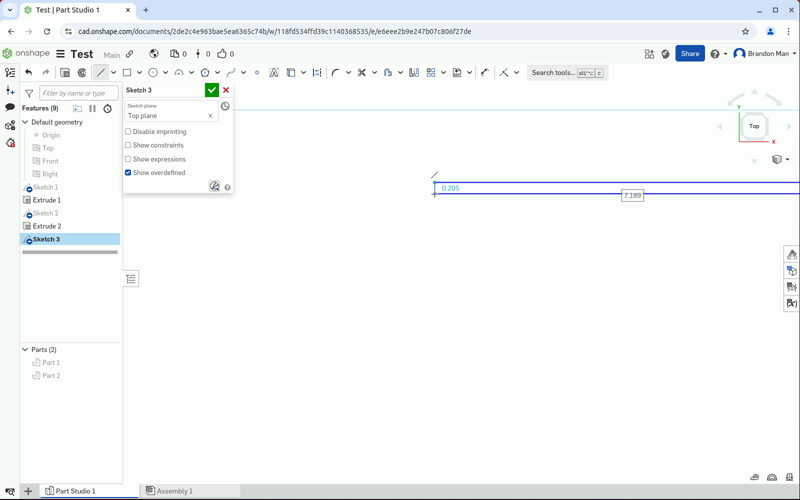
scroll(-6)
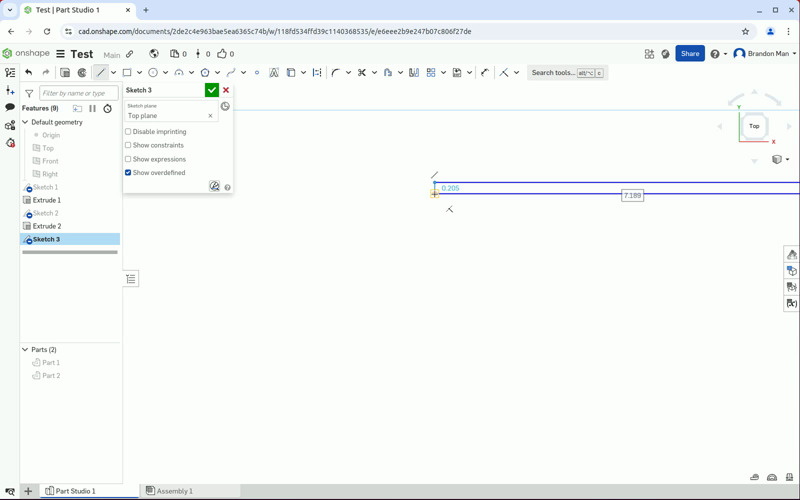
scroll(-6)
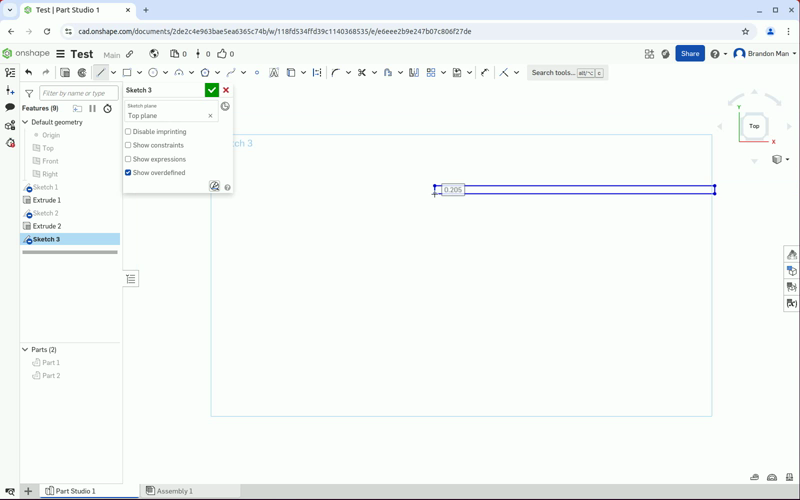
scroll(-6)
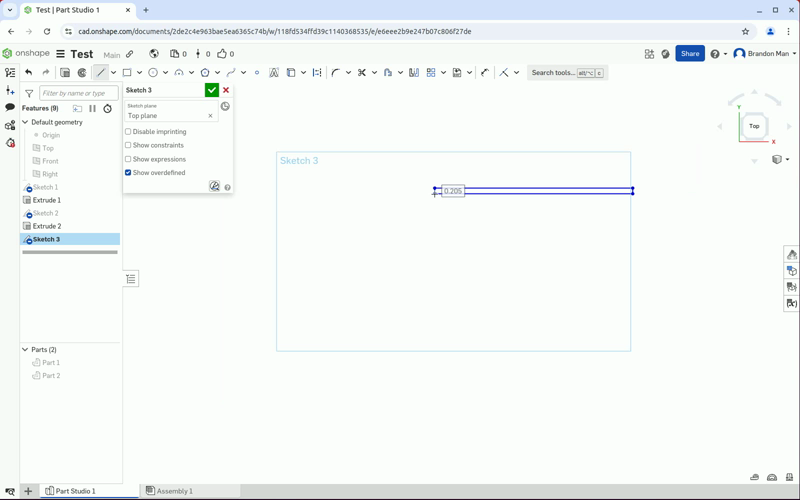
scroll(-6)
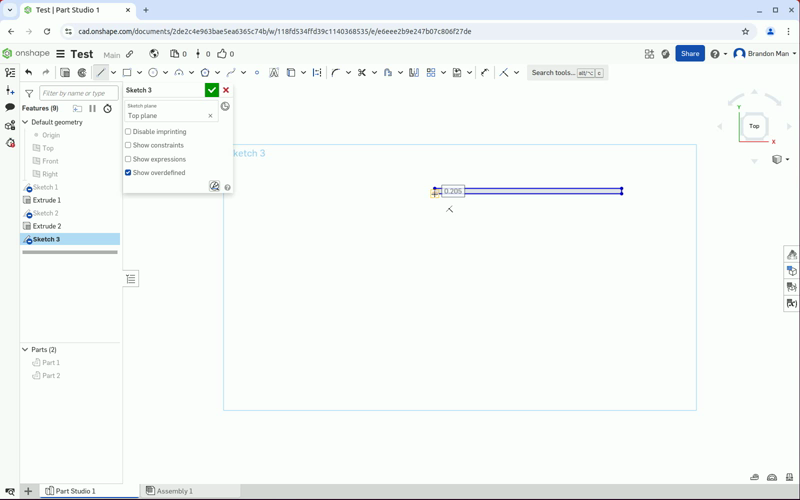
scroll(-6)
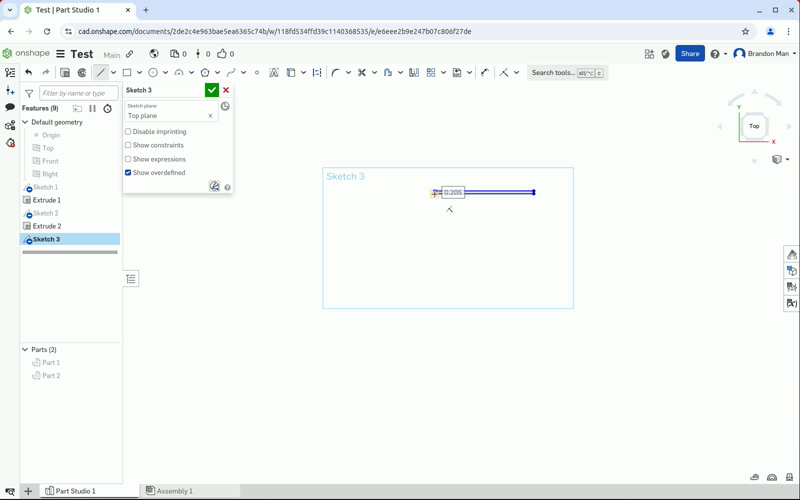
scroll(-6)
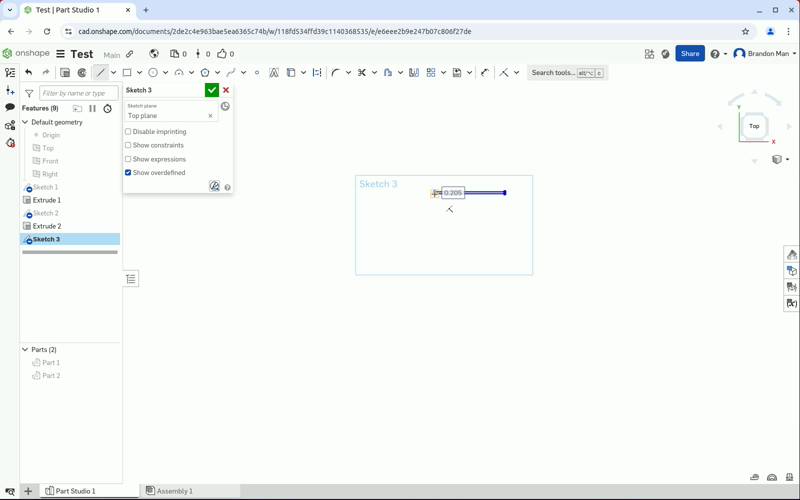
scroll(-6)
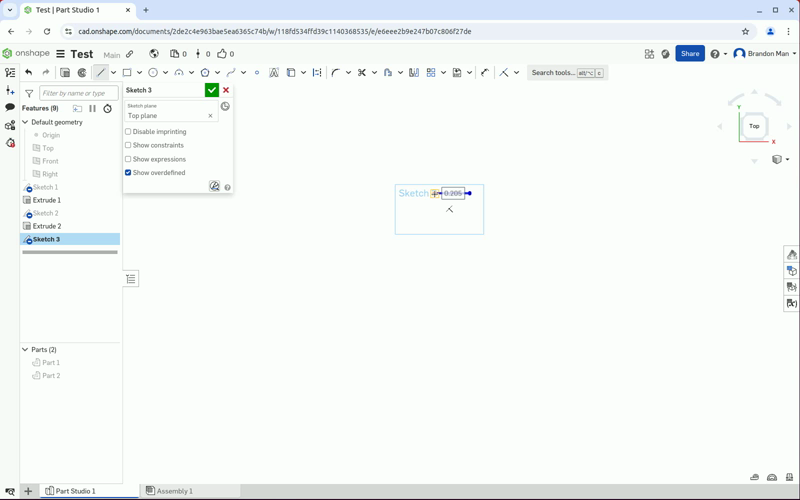
key(esc)
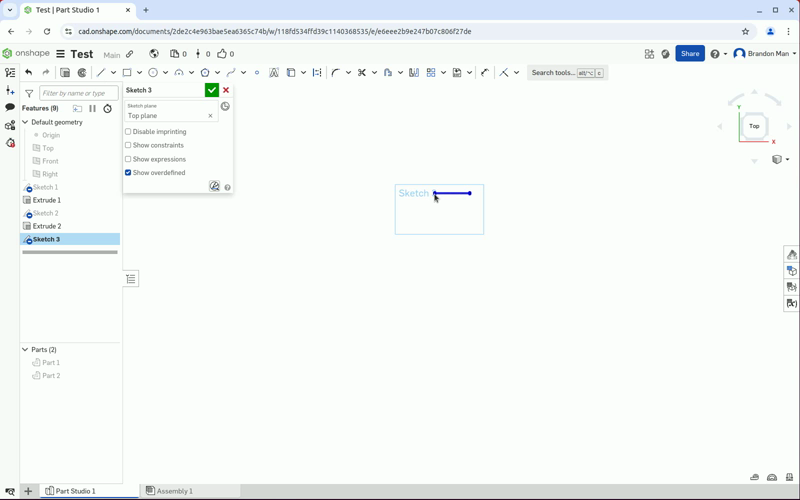
mouse_move(437, 193)
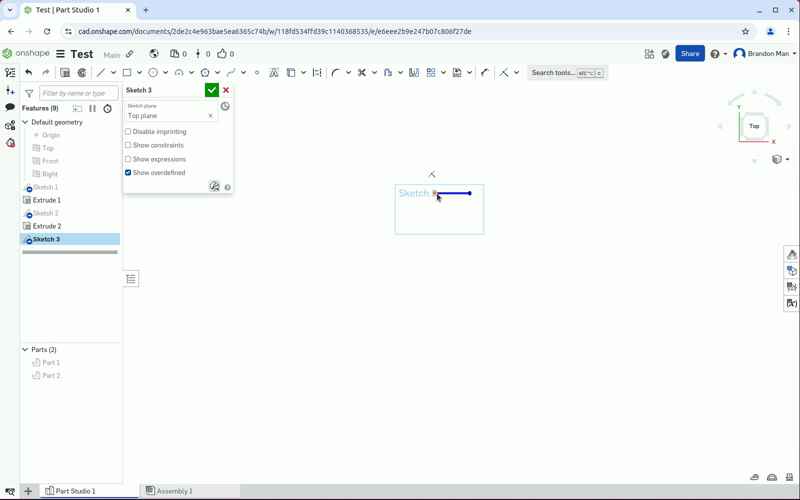
scroll(6)
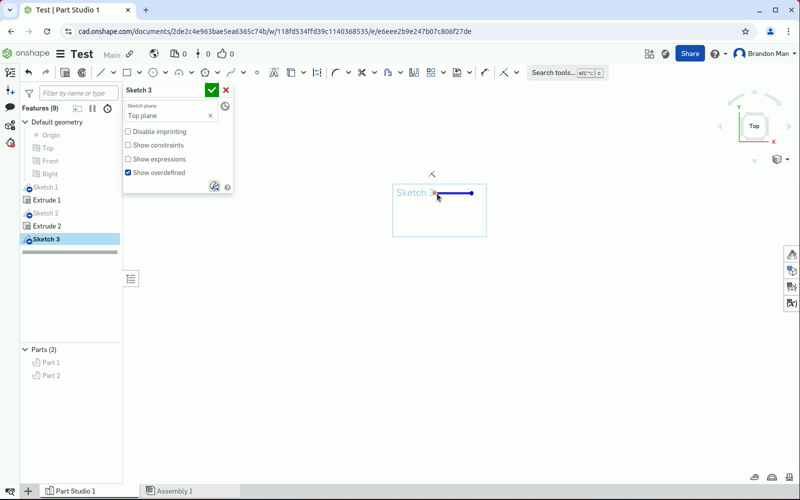
scroll(6)
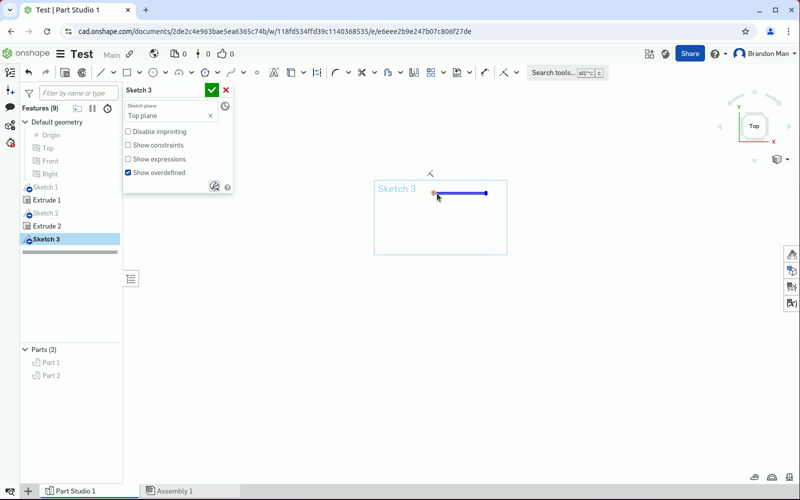
scroll(6)
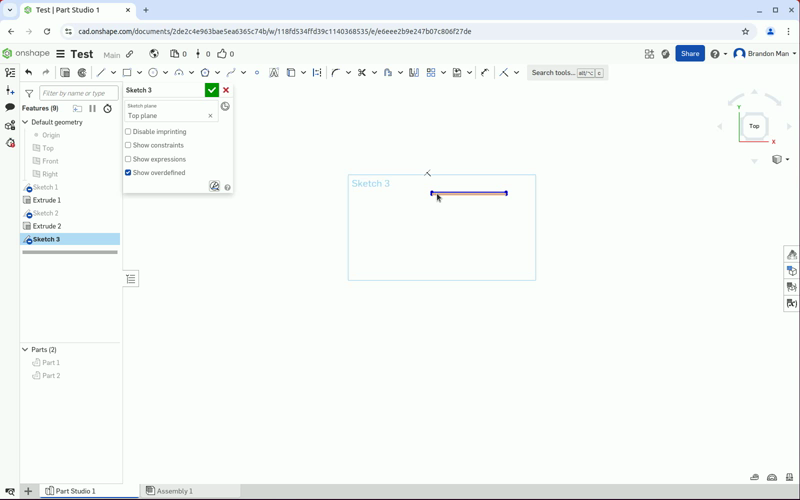
scroll(6)
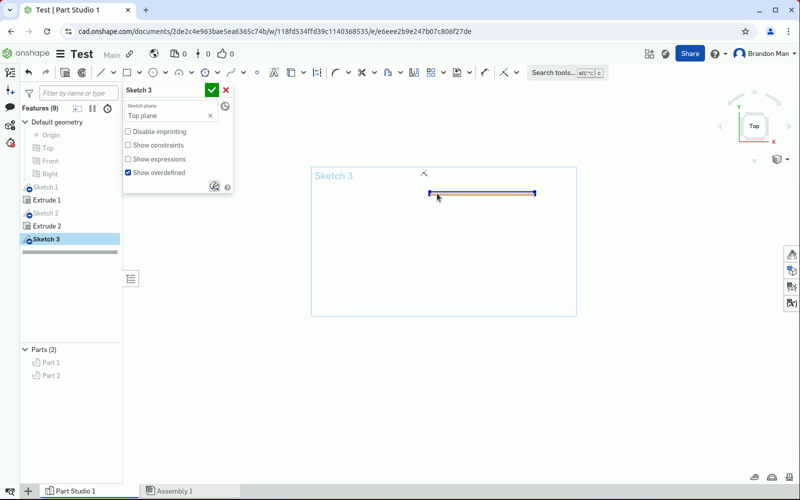
scroll(6)
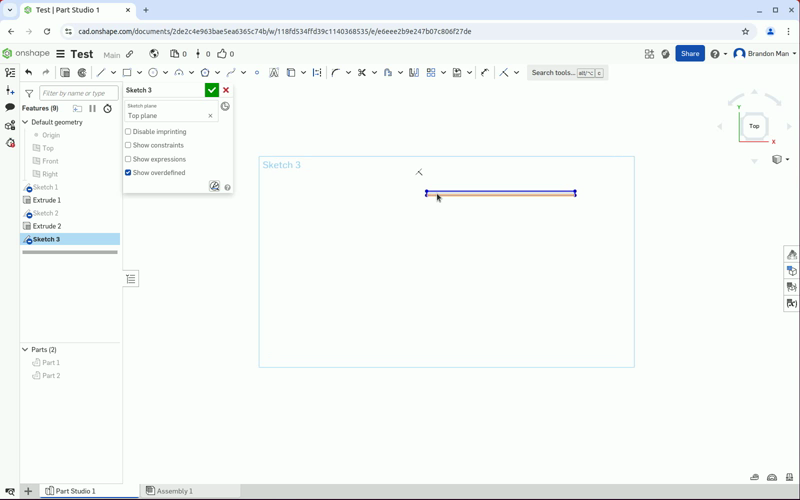
scroll(6)
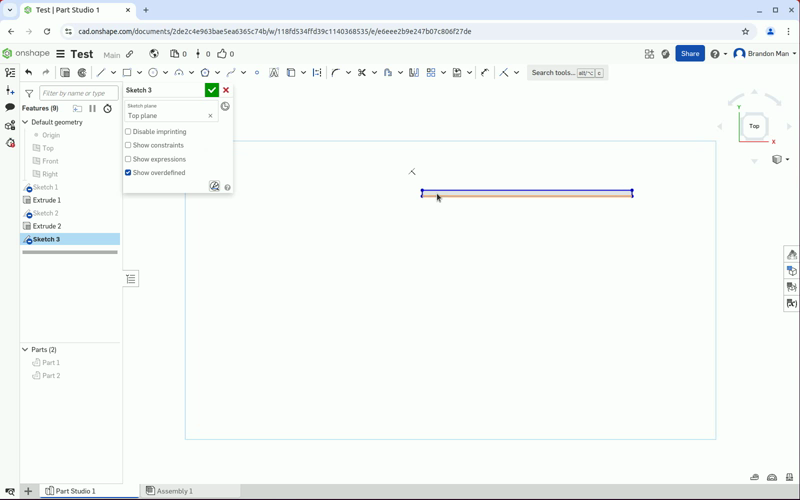
scroll(6)
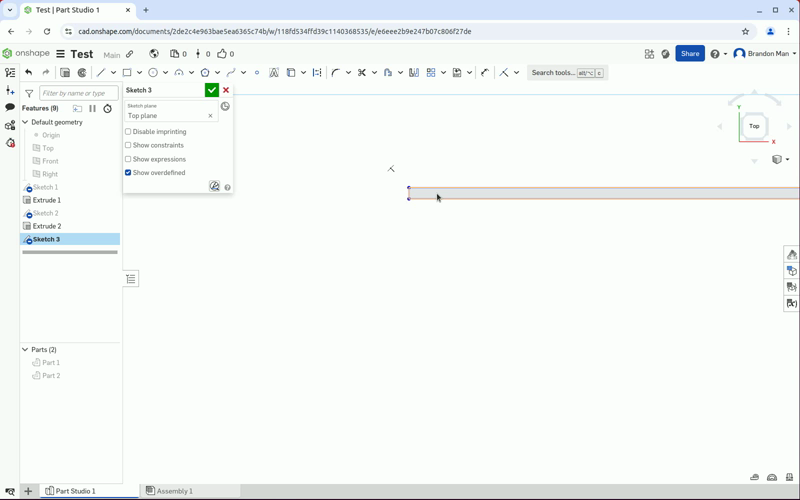
click(437, 193)
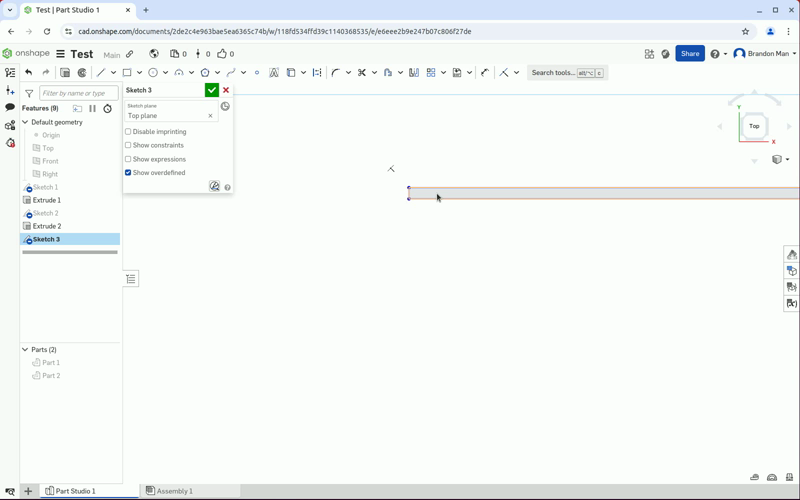
scroll(-6)
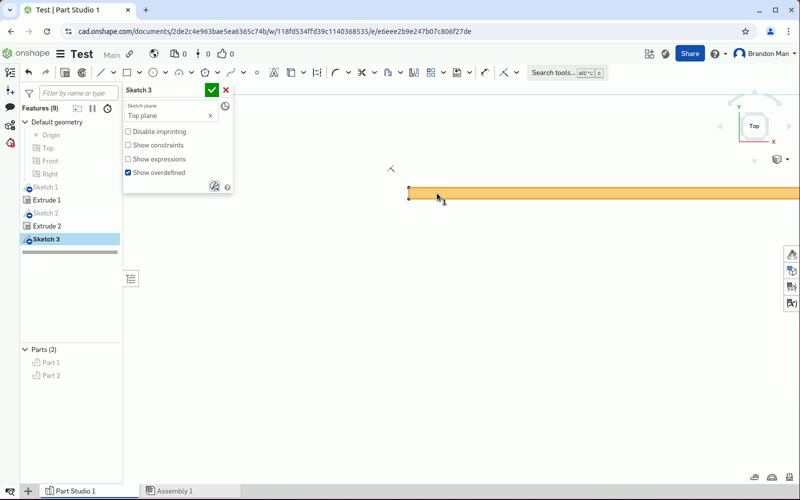
scroll(-6)
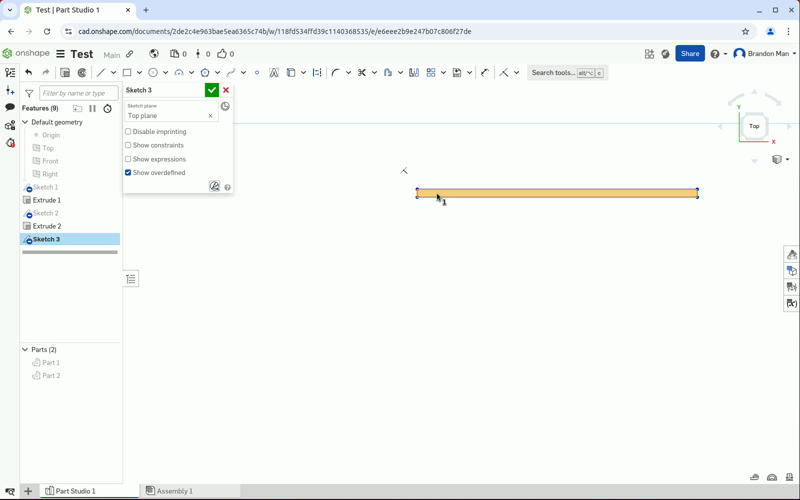
scroll(-6)
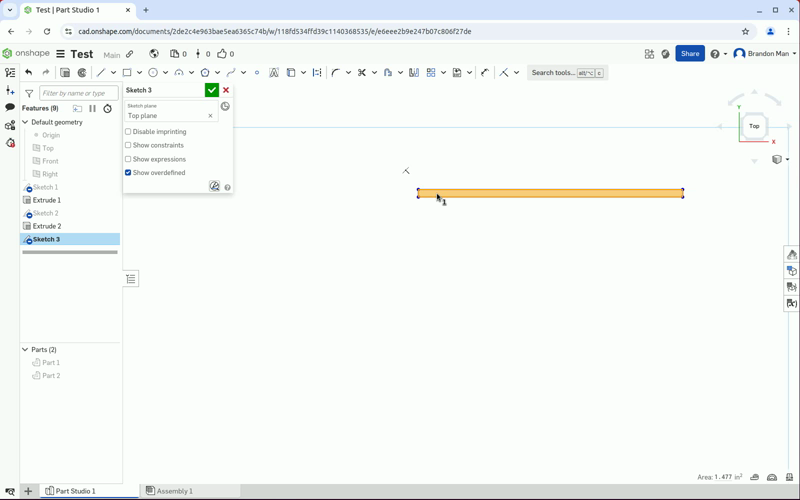
scroll(-6)
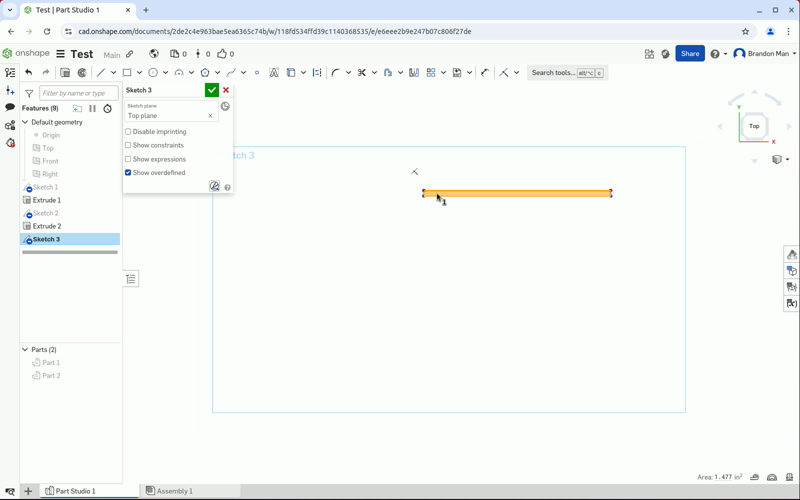
scroll(-6)
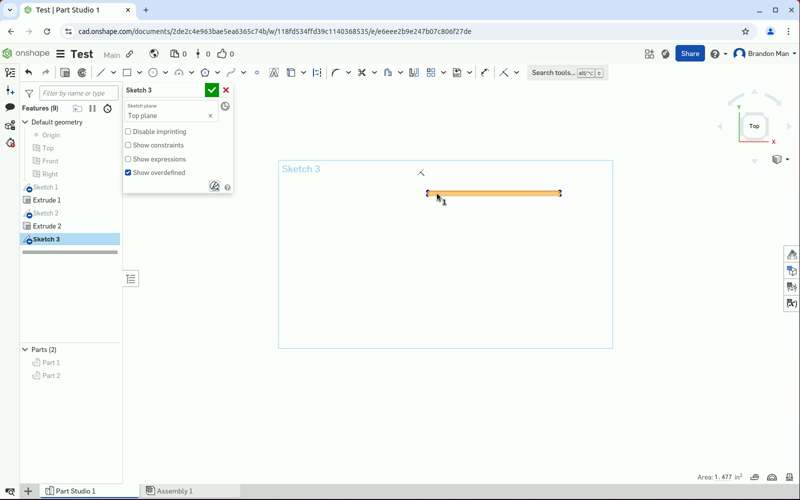
scroll(-6)
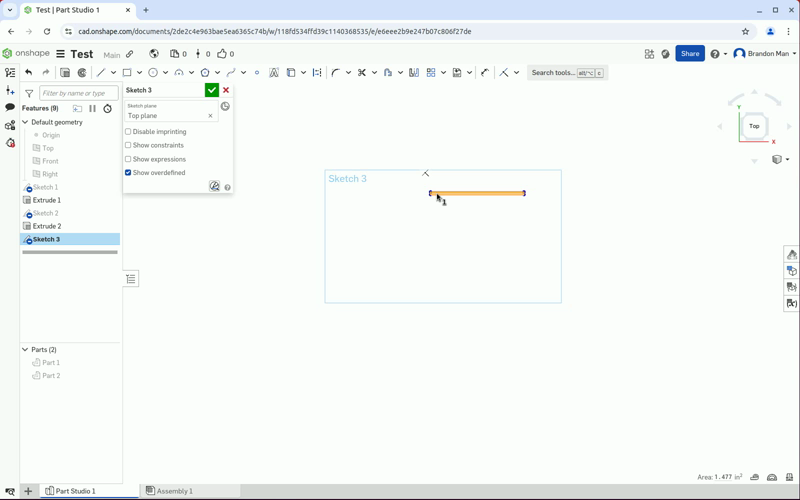
scroll(-6)
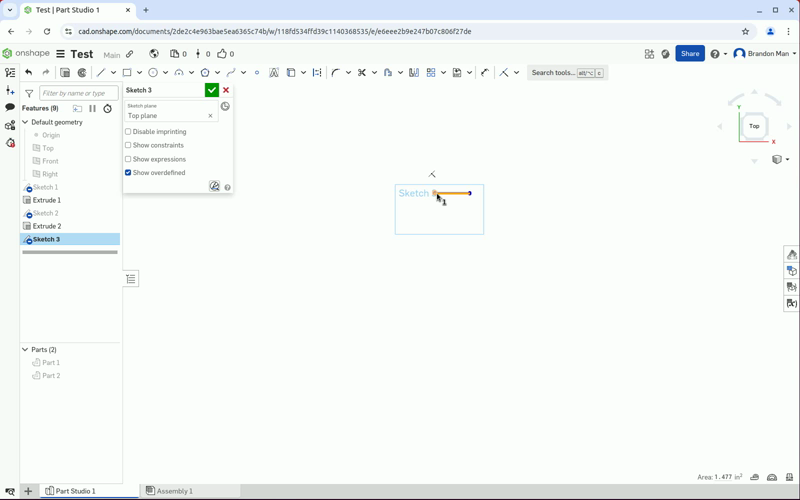
mouse_move(73, 352)
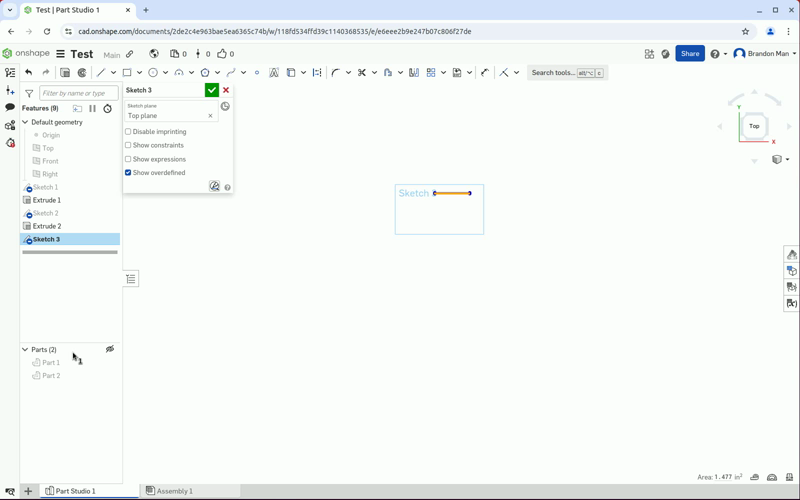
key(shift+y)
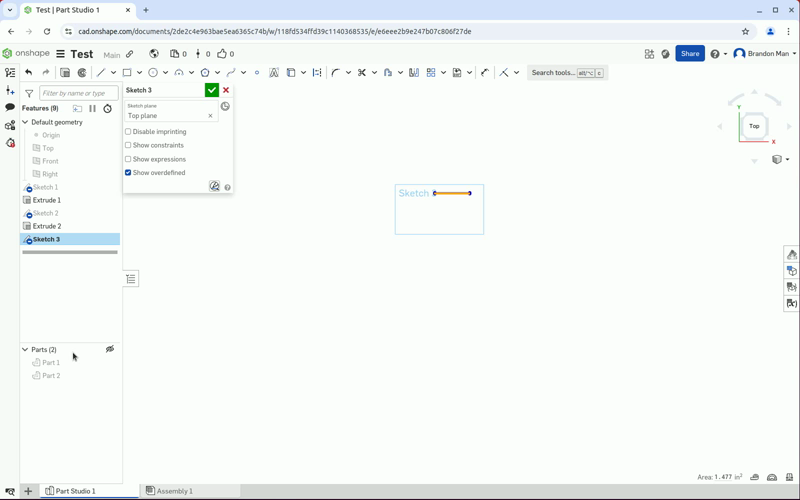
key(shift+e)
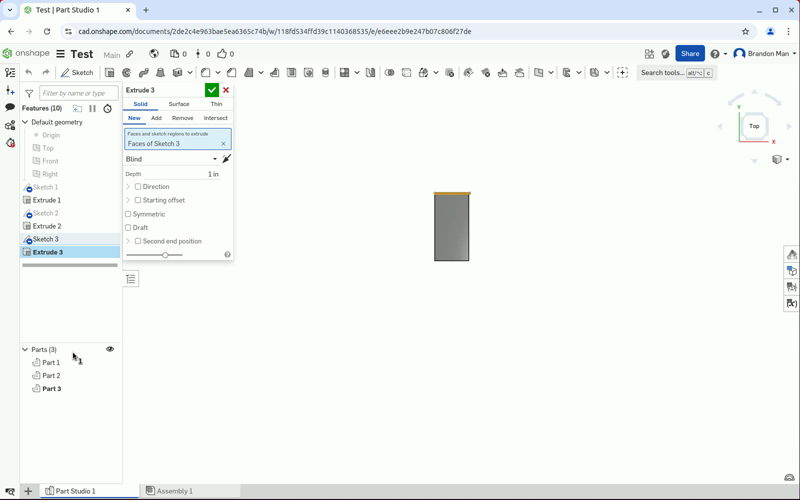
mouse_move(143, 106)
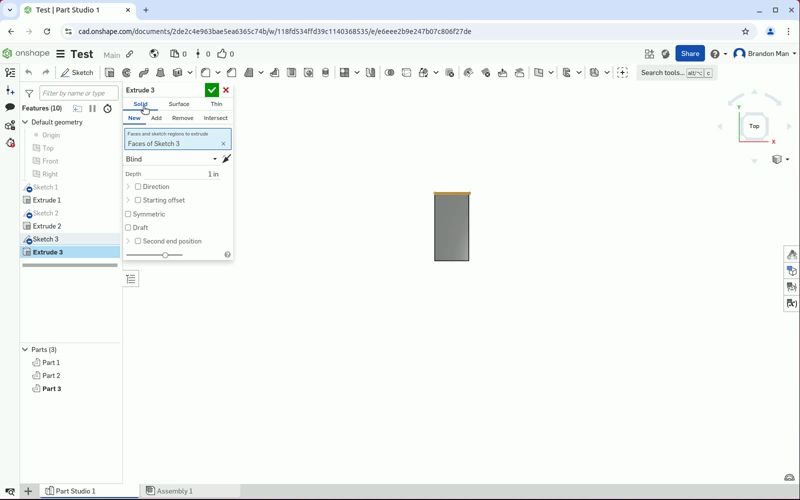
click(143, 106)
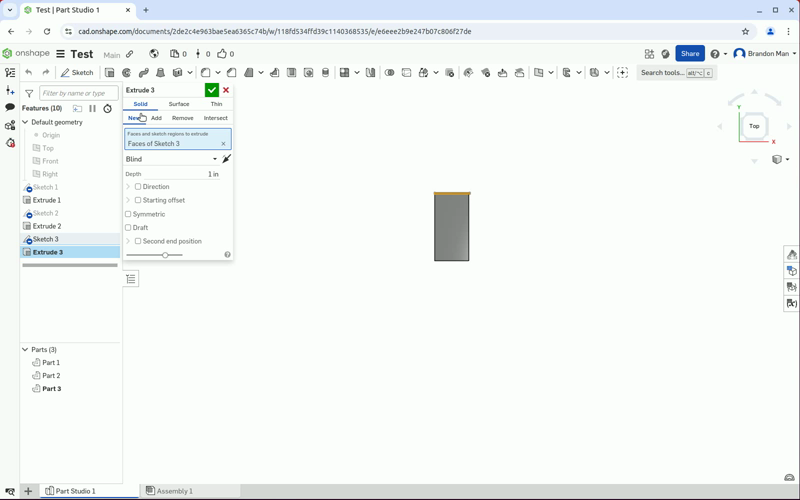
mouse_move(137, 120)
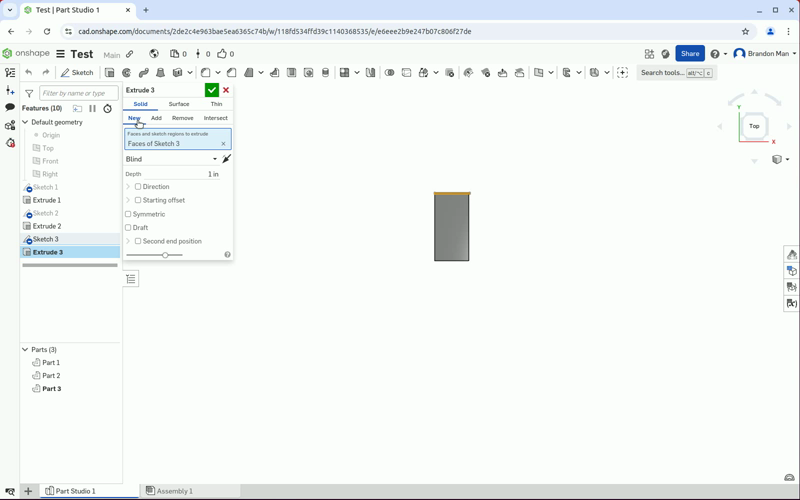
click(137, 120)
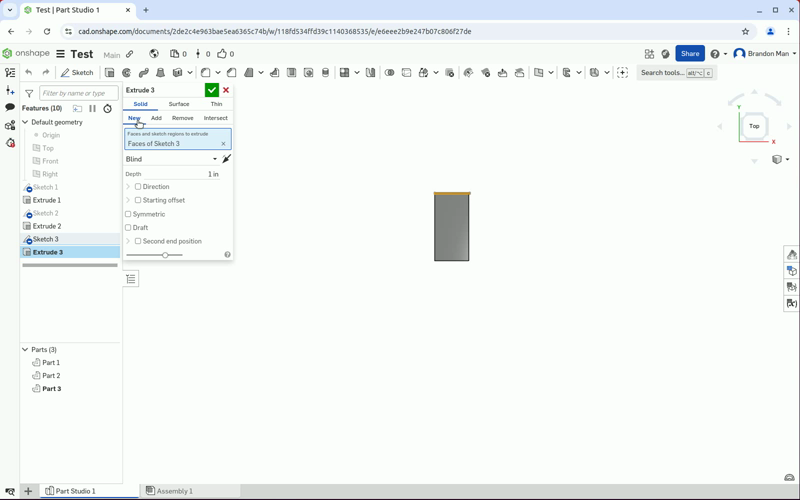
key(tab, 4)
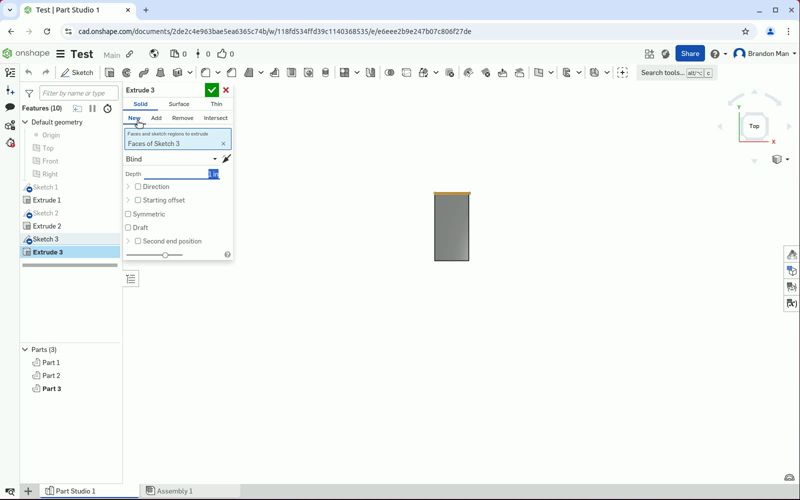
text(4.574)
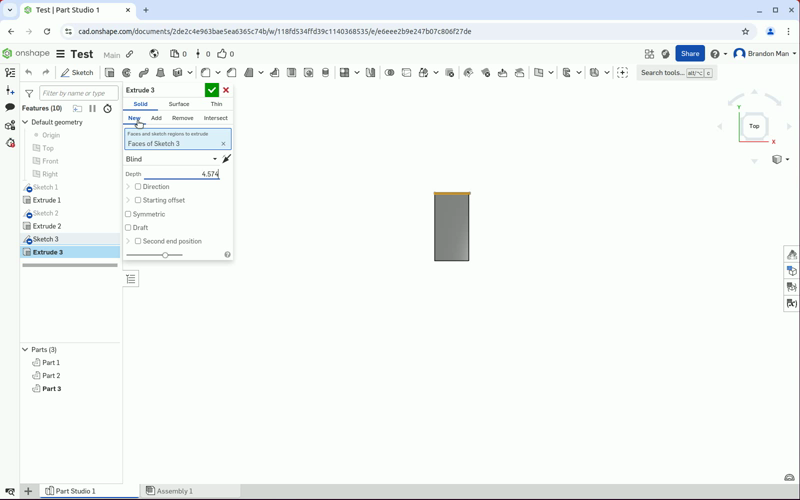
key(enter)
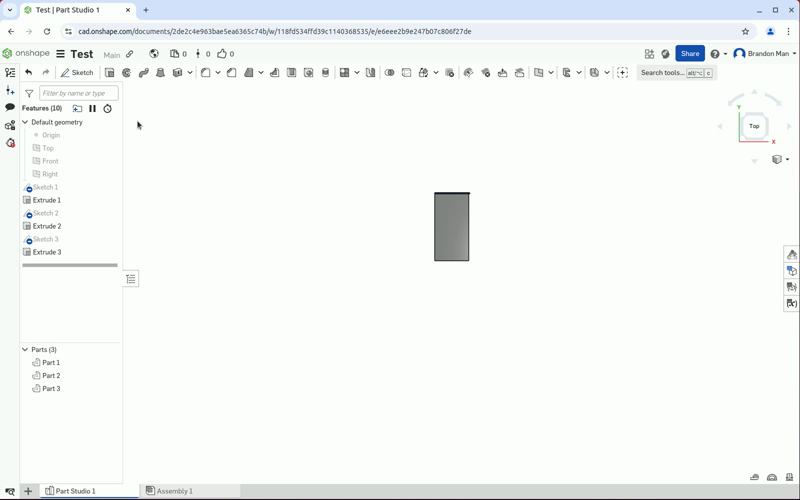
key(shift+h)
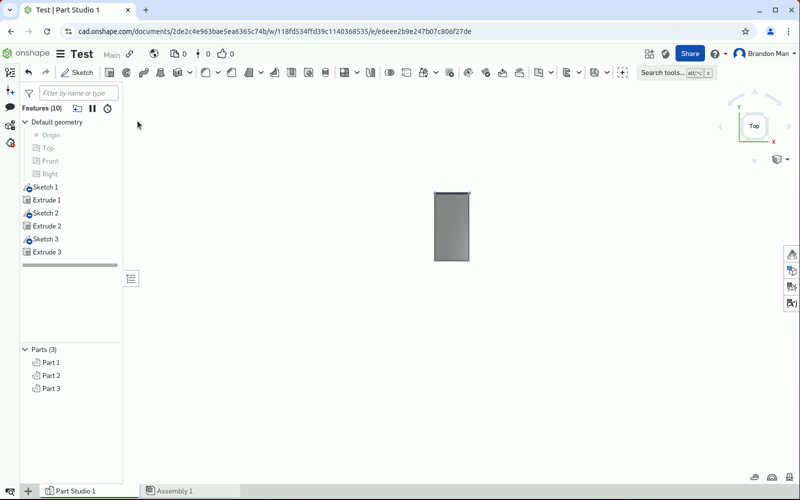
key(shift+h)
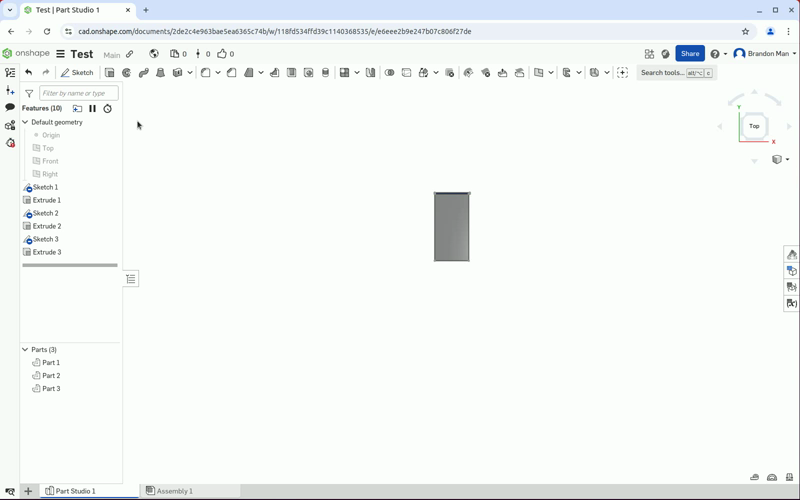
key(shift+7)
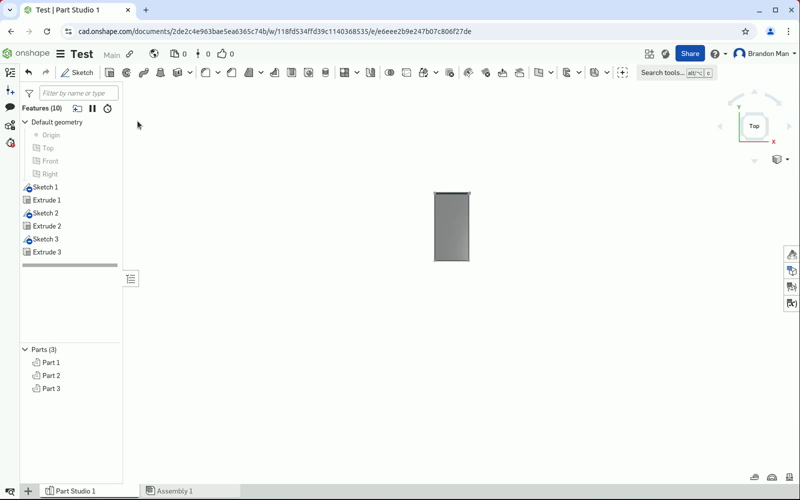
key(up, 3)
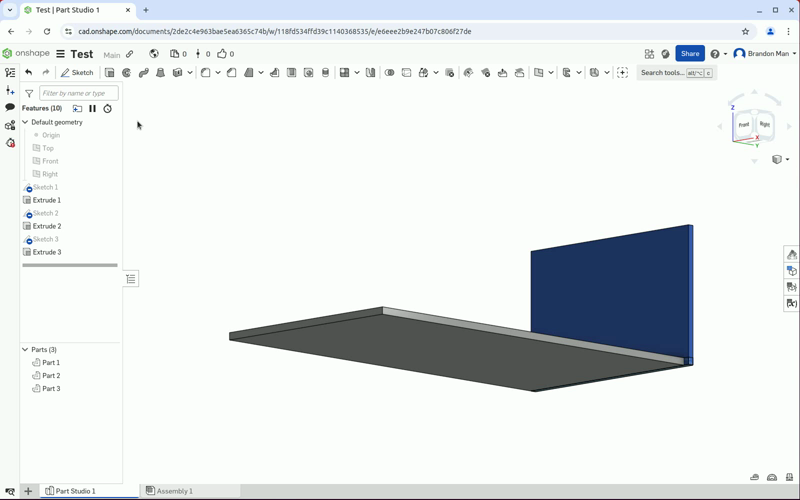
key(left, 3)
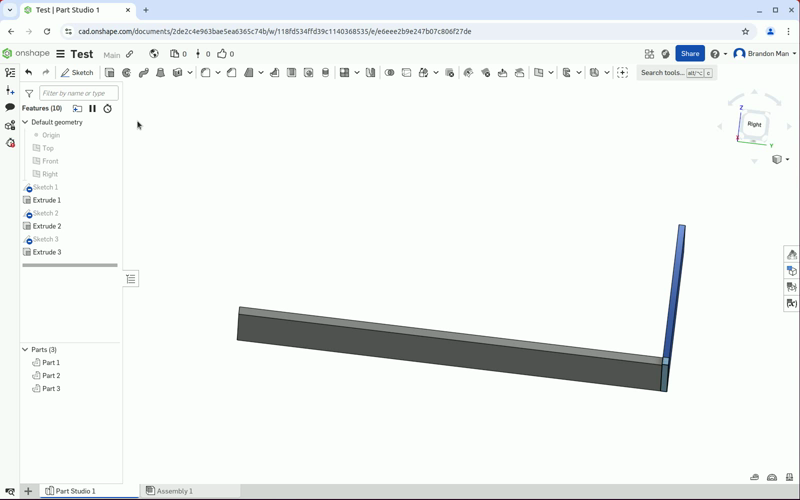
key(right, 3)
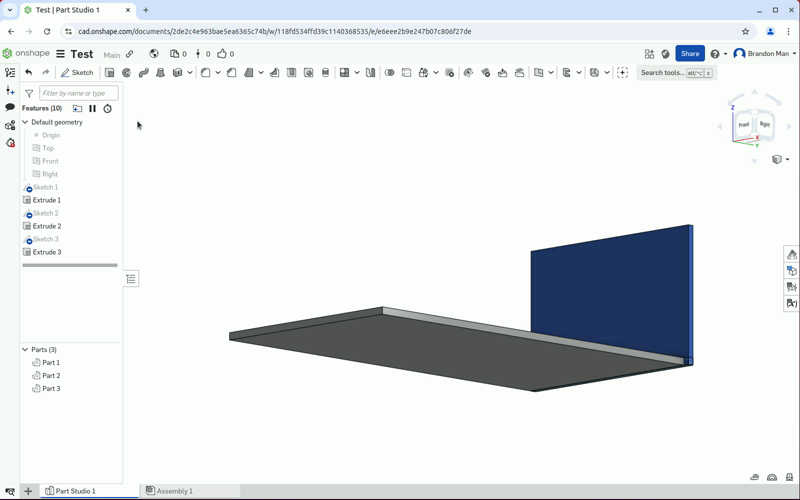
key(down, 3)
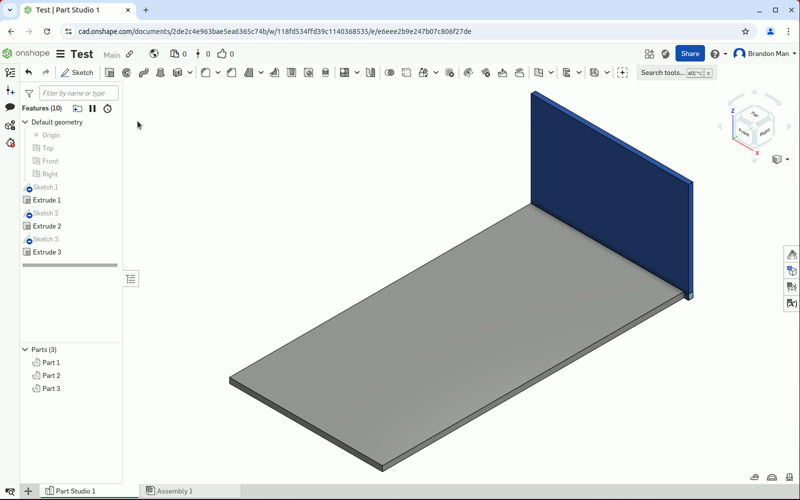
mouse_move(73, 189)
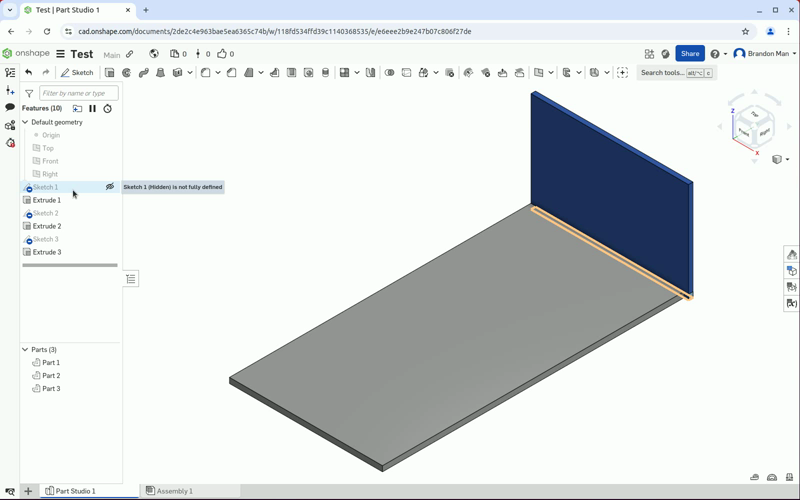
click(73, 189)